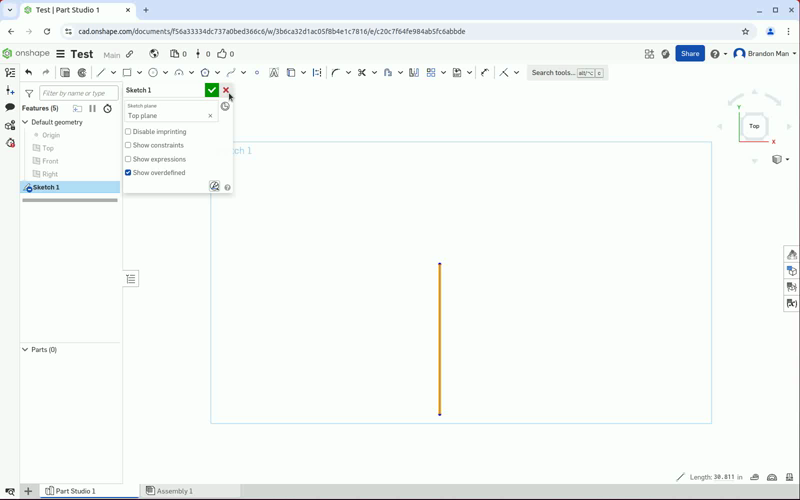
key(shift+h)
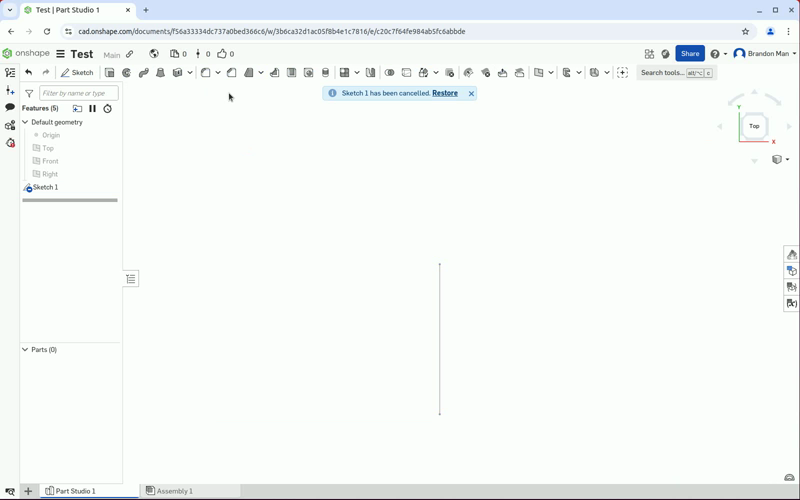
mouse_move(73, 352)
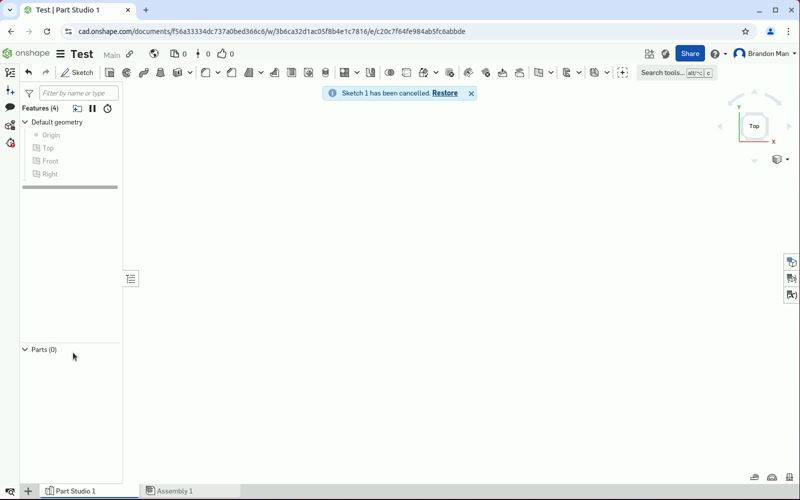
key(y)
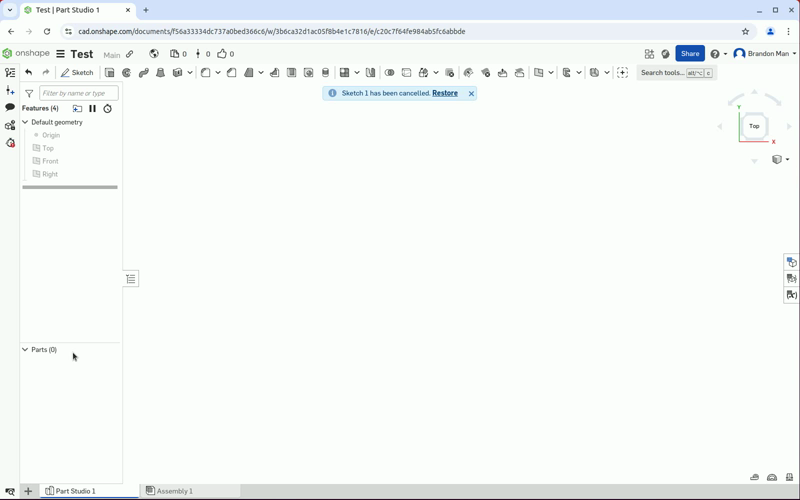
key(shift+p)
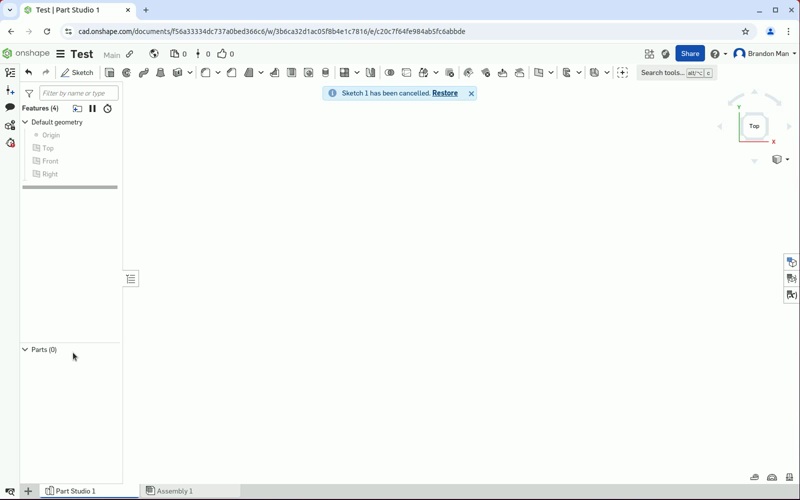
key(space)
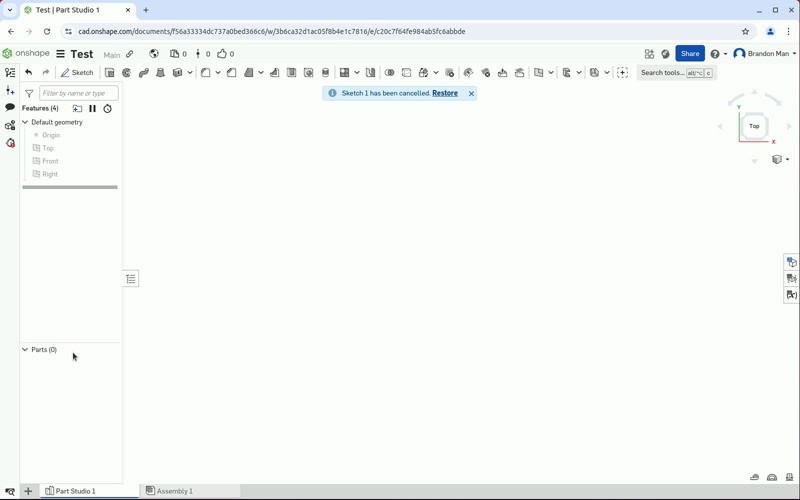
key_down(shift)
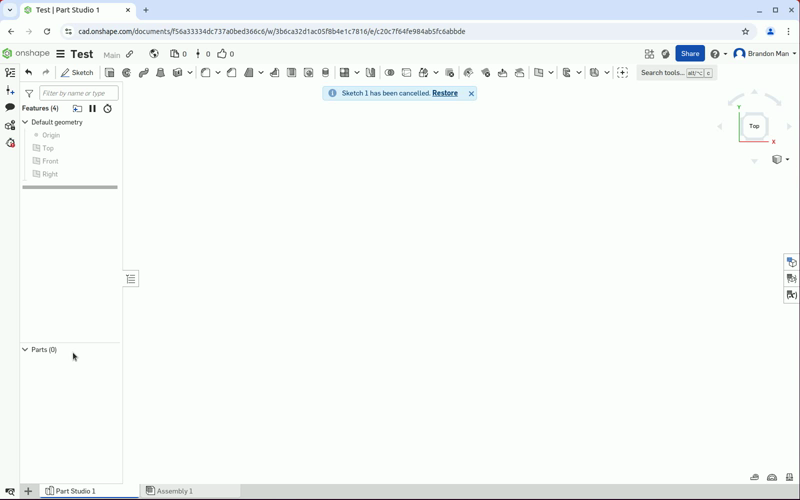
key(up)
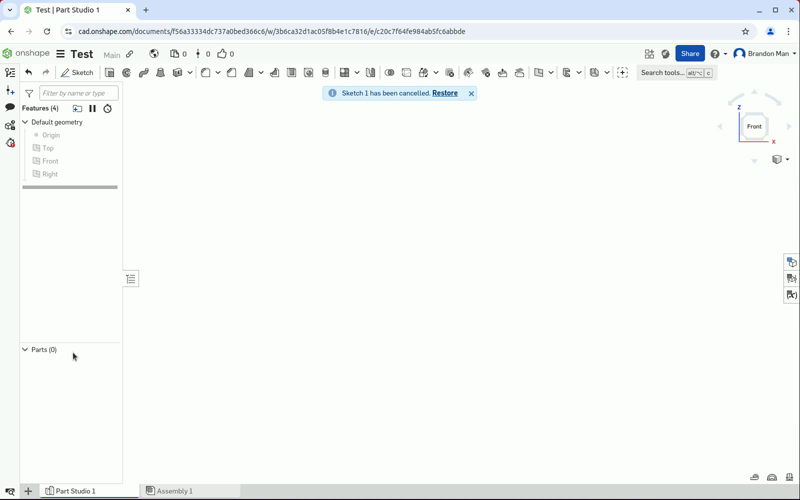
key_up(shift)
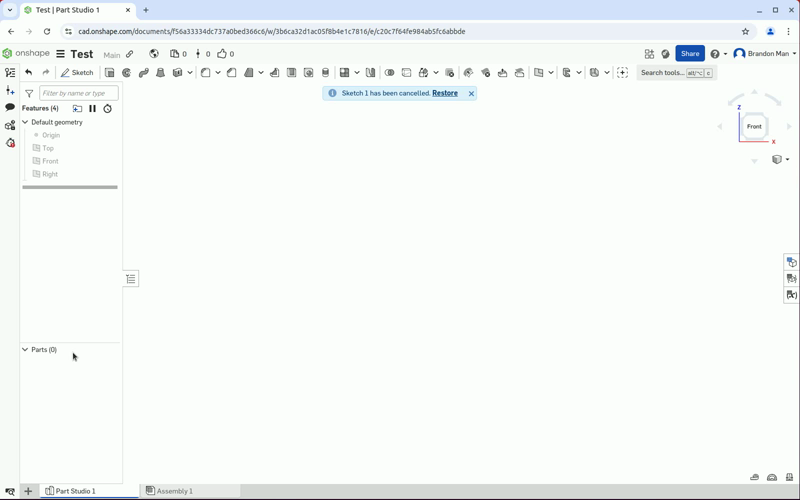
mouse_move(73, 352)
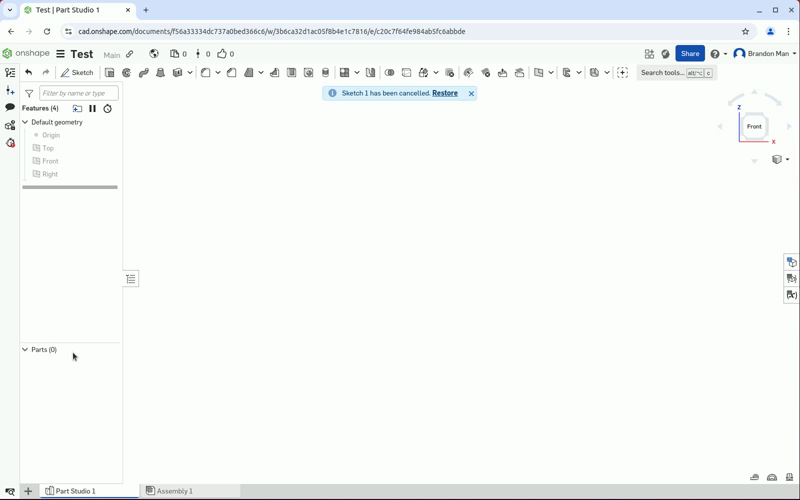
key(shift+y)
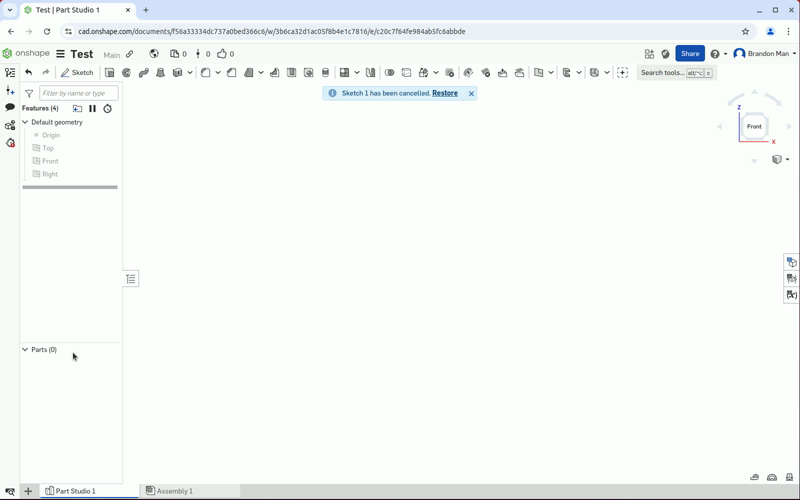
key(shift+s)
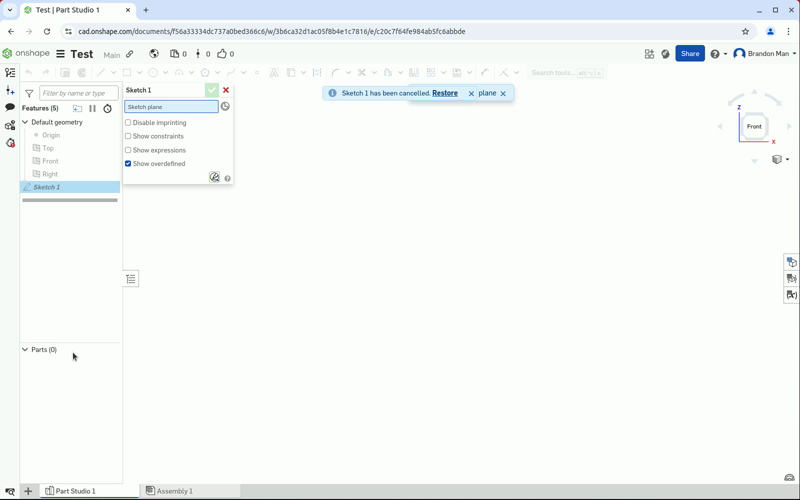
mouse_move(73, 163)
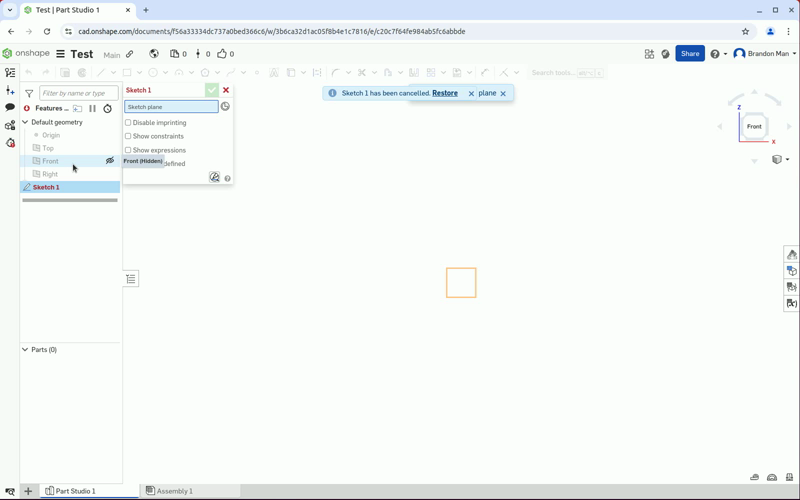
click(73, 163)
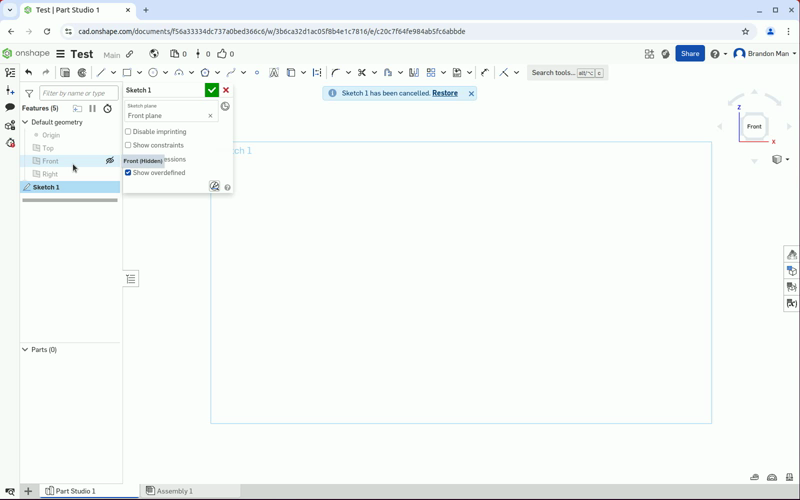
mouse_move(73, 352)
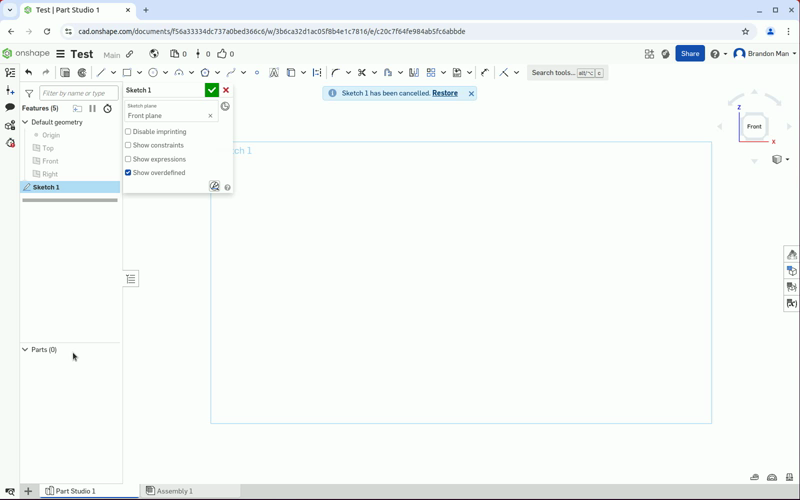
key(y)
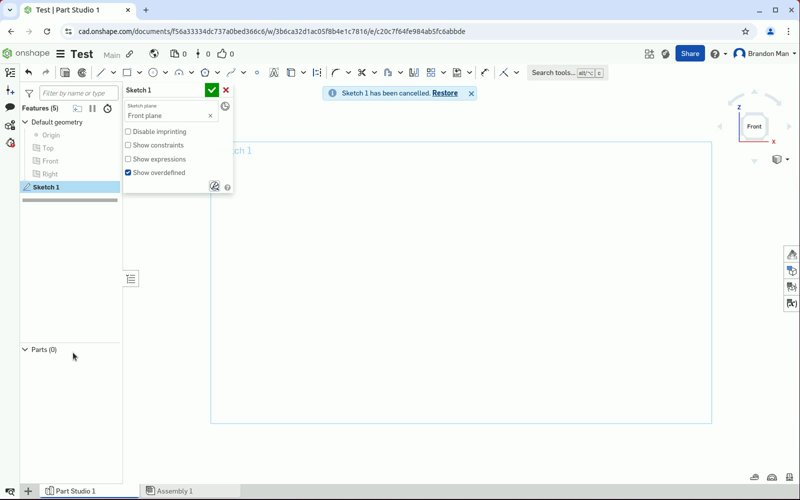
key(l)
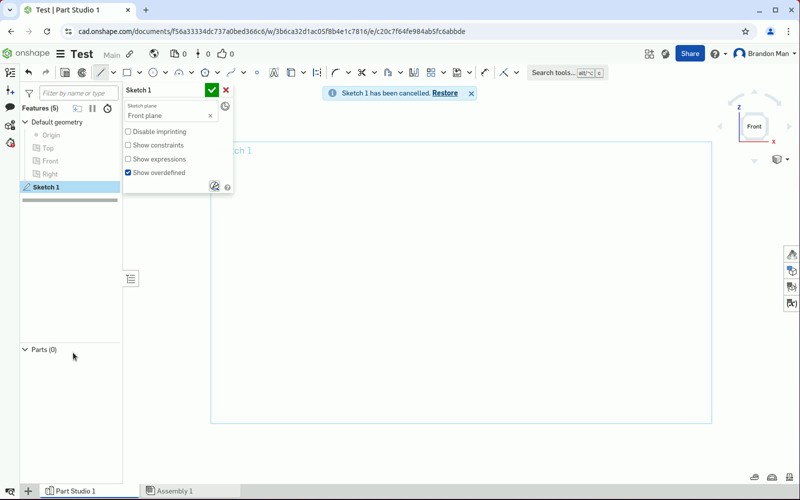
key_down(shift)
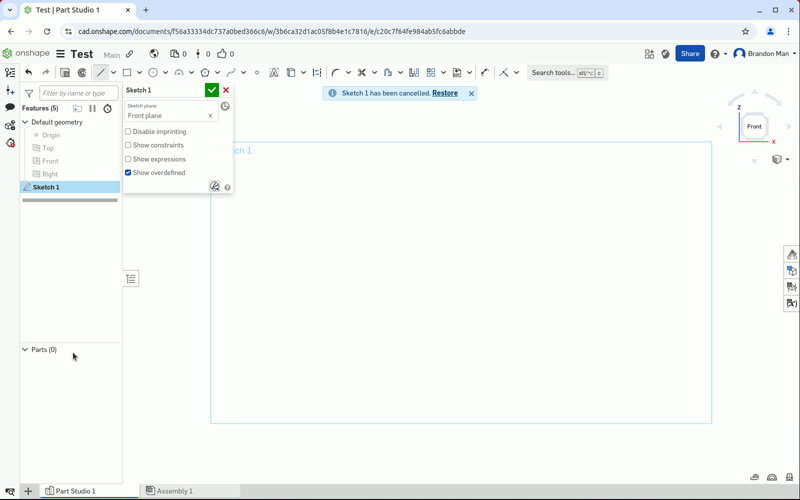
mouse_move(412, 318)
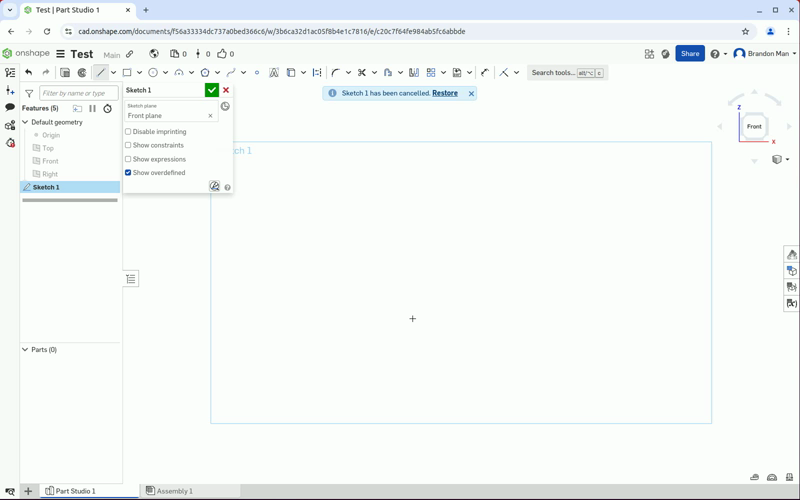
click(412, 318)
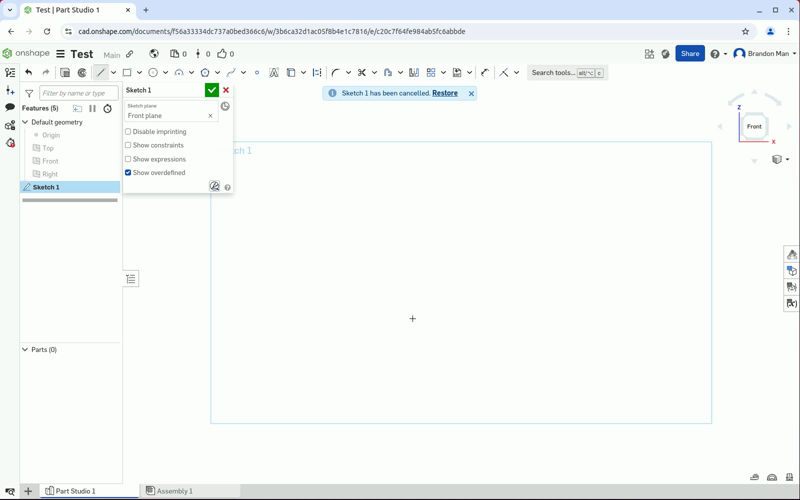
key_up(shift)
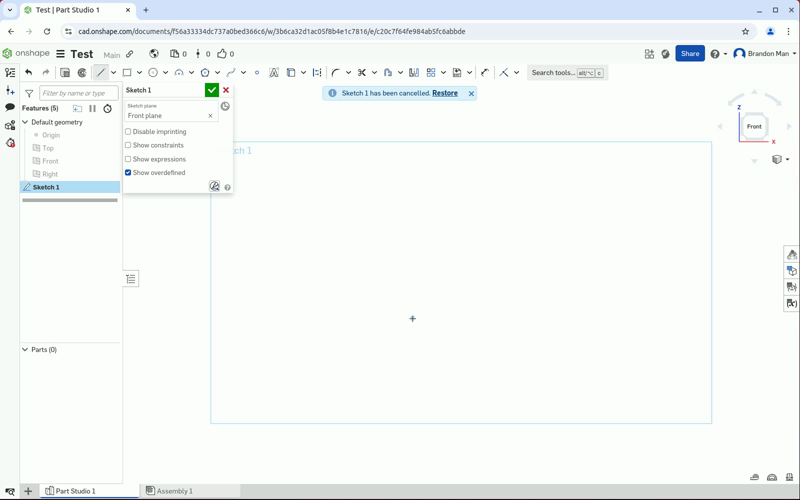
key_down(shift)
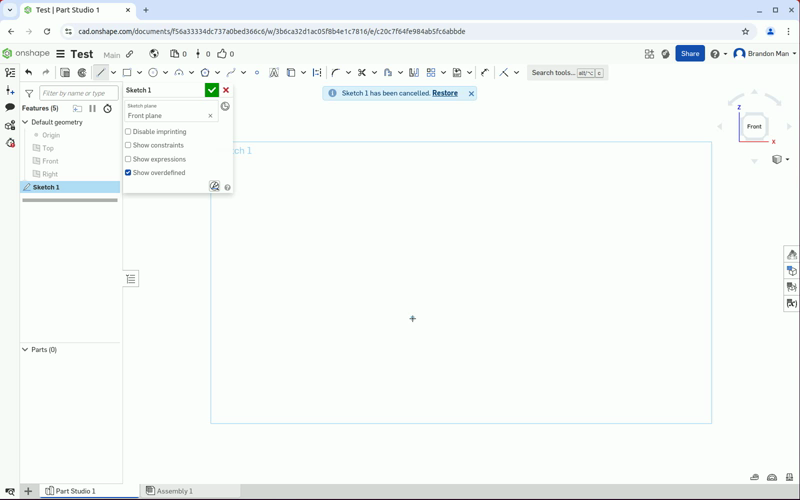
mouse_move(572, 318)
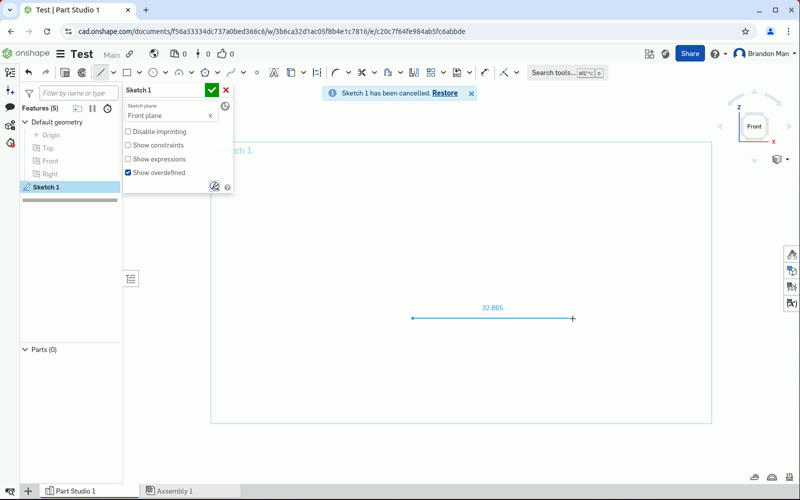
click(572, 318)
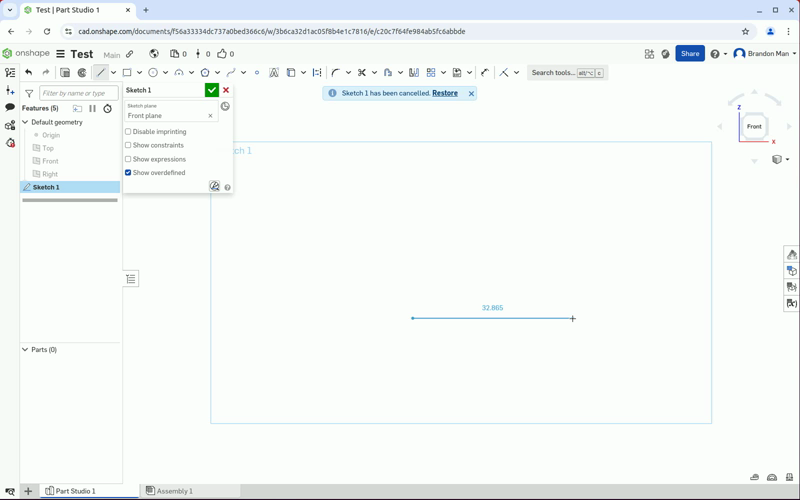
key_up(shift)
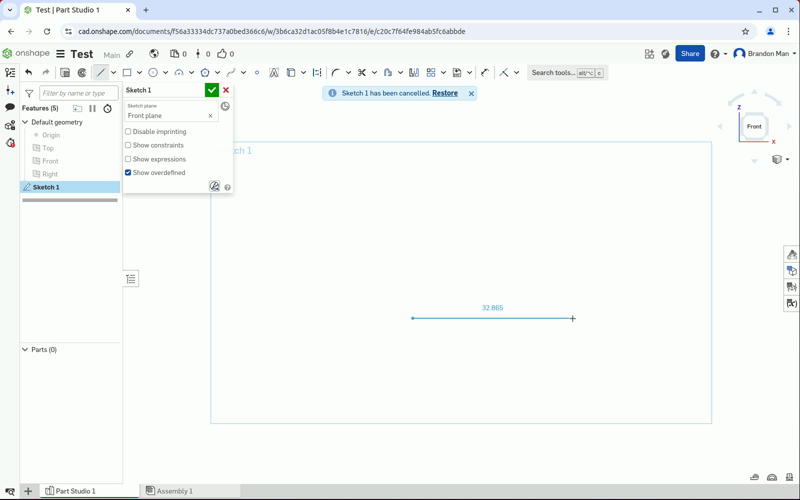
key_down(shift)
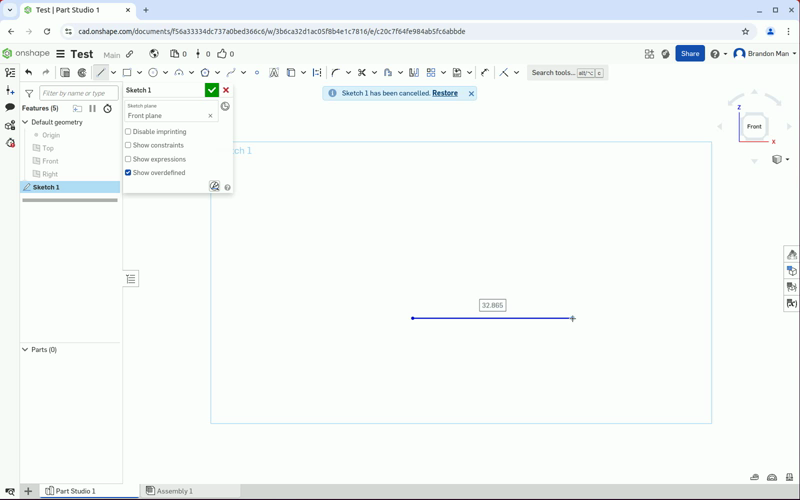
mouse_move(572, 247)
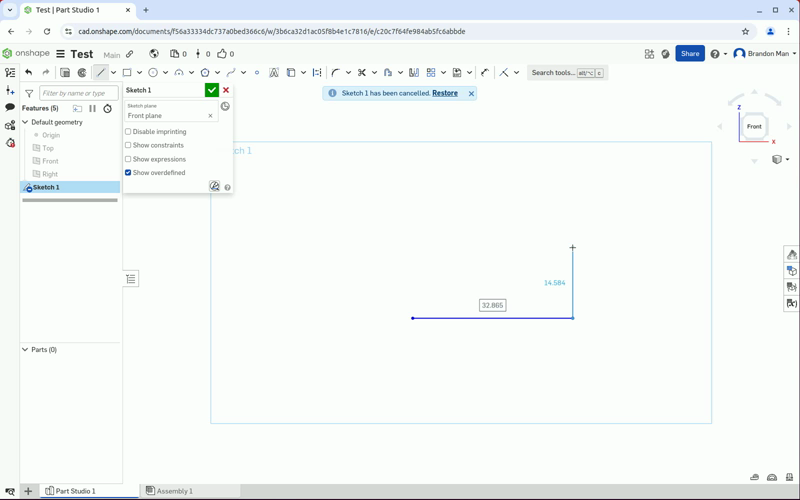
click(572, 247)
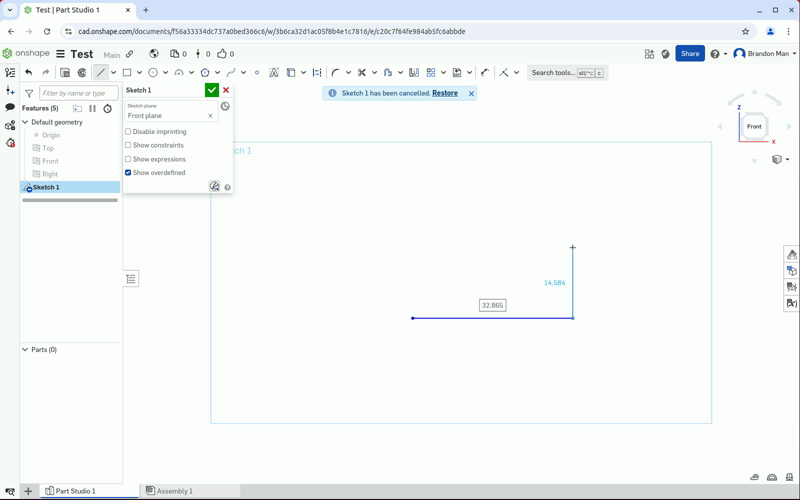
key_up(shift)
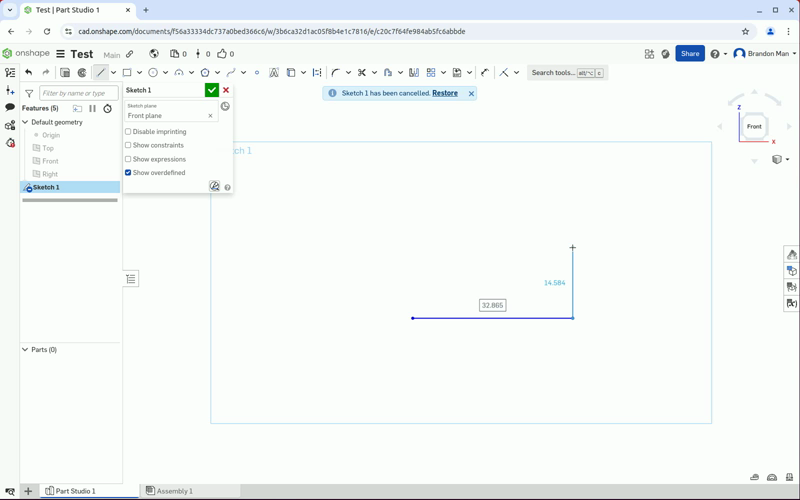
key_down(shift)
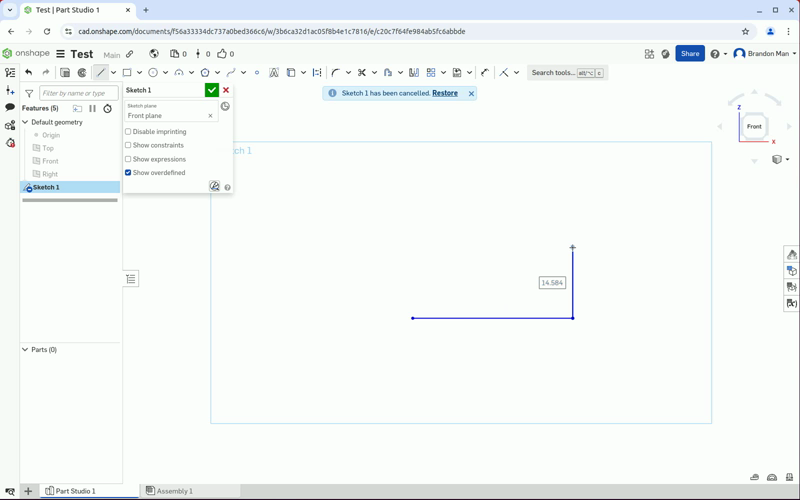
mouse_move(412, 247)
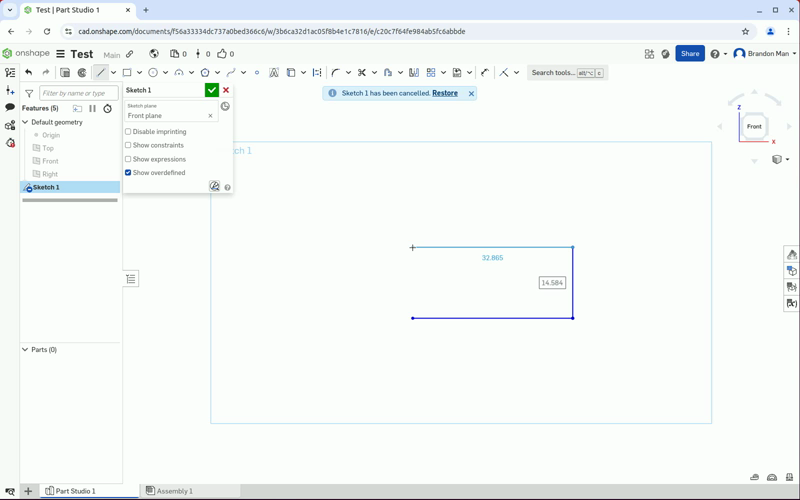
click(412, 247)
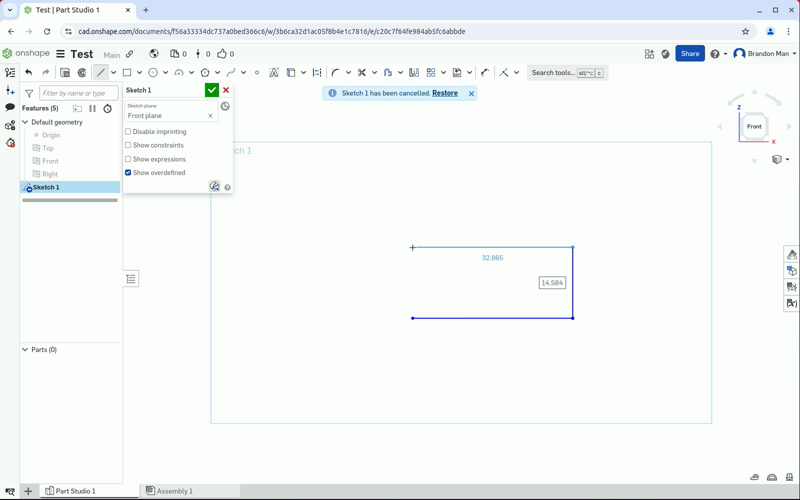
key_up(shift)
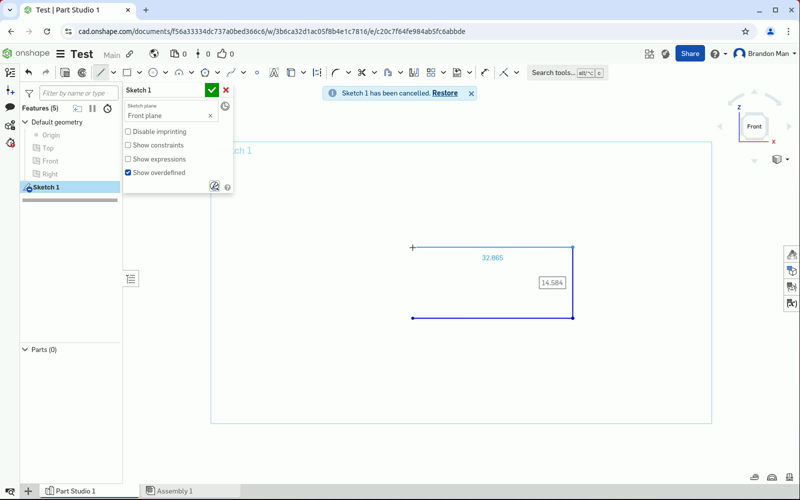
key_down(shift)
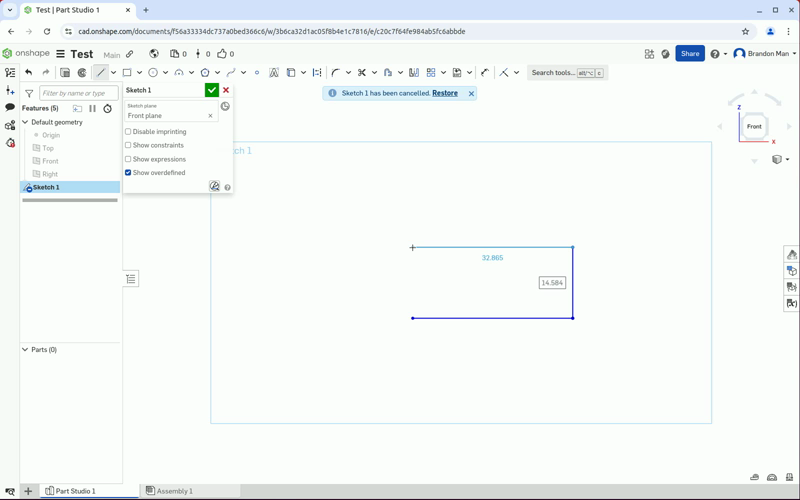
mouse_move(412, 318)
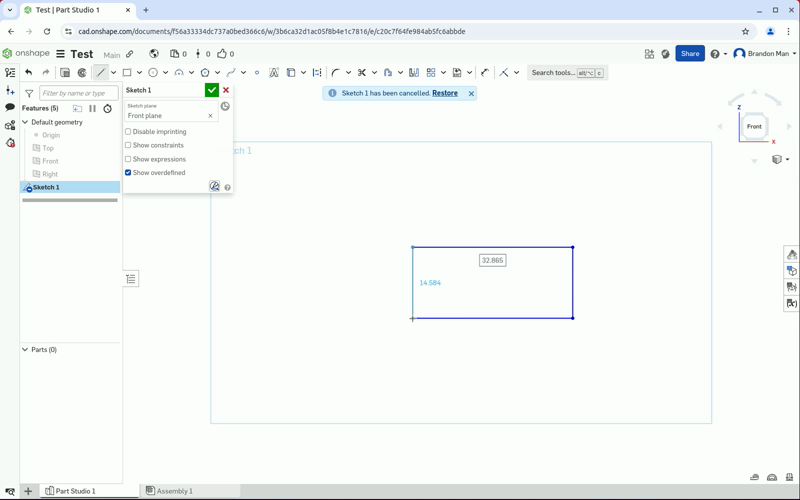
key_up(shift)
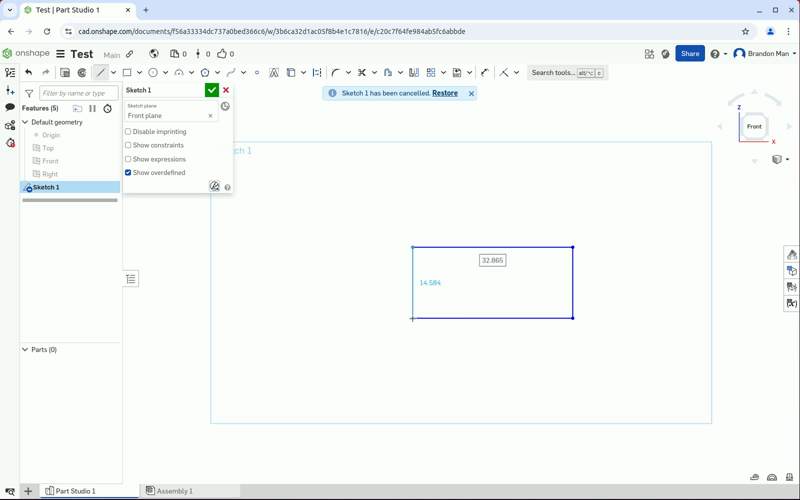
click(412, 318)
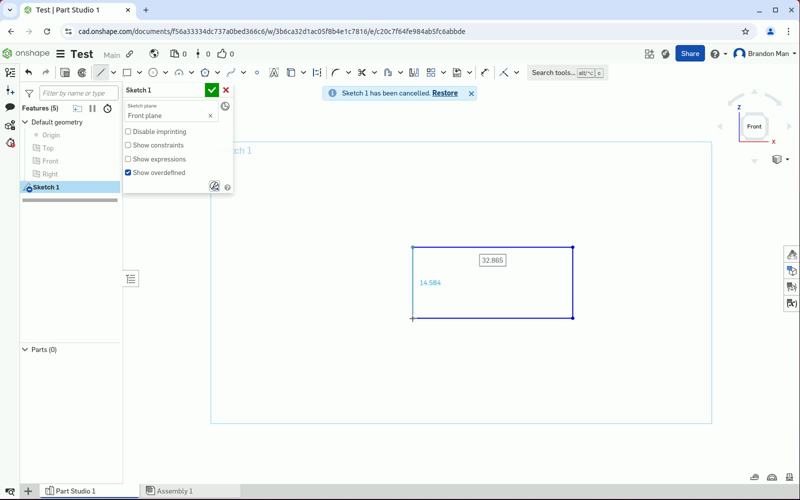
key(esc)
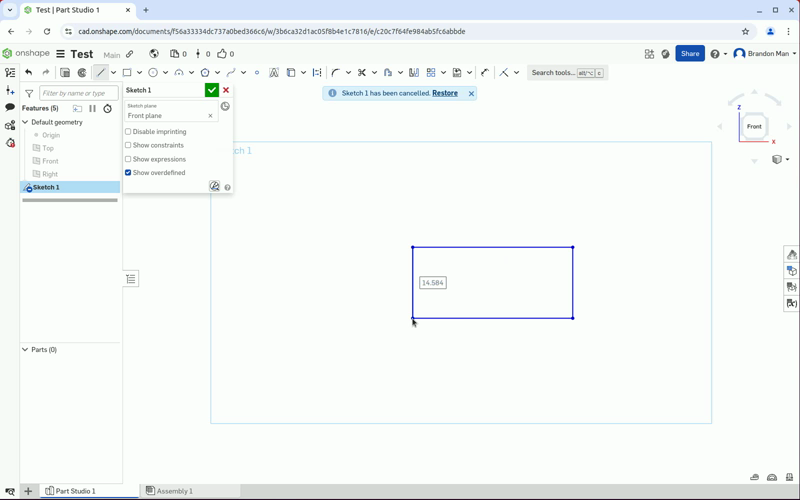
mouse_move(493, 287)
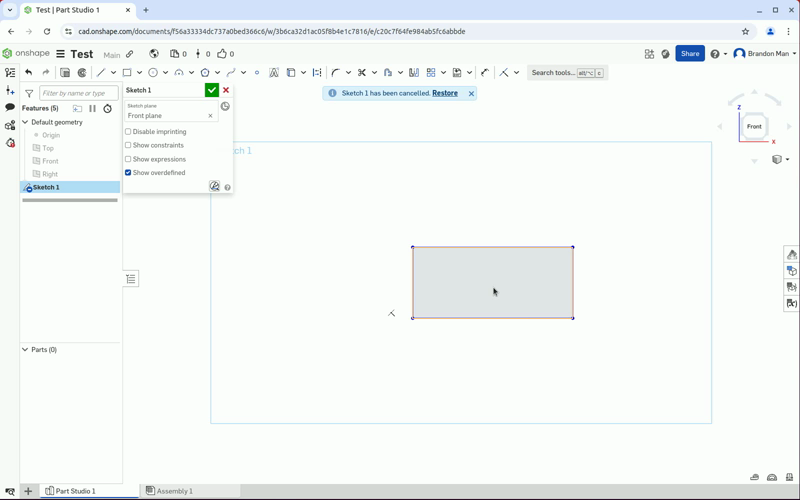
click(493, 287)
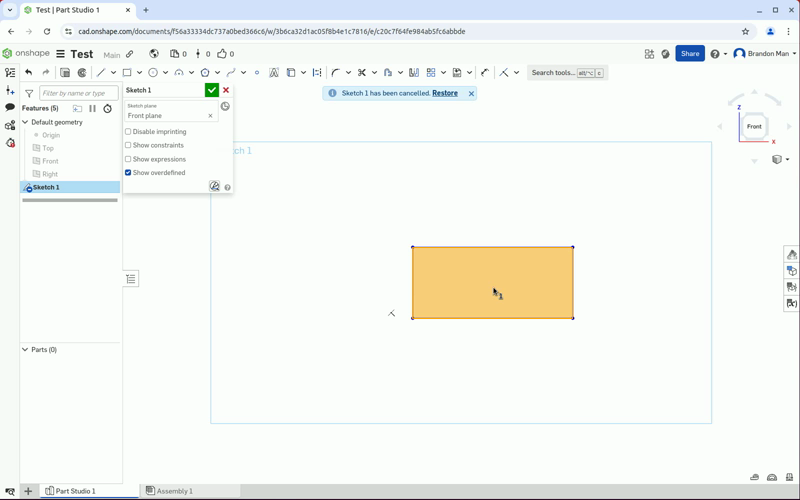
mouse_move(73, 352)
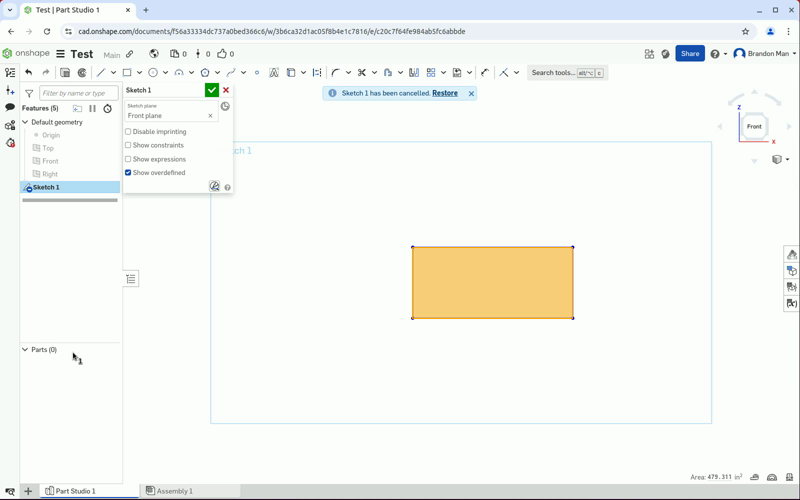
key(shift+y)
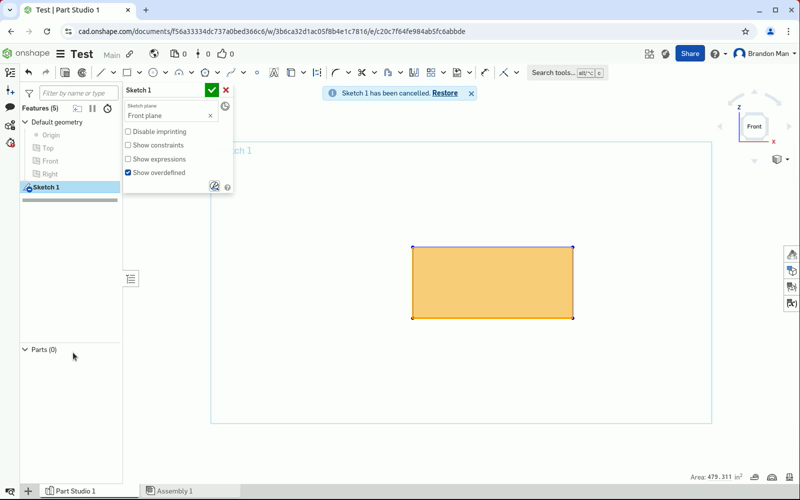
key(shift+e)
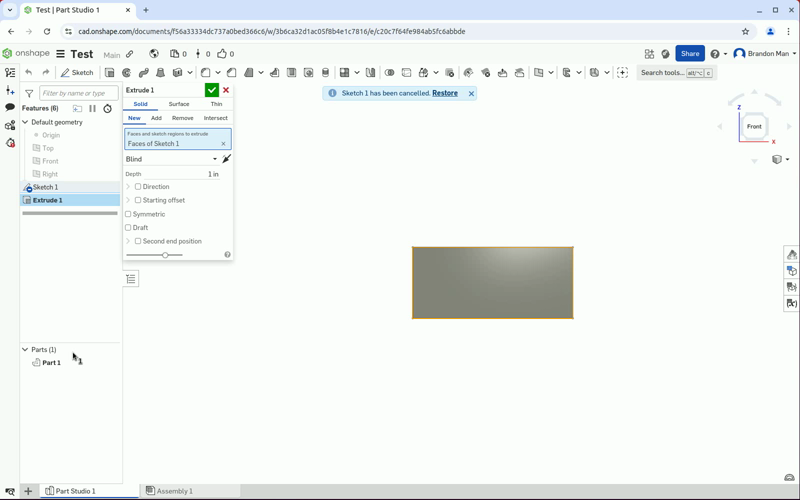
mouse_move(143, 106)
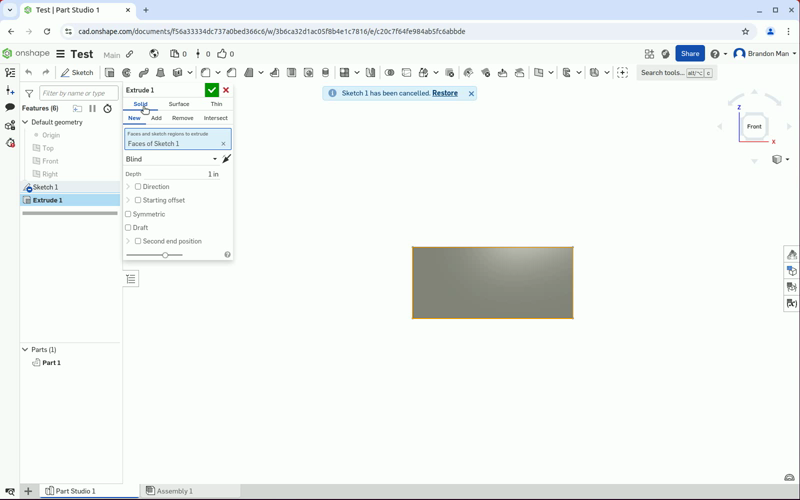
click(143, 106)
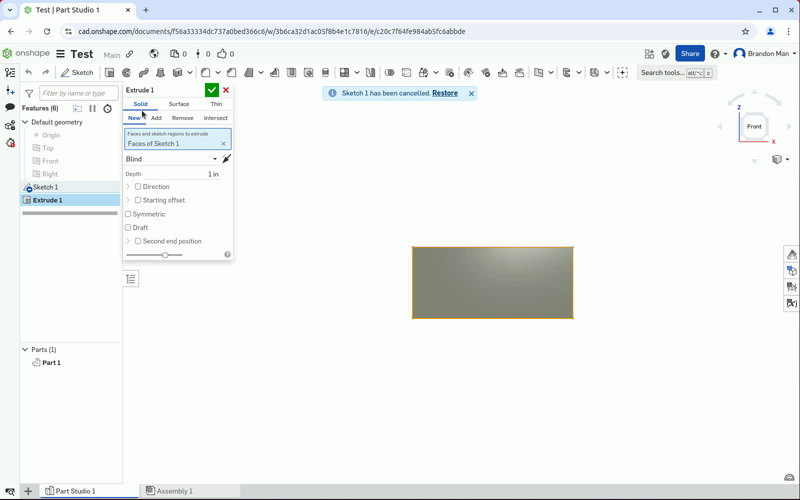
mouse_move(137, 120)
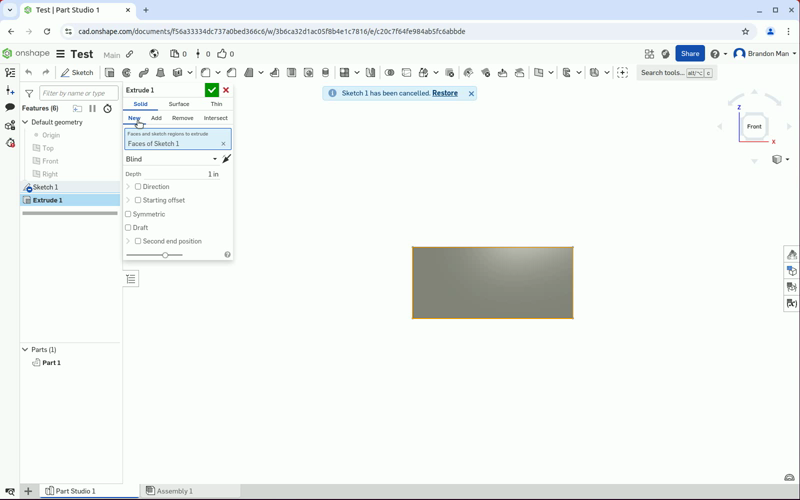
click(137, 120)
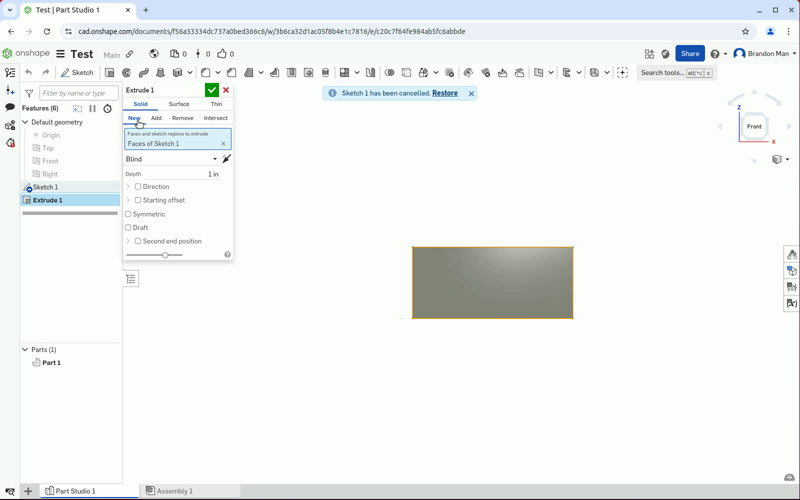
key(tab, 4)
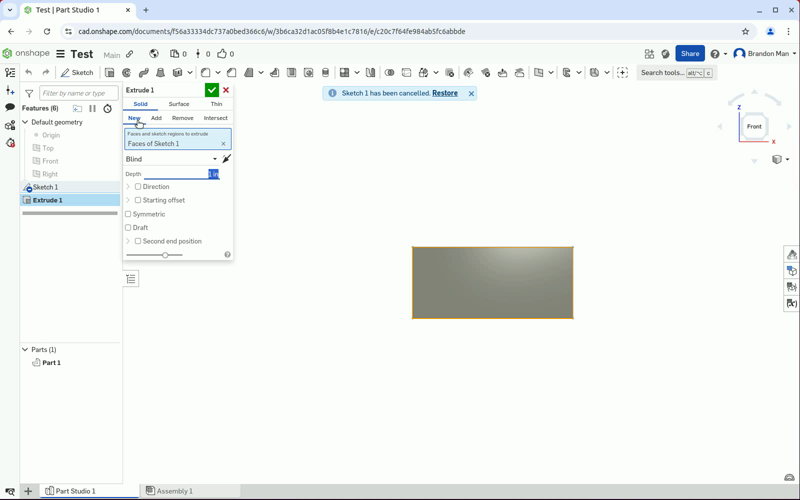
text(20.22)
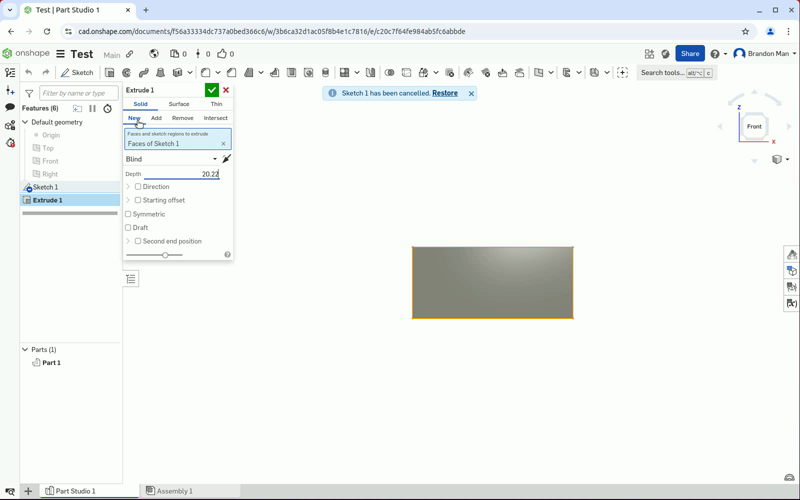
key(enter)
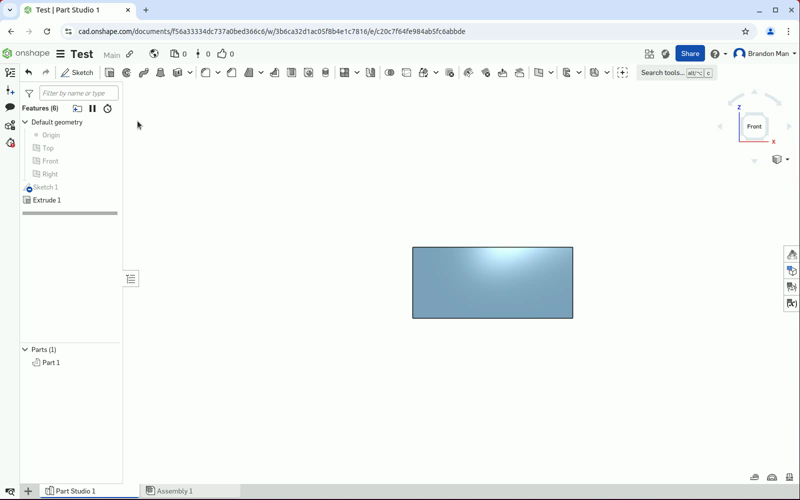
key(shift+h)
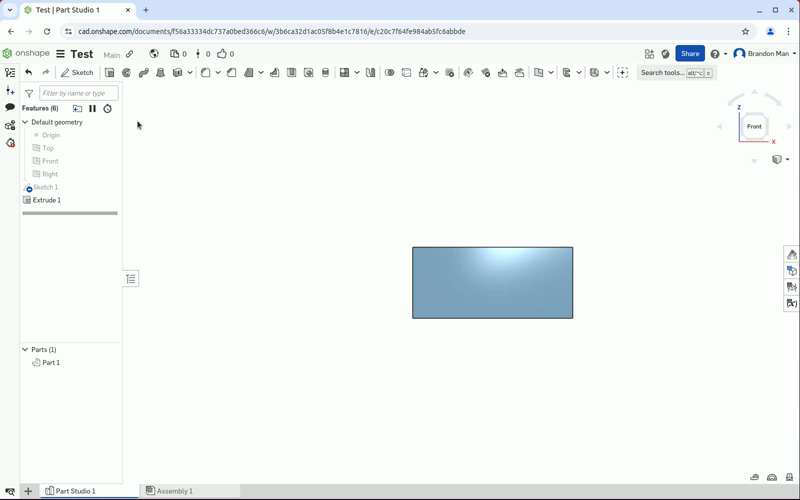
key(shift+h)
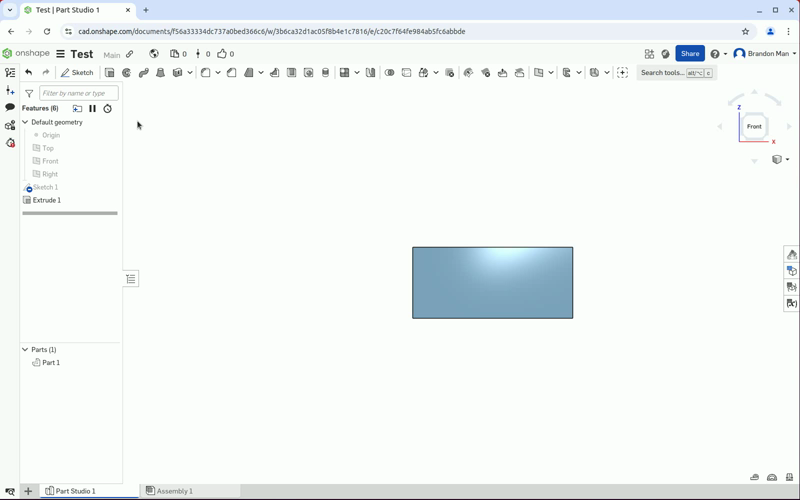
mouse_move(73, 189)
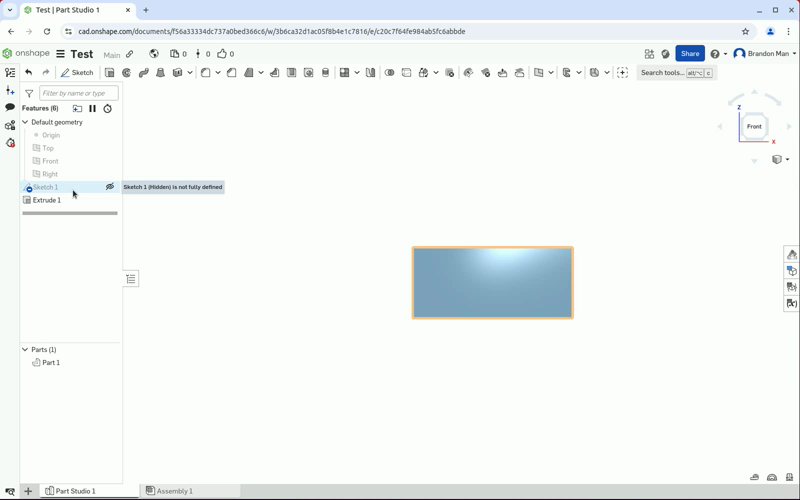
click(73, 189)
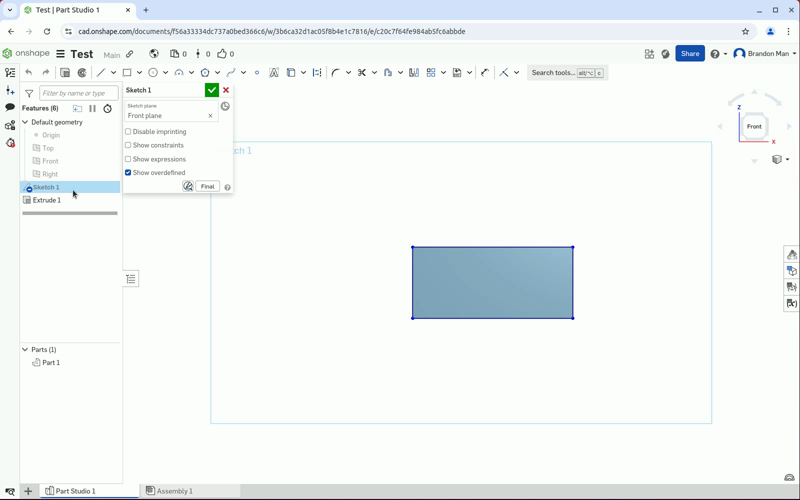
mouse_move(229, 92)
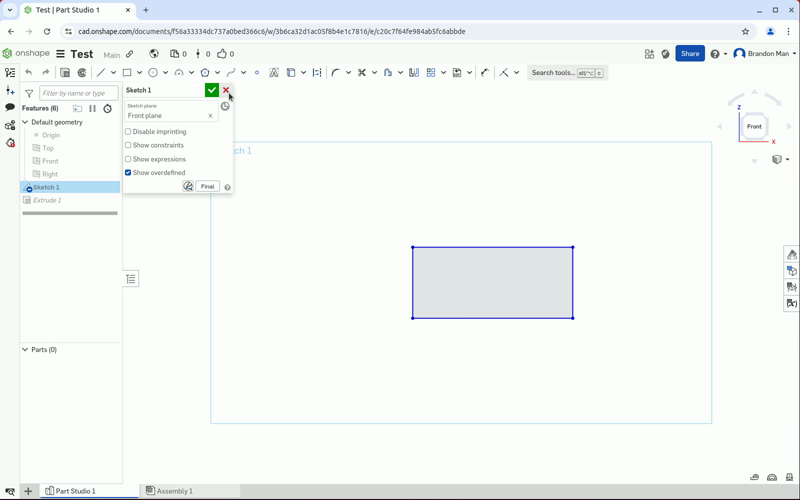
click(229, 92)
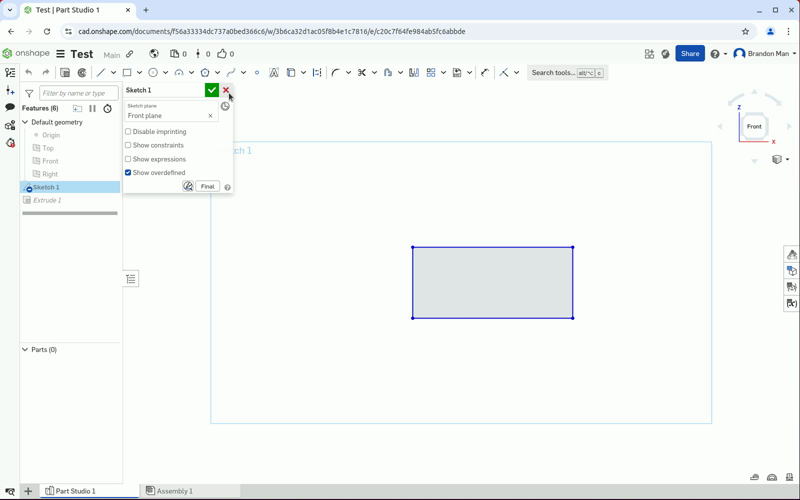
key(shift+s)
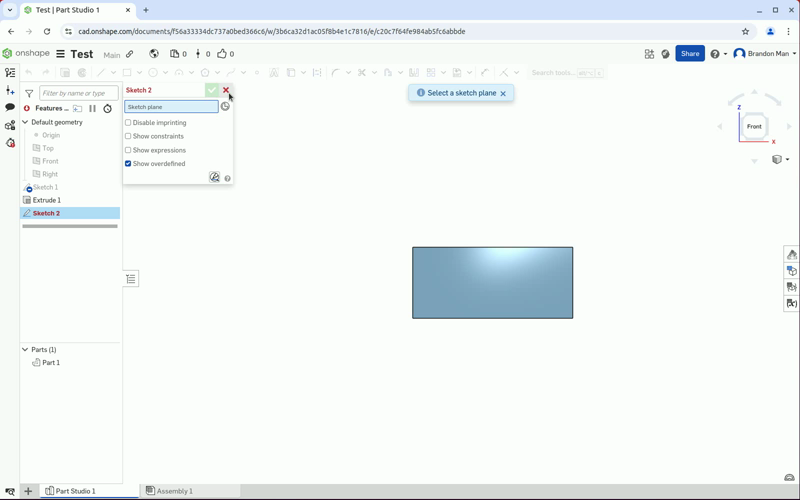
mouse_move(73, 163)
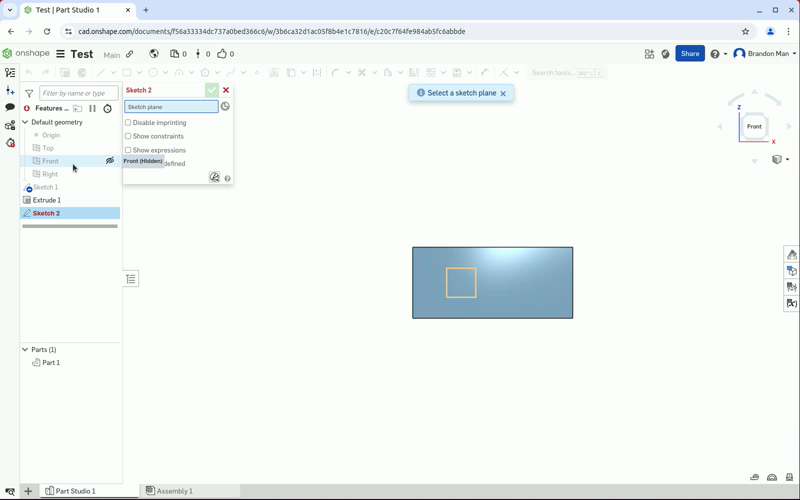
click(73, 163)
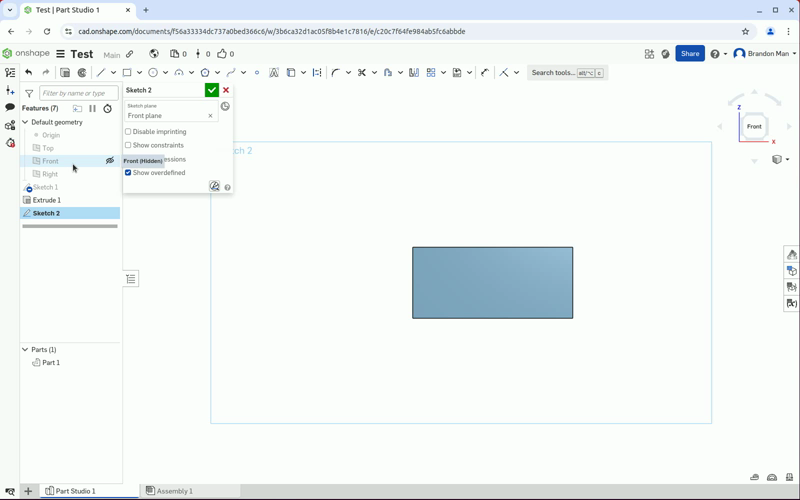
mouse_move(73, 352)
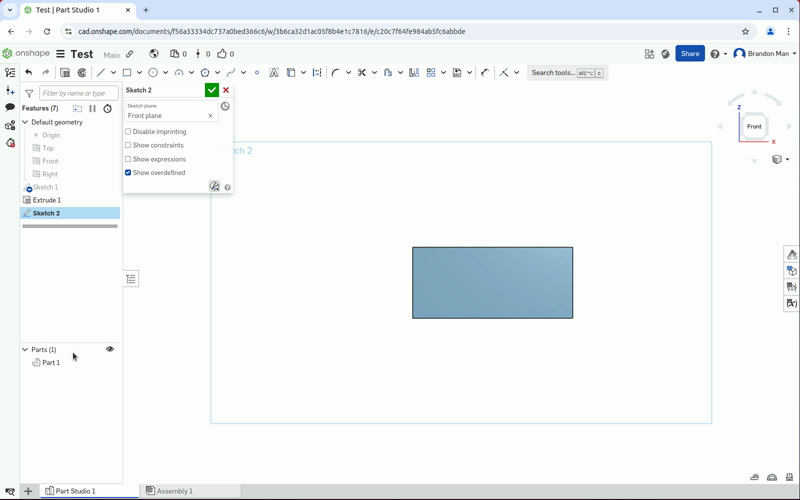
key(y)
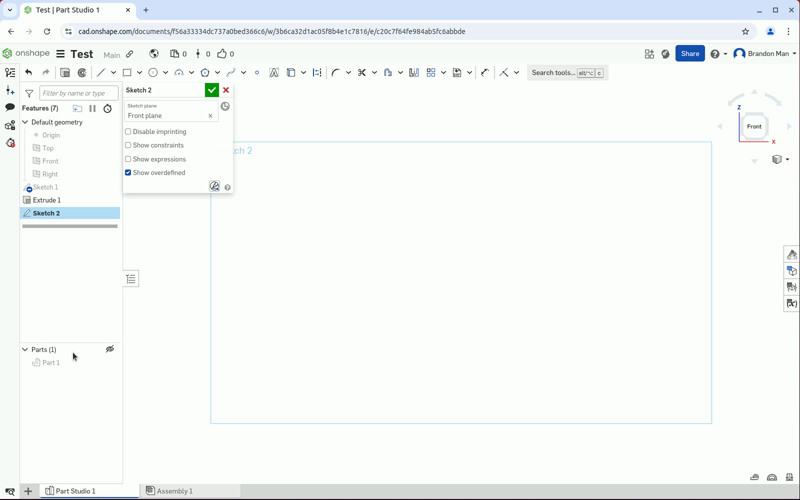
key(l)
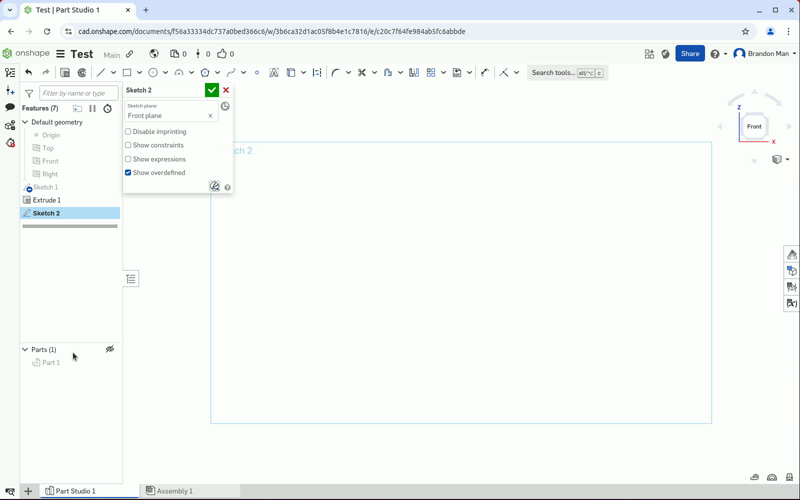
key_down(shift)
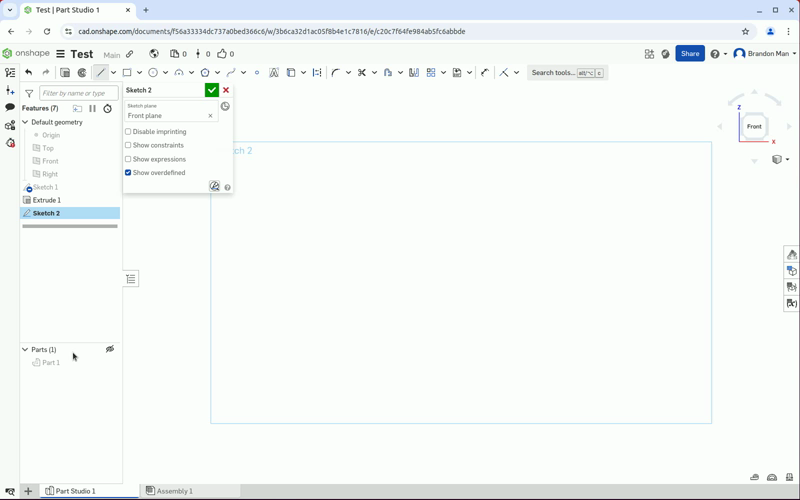
mouse_move(412, 318)
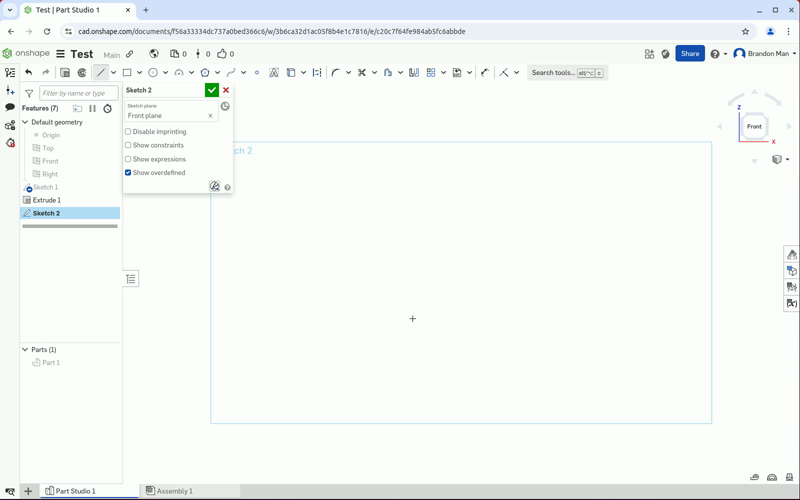
click(412, 318)
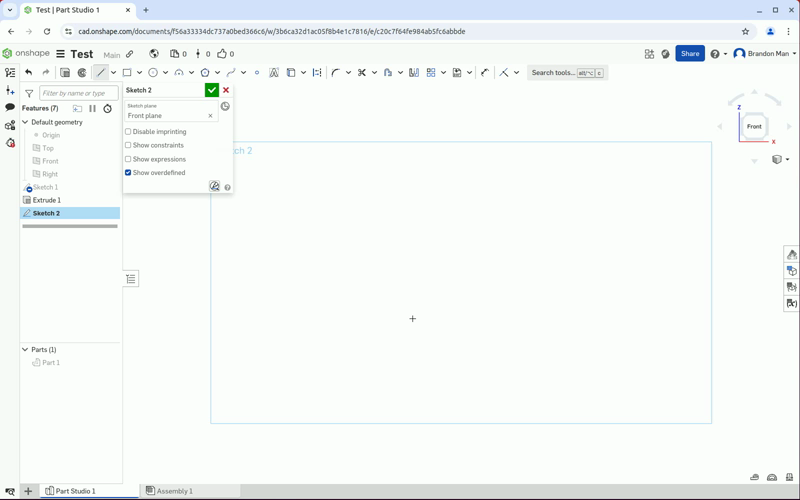
key_up(shift)
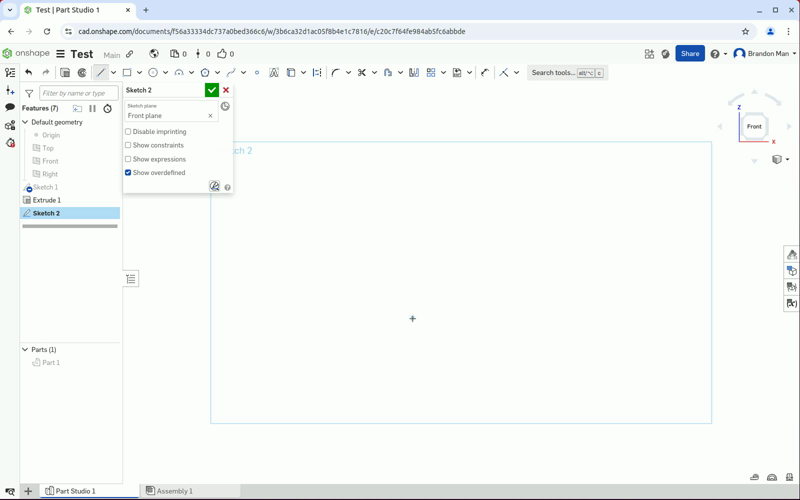
key_down(shift)
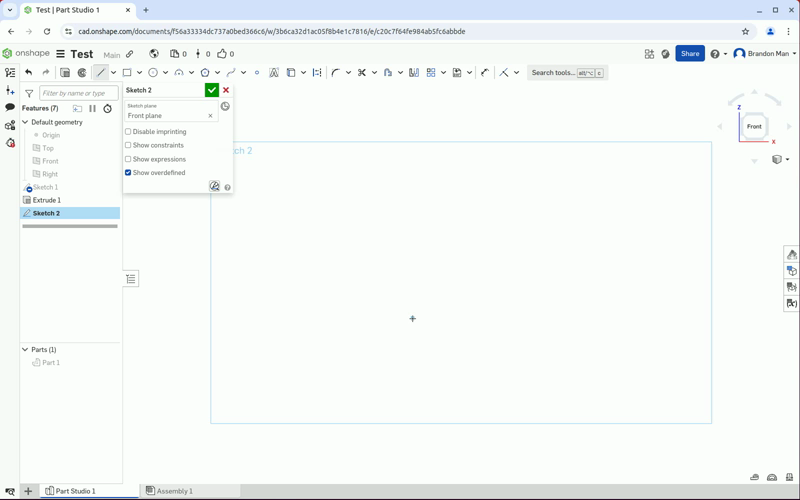
mouse_move(572, 318)
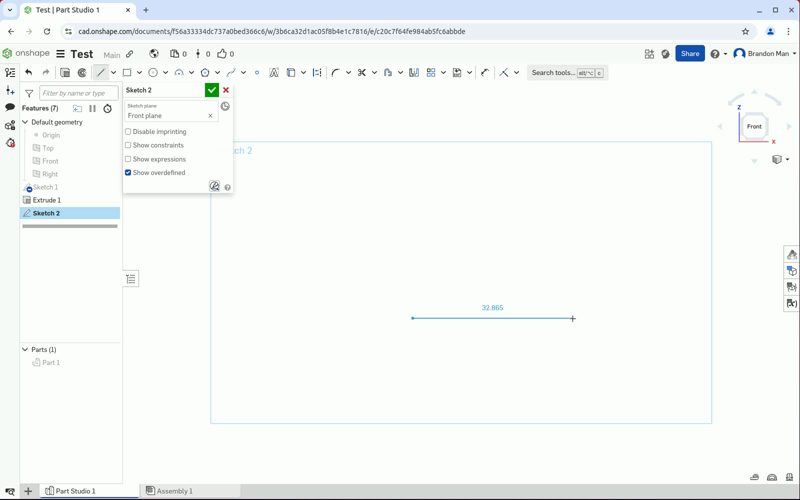
click(572, 318)
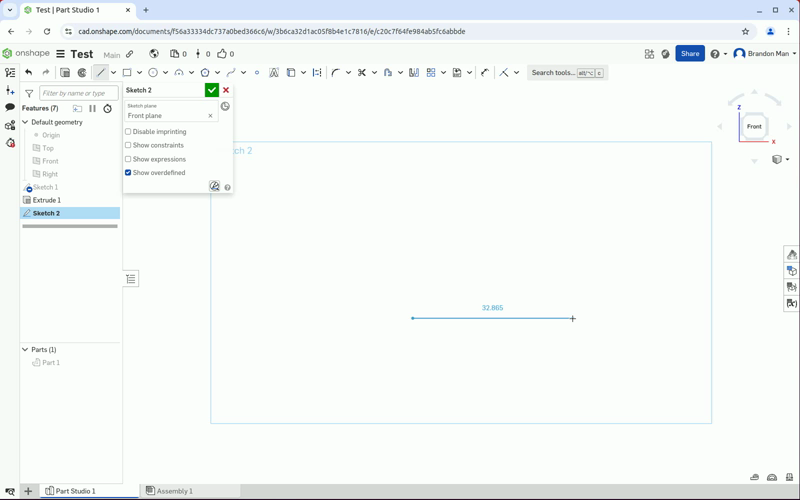
key_up(shift)
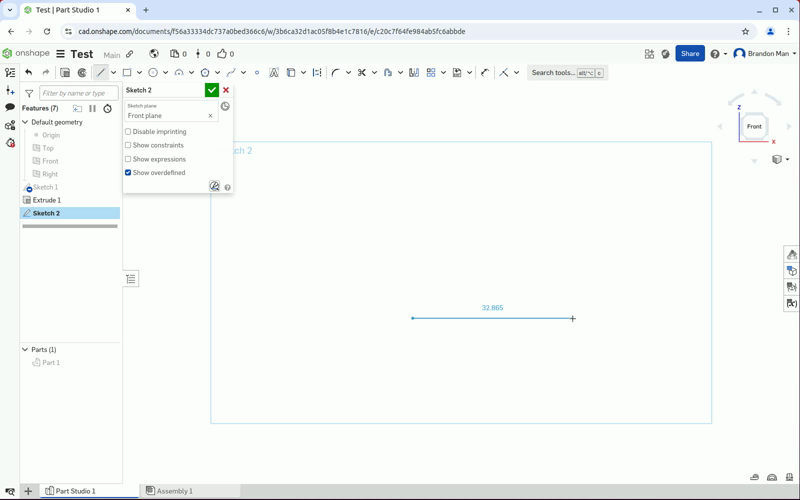
key_down(shift)
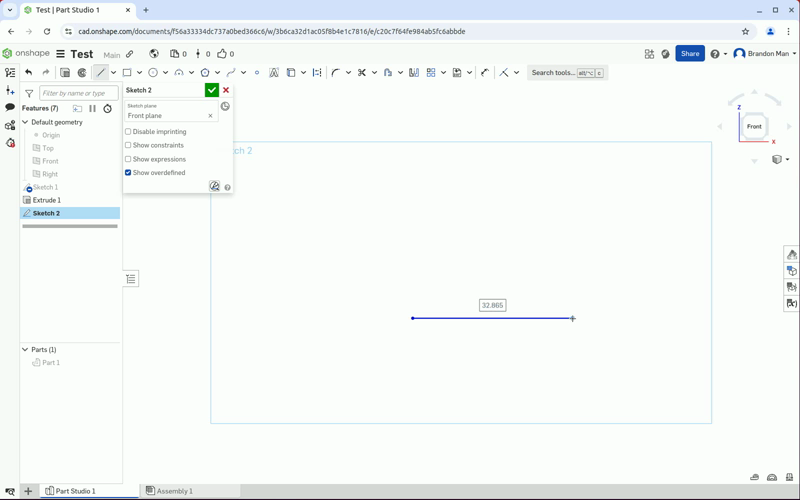
mouse_move(572, 247)
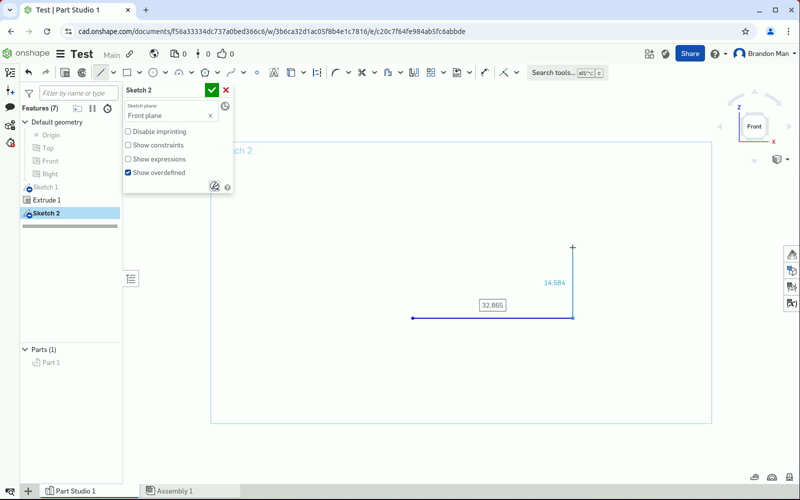
click(572, 247)
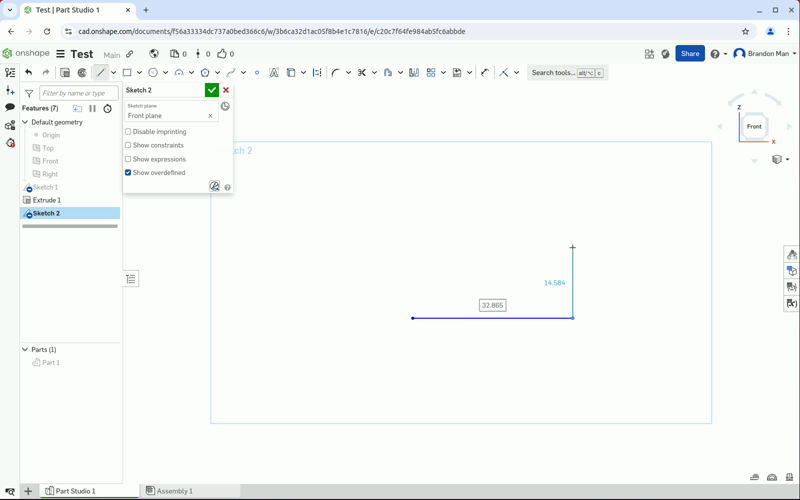
key_up(shift)
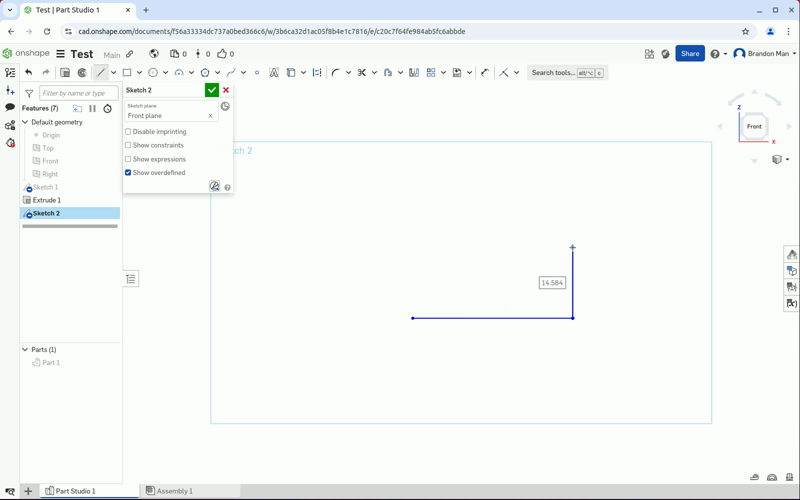
key_down(shift)
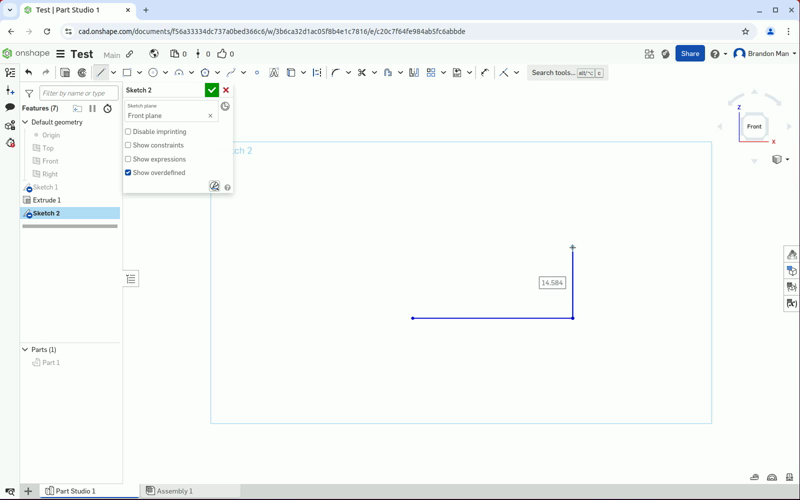
mouse_move(412, 247)
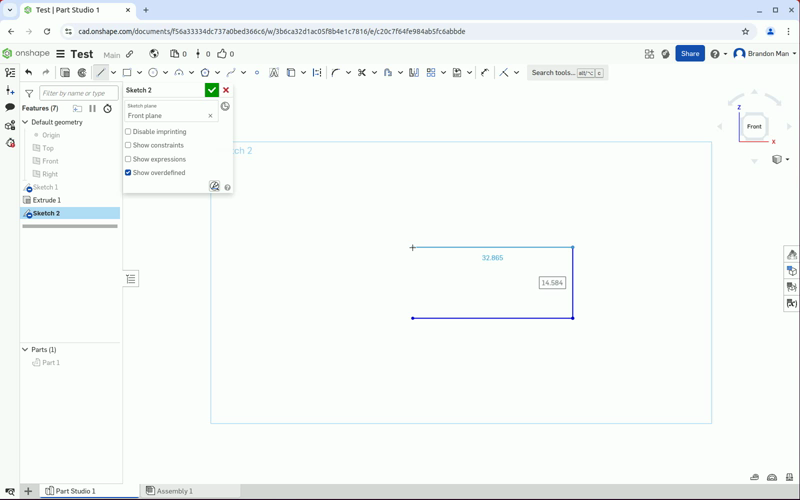
click(412, 247)
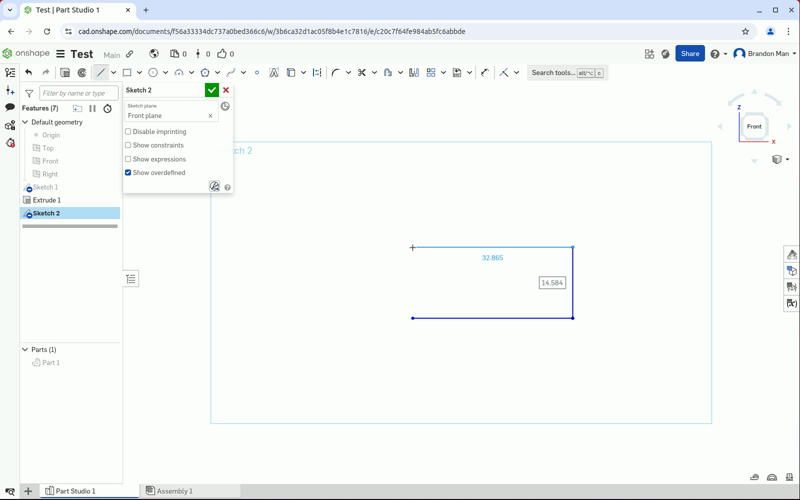
key_up(shift)
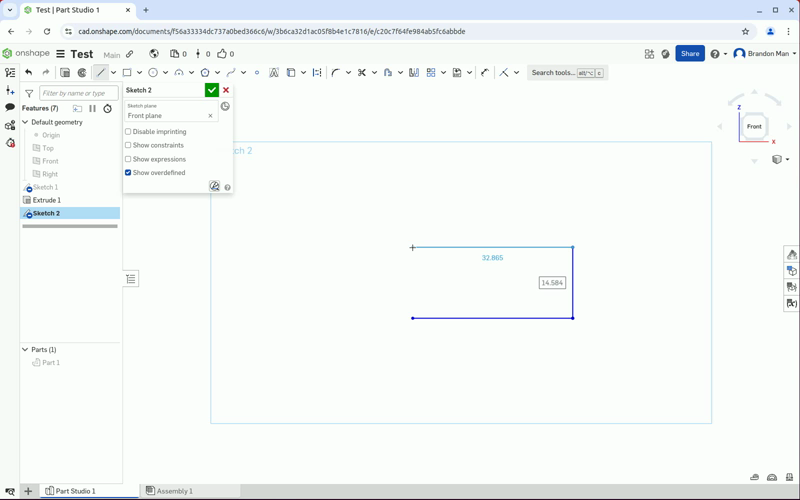
key_down(shift)
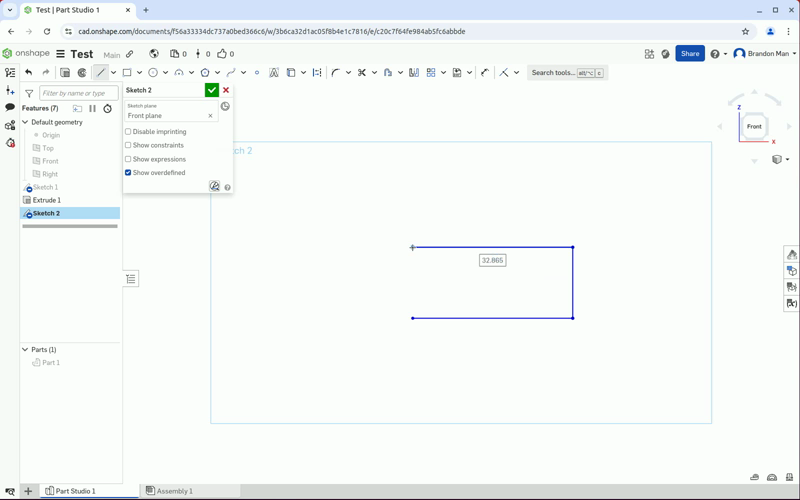
mouse_move(412, 318)
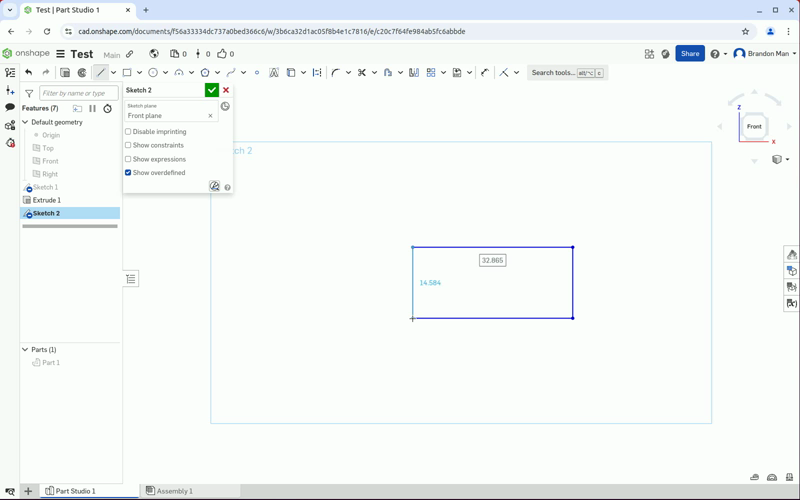
key_up(shift)
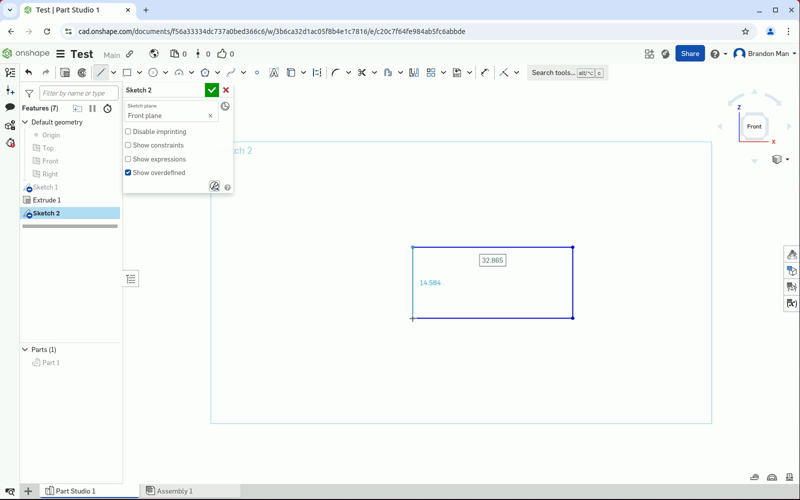
click(412, 318)
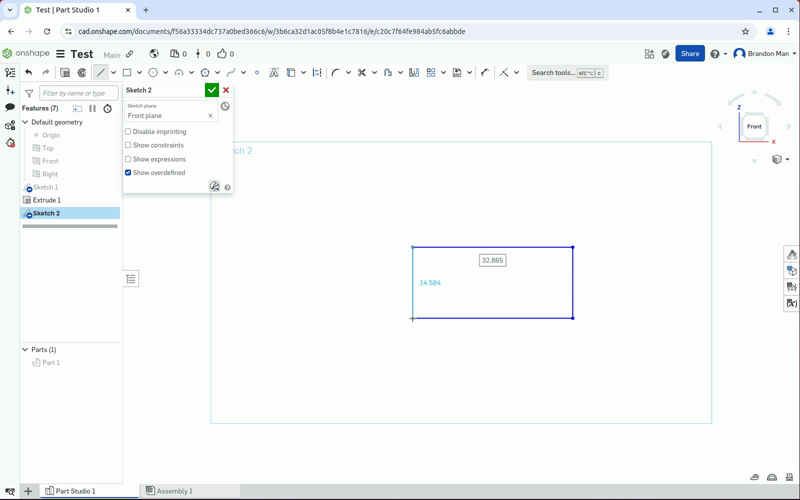
key(esc)
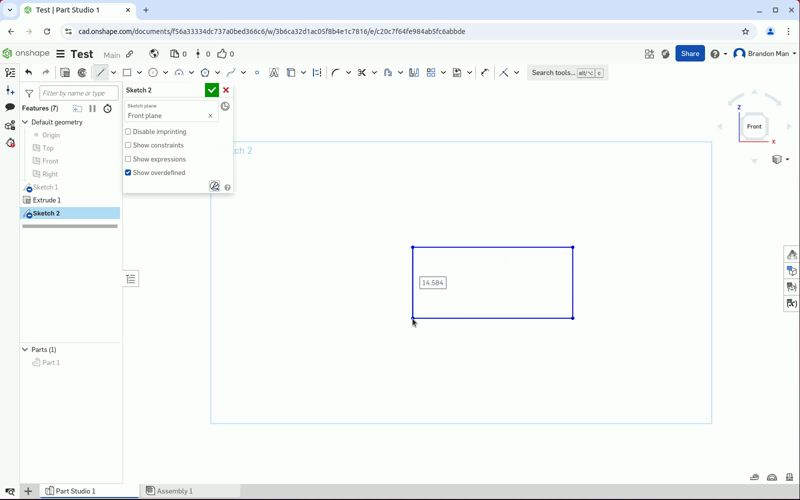
mouse_move(515, 287)
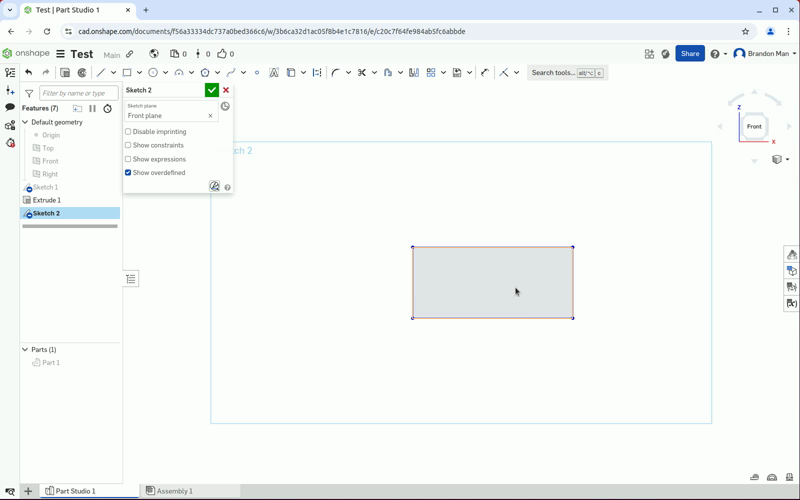
click(515, 287)
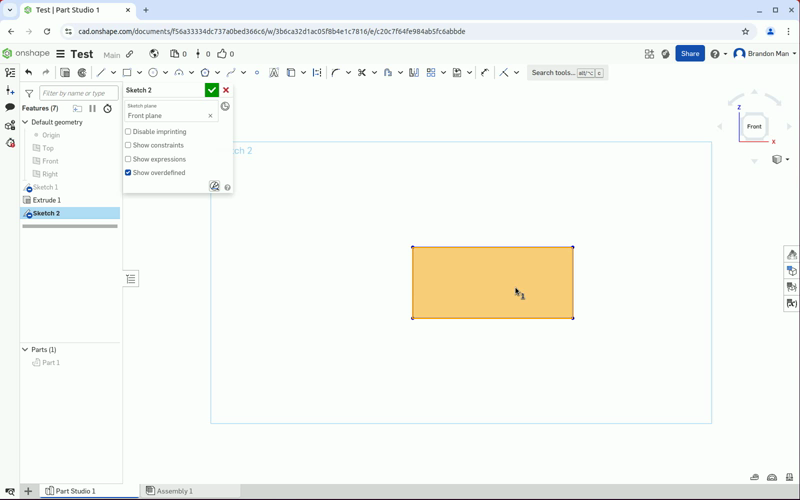
mouse_move(73, 352)
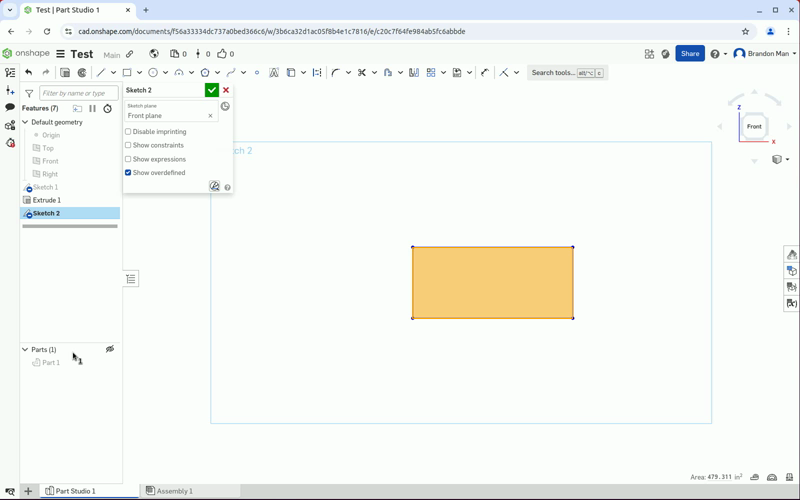
key(shift+y)
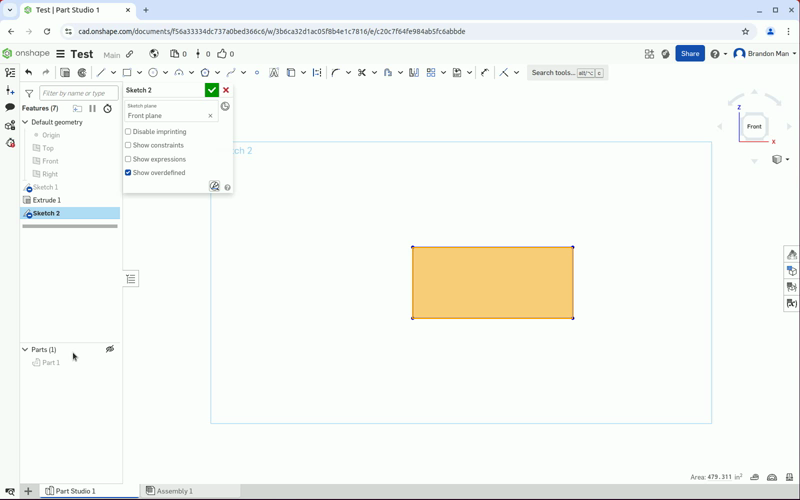
key(shift+e)
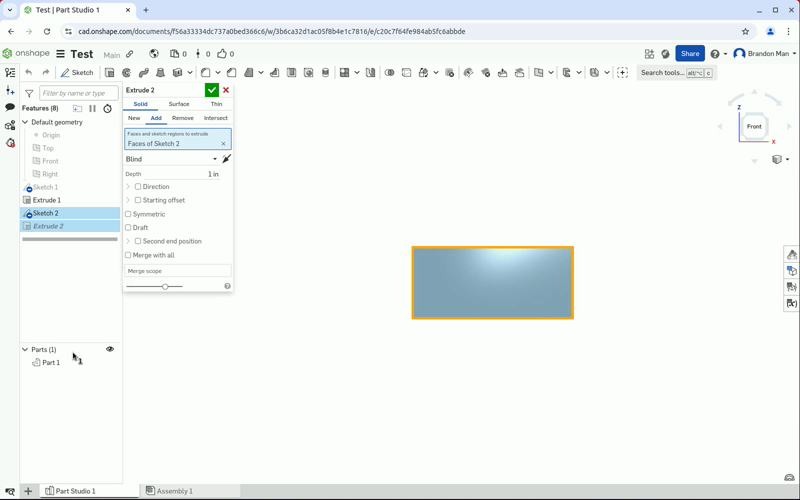
mouse_move(143, 106)
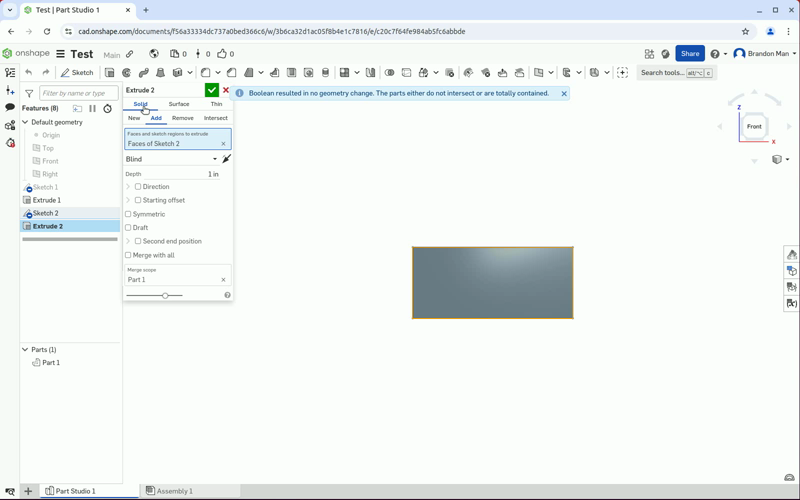
click(143, 106)
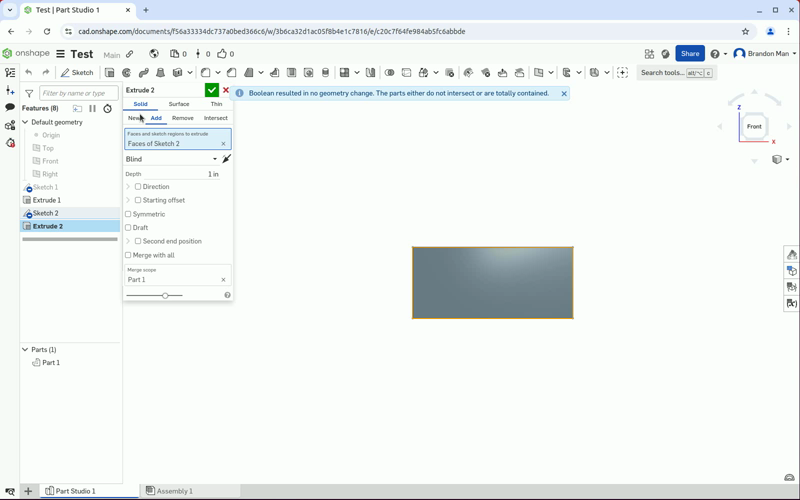
mouse_move(137, 120)
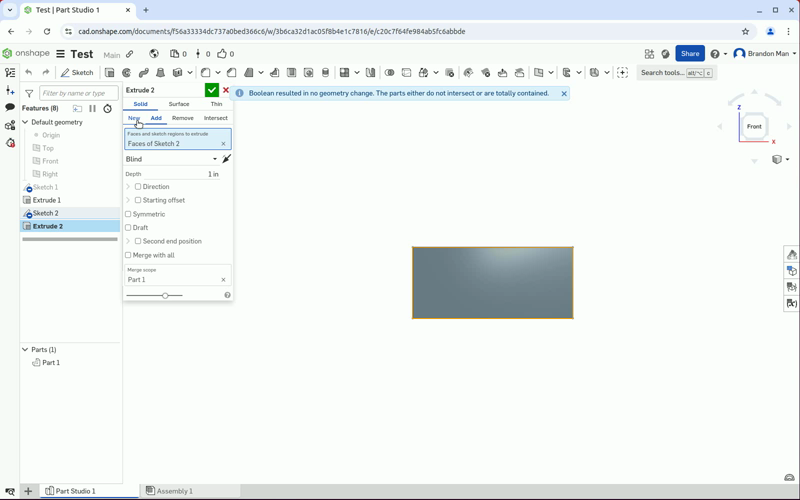
click(137, 120)
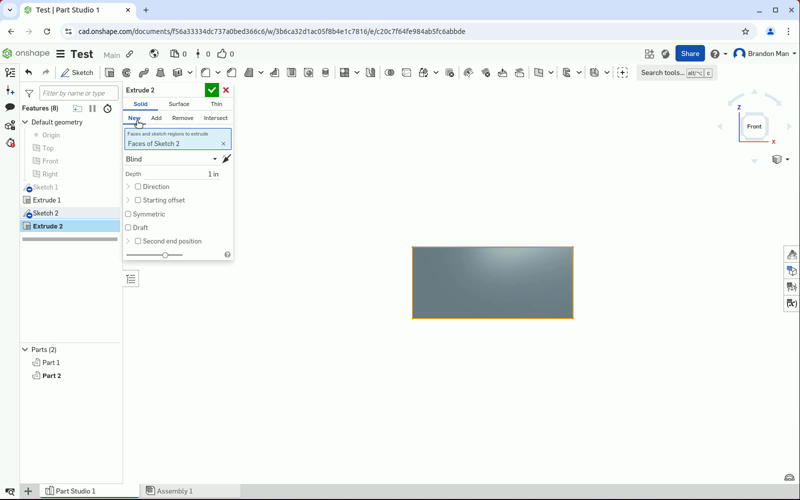
key(tab, 4)
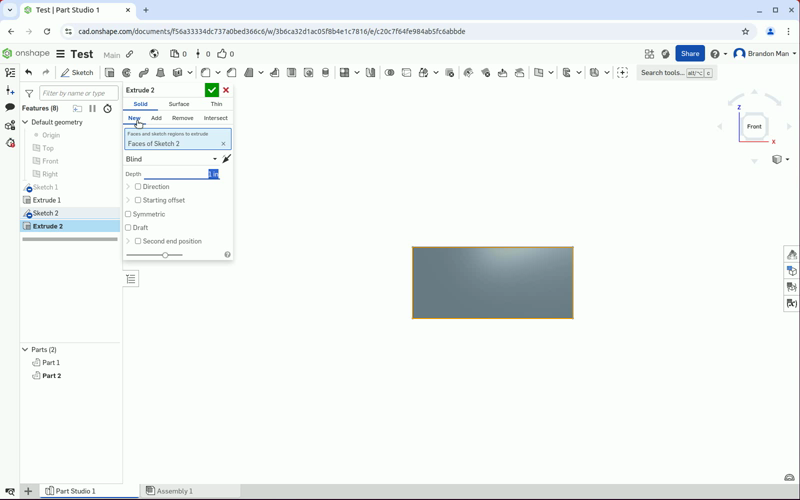
text(20.22)
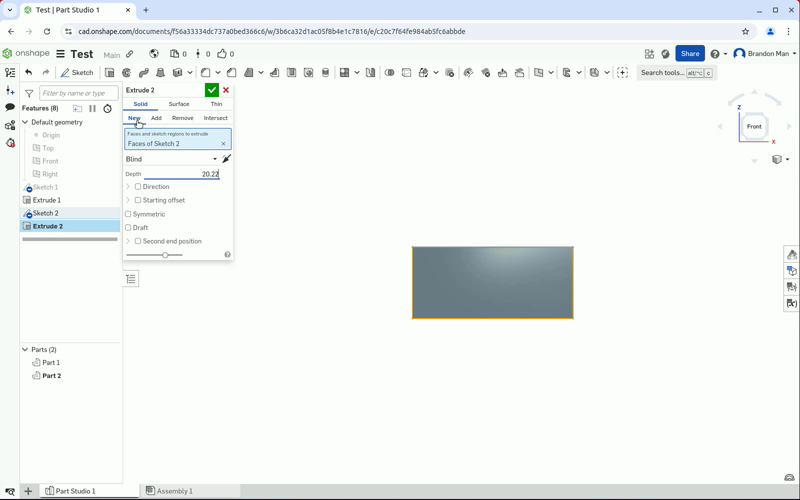
key(enter)
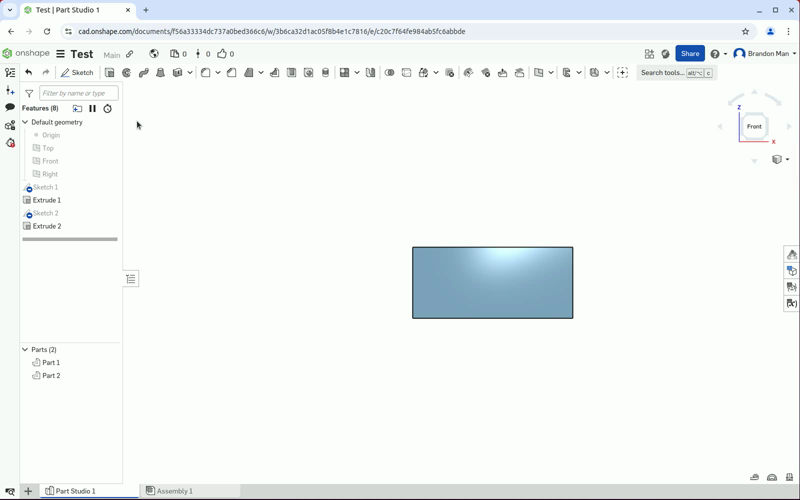
key(shift+h)
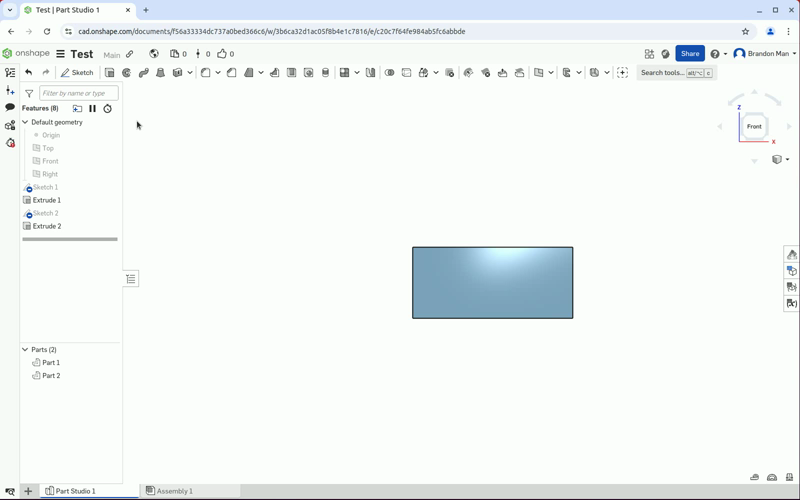
key(shift+h)
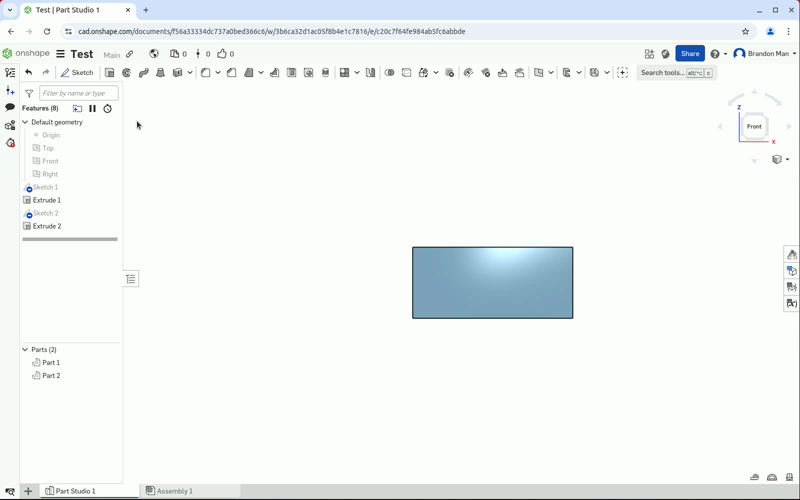
mouse_move(73, 189)
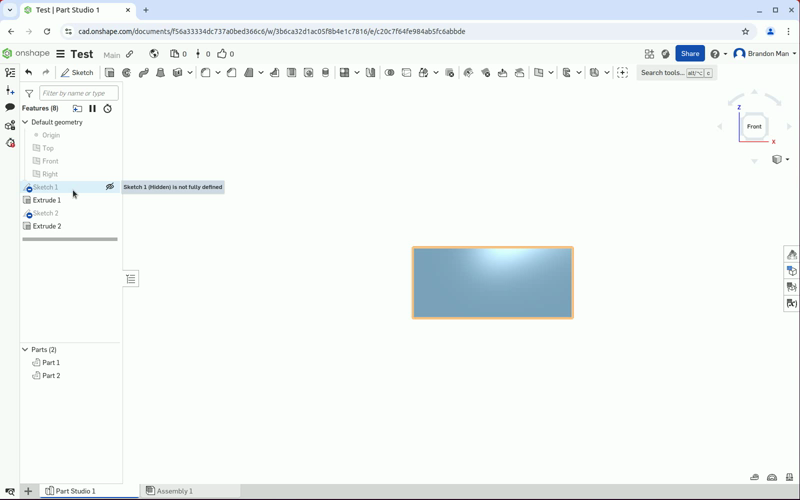
click(73, 189)
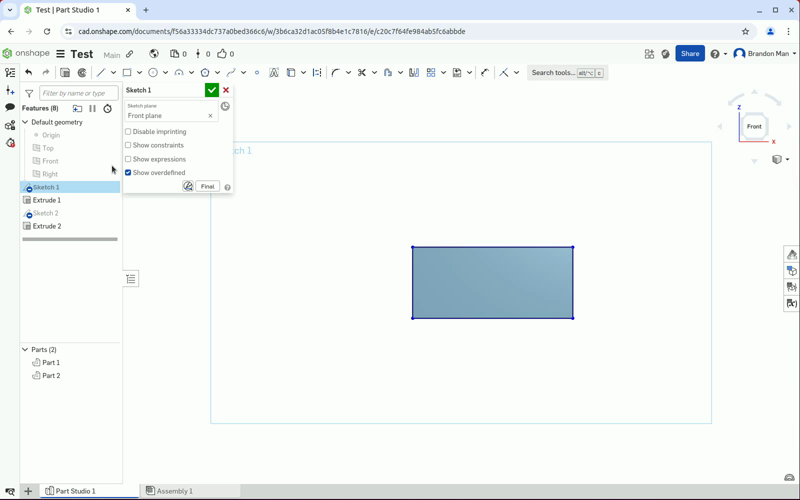
mouse_move(229, 92)
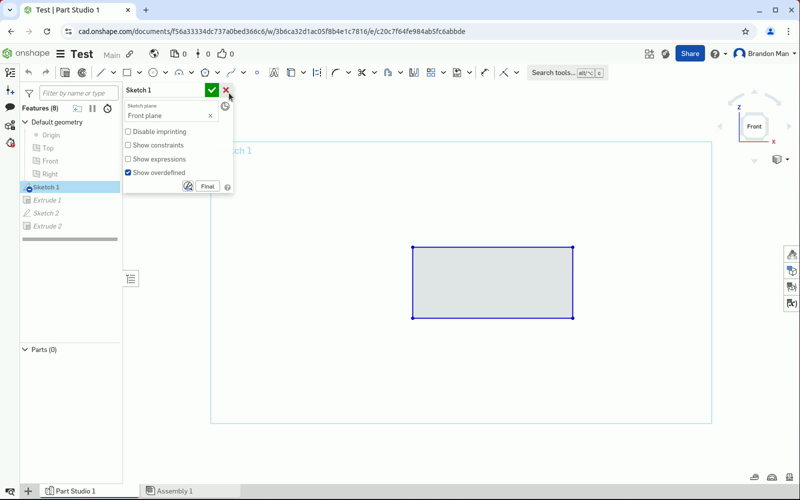
click(229, 92)
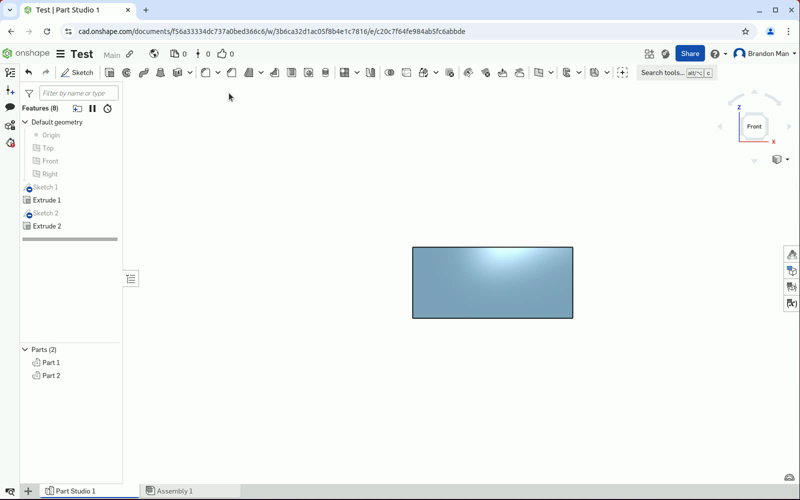
mouse_move(541, 75)
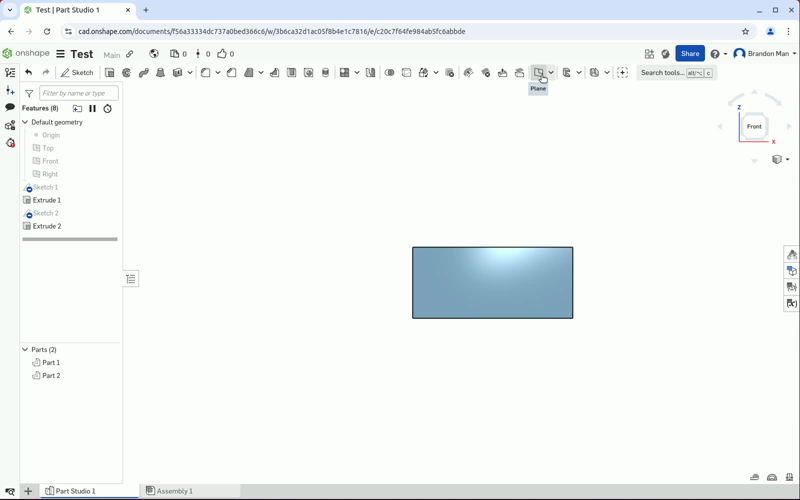
click(541, 75)
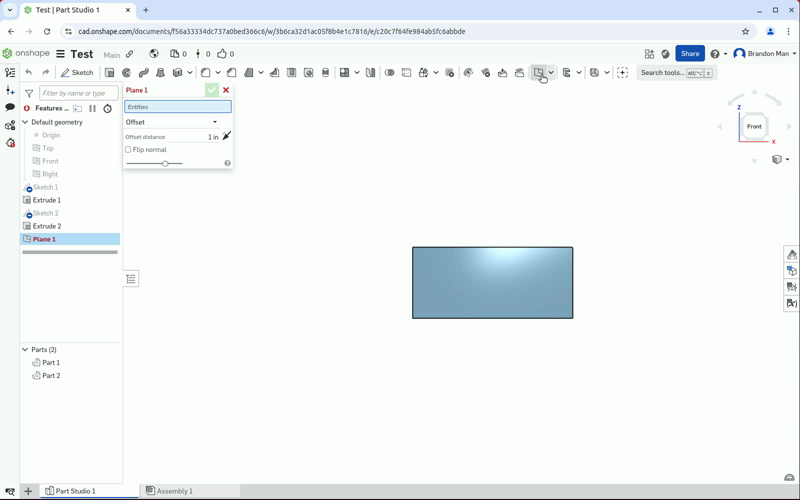
mouse_move(73, 163)
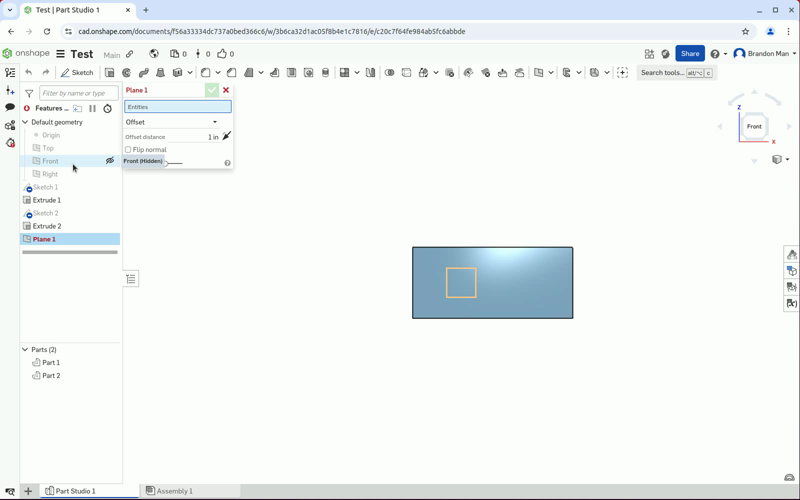
click(73, 163)
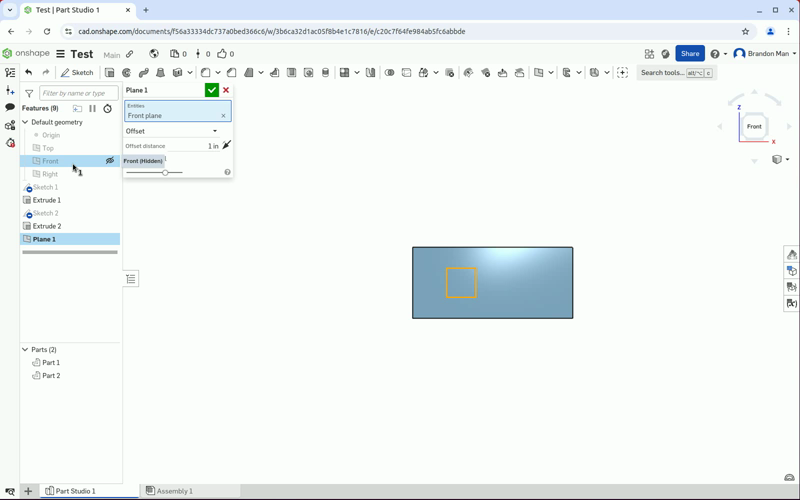
key(tab, 2)
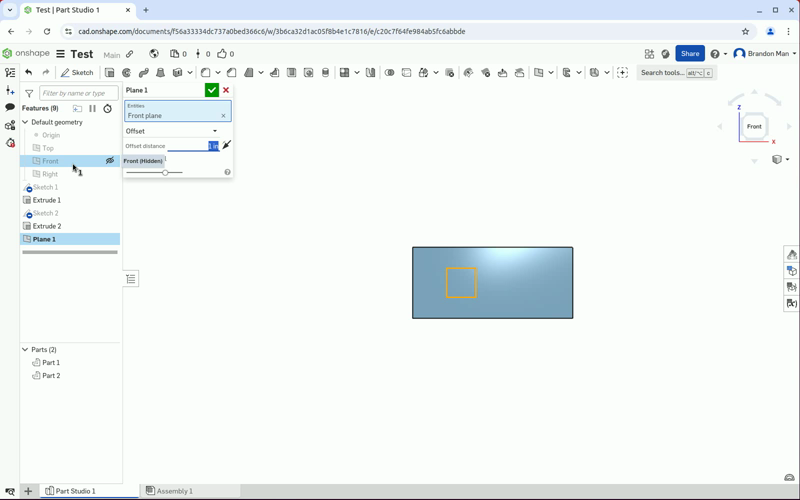
text(20.212)
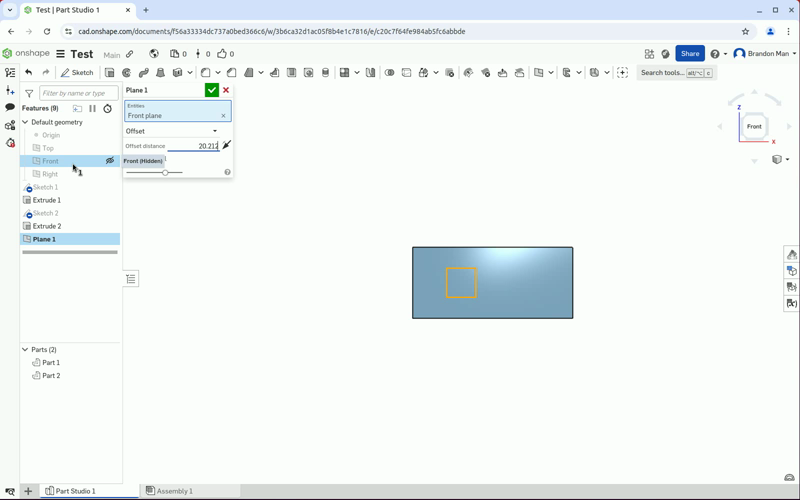
key(enter, 2)
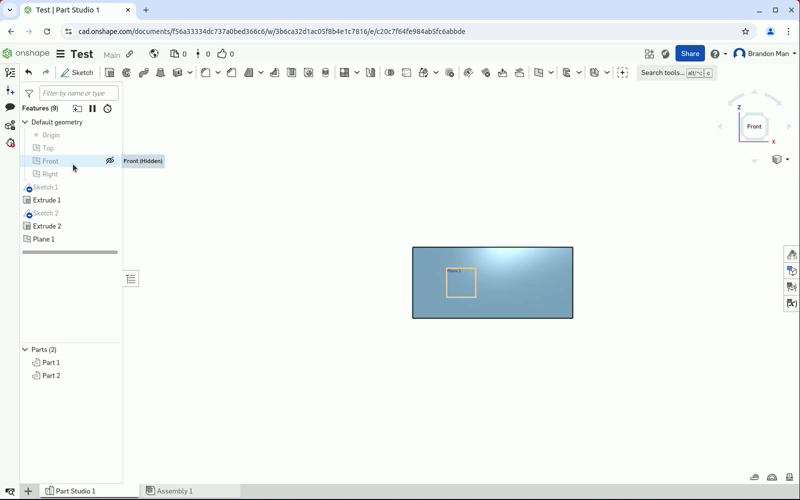
key(shift+s)
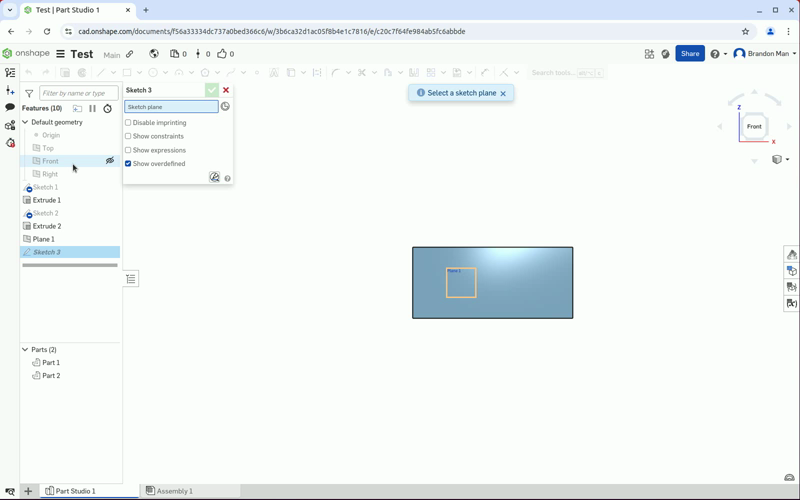
mouse_move(73, 241)
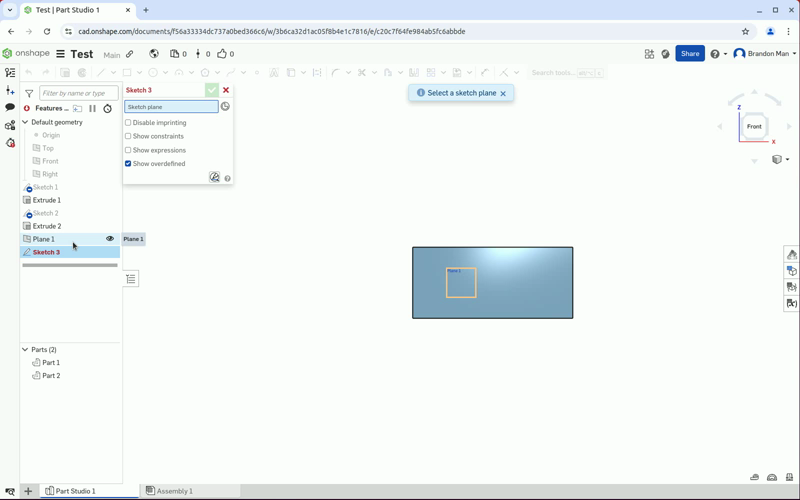
click(73, 241)
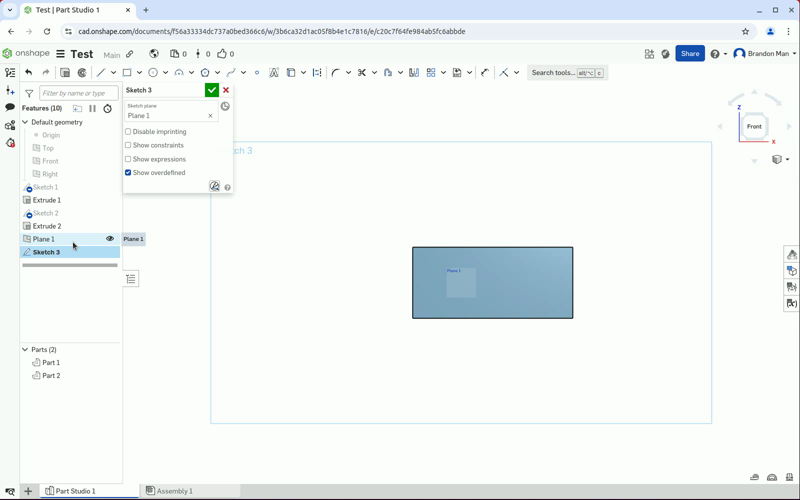
mouse_move(73, 352)
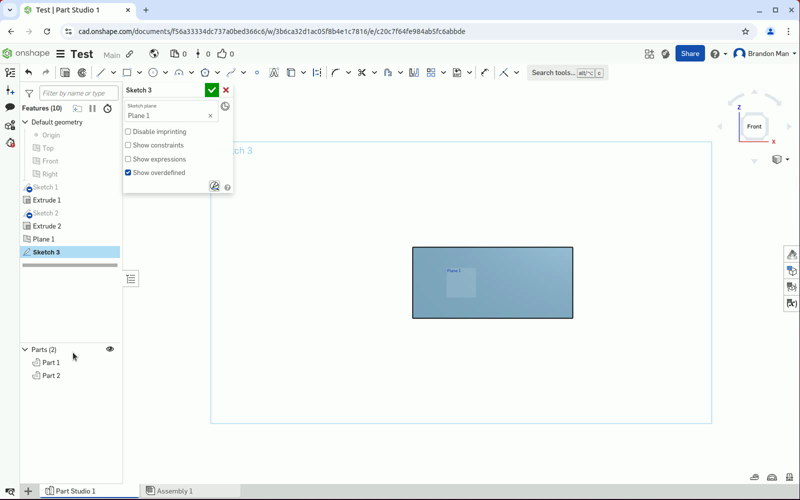
key(y)
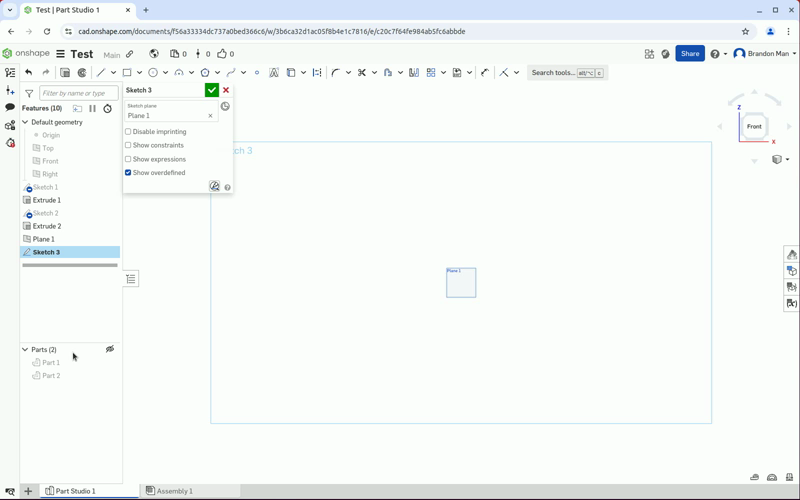
key(c)
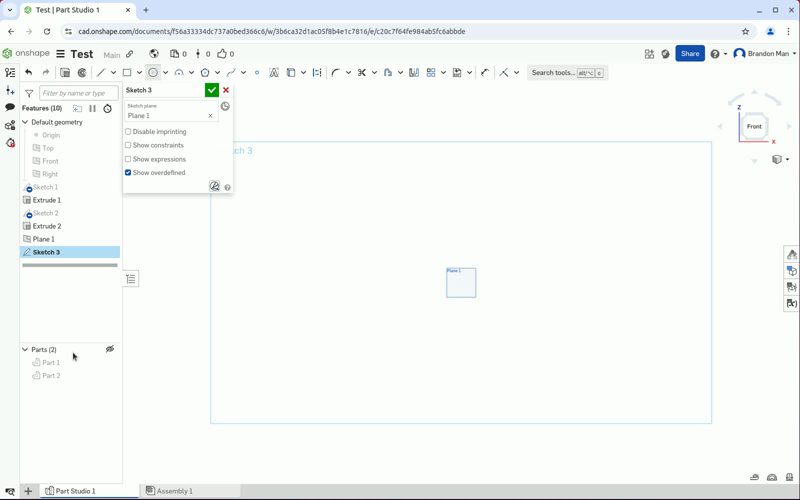
key_down(shift)
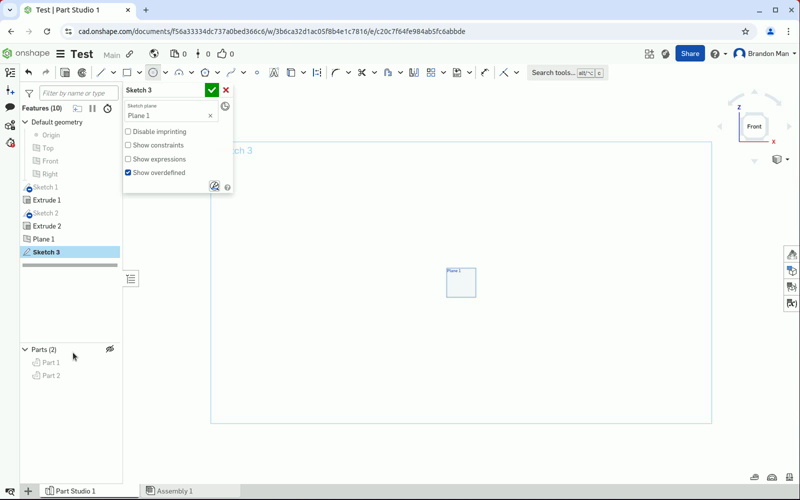
mouse_move(449, 282)
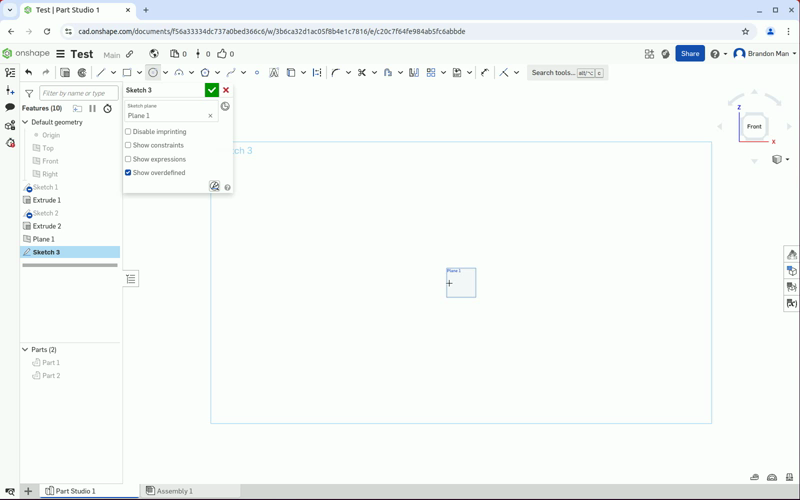
click(449, 282)
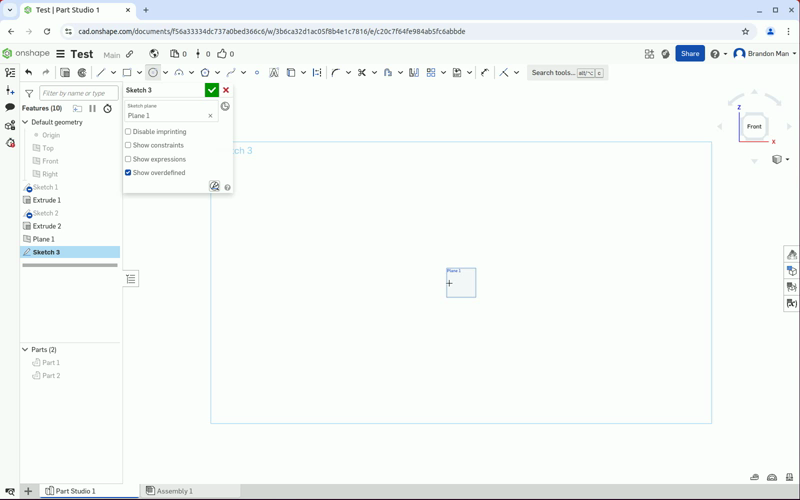
key_up(shift)
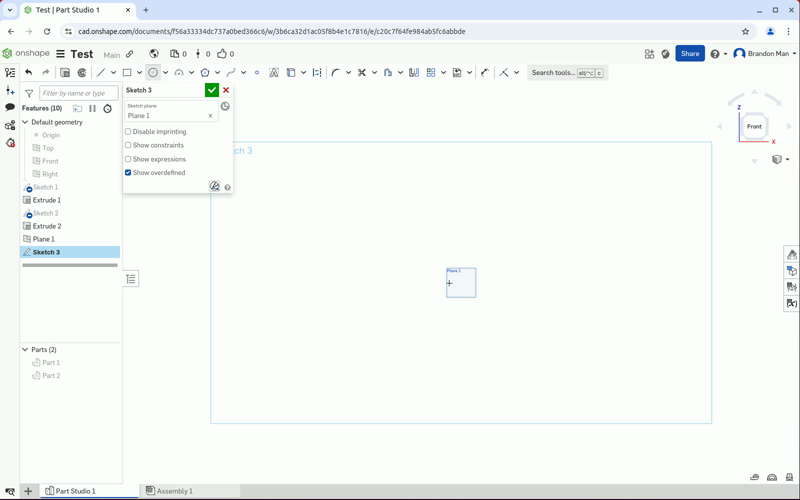
mouse_move(478, 282)
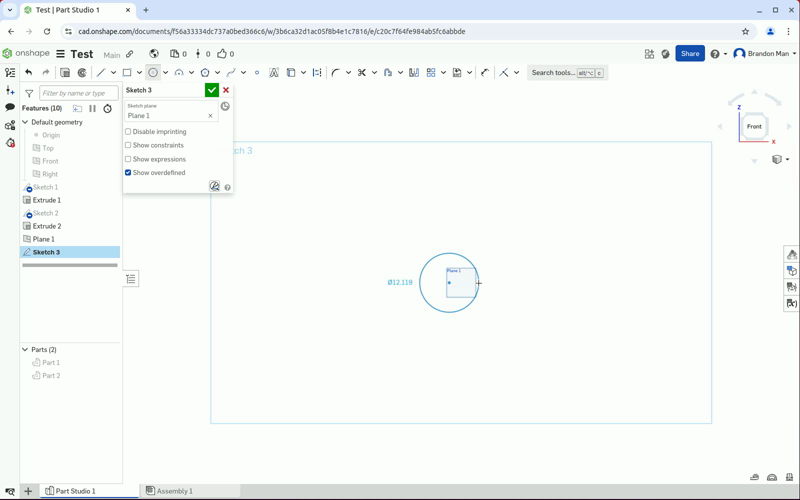
click(478, 282)
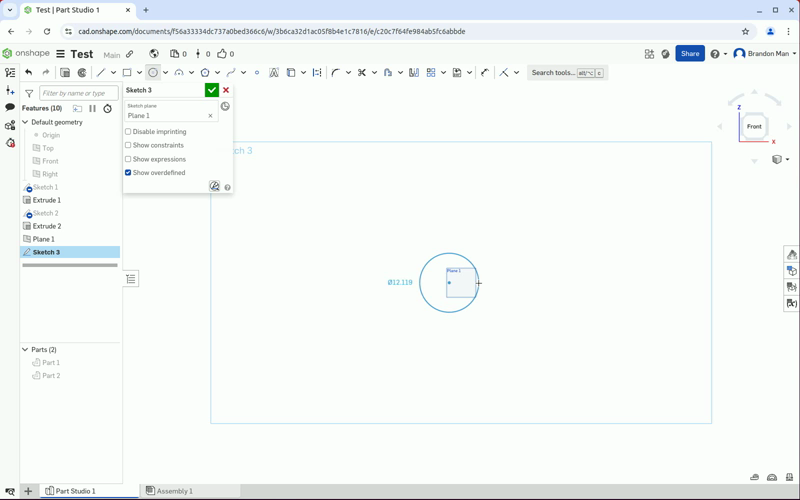
key(esc)
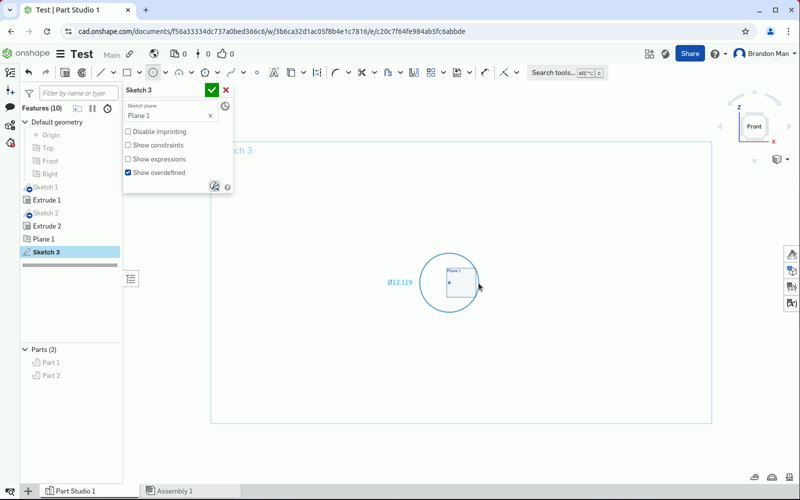
mouse_move(452, 286)
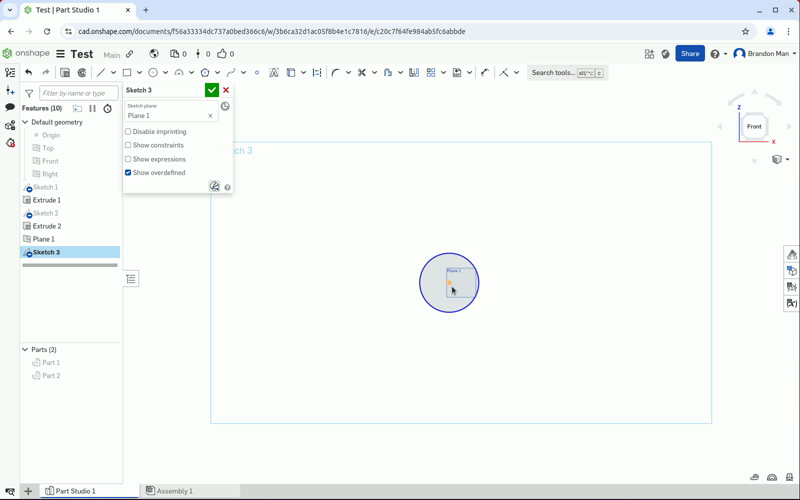
click(452, 286)
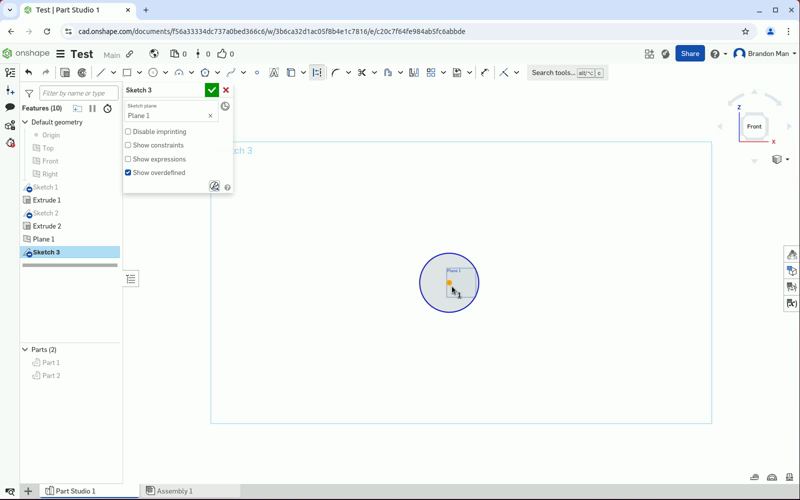
mouse_move(73, 352)
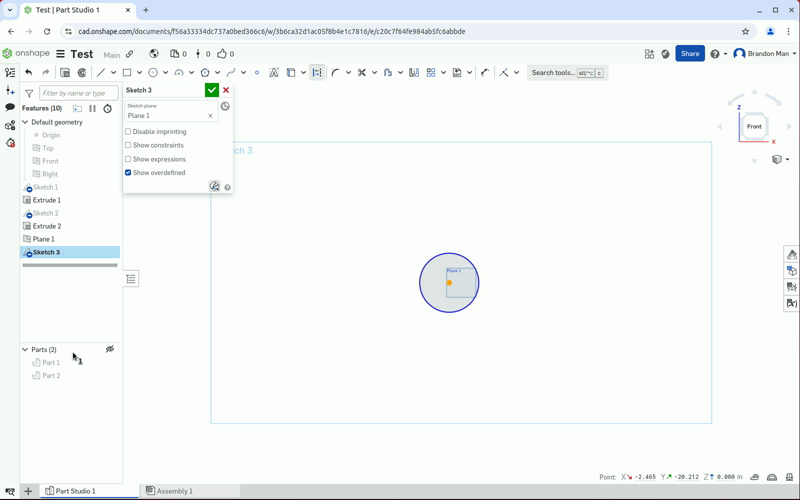
key(shift+y)
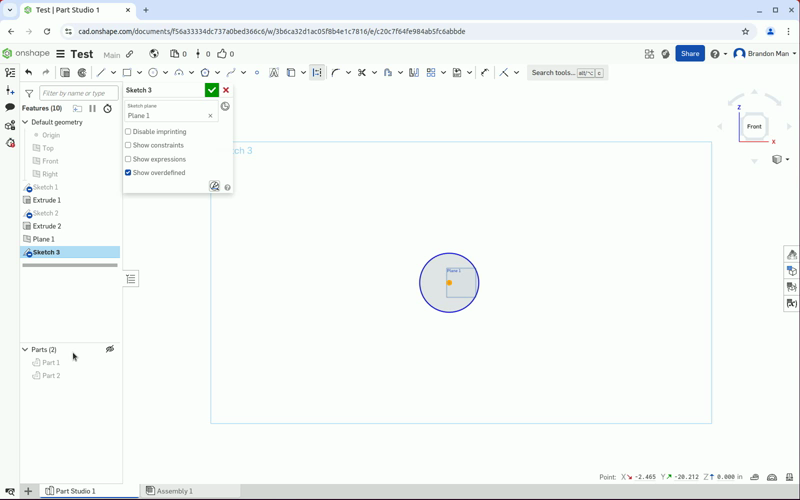
key(shift+e)
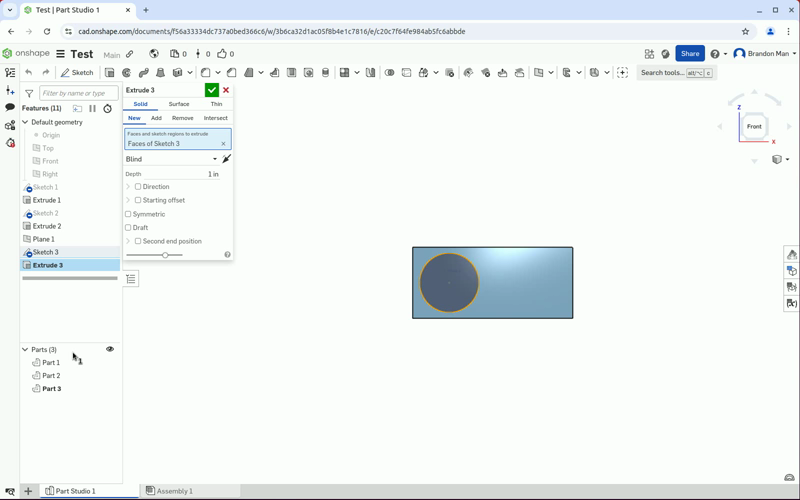
mouse_move(143, 106)
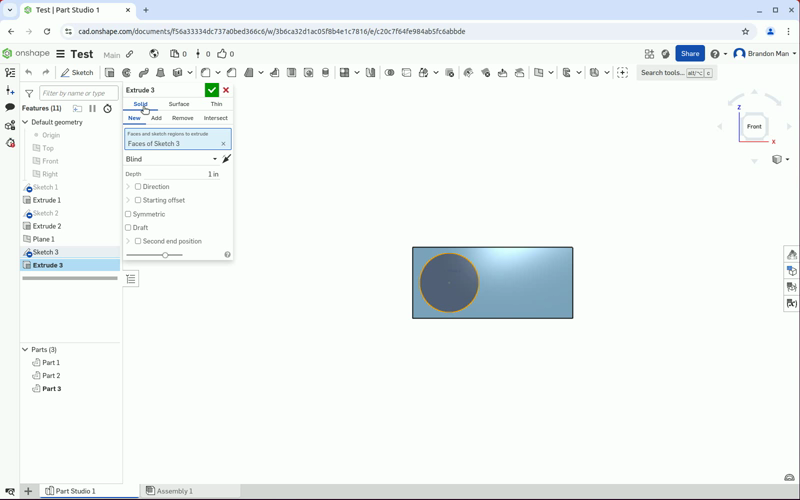
click(143, 106)
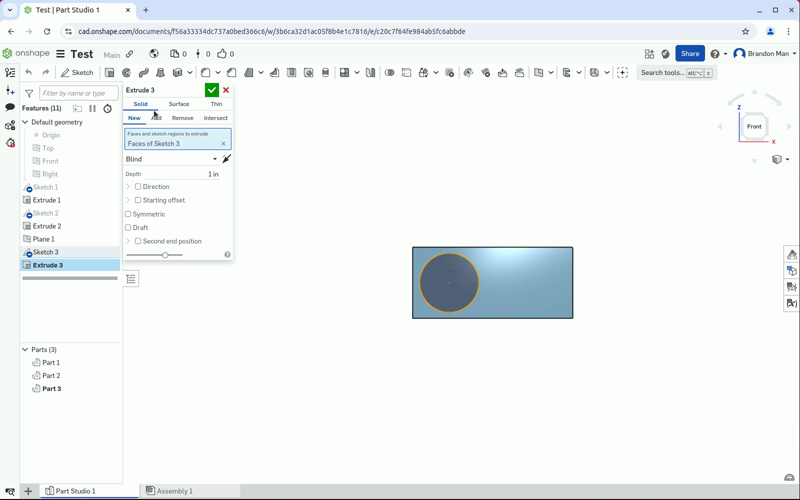
mouse_move(186, 120)
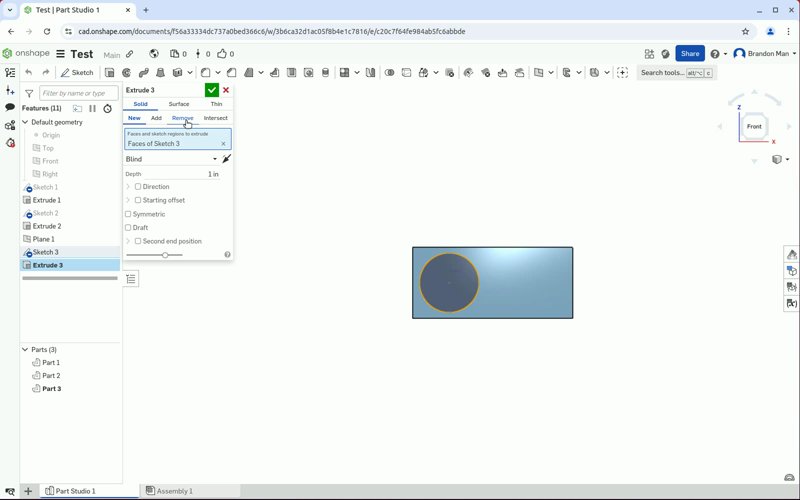
click(186, 120)
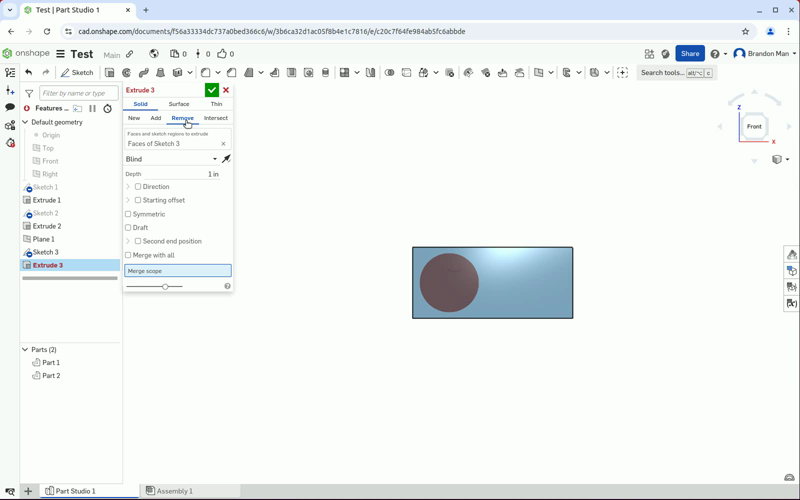
key(tab, 4)
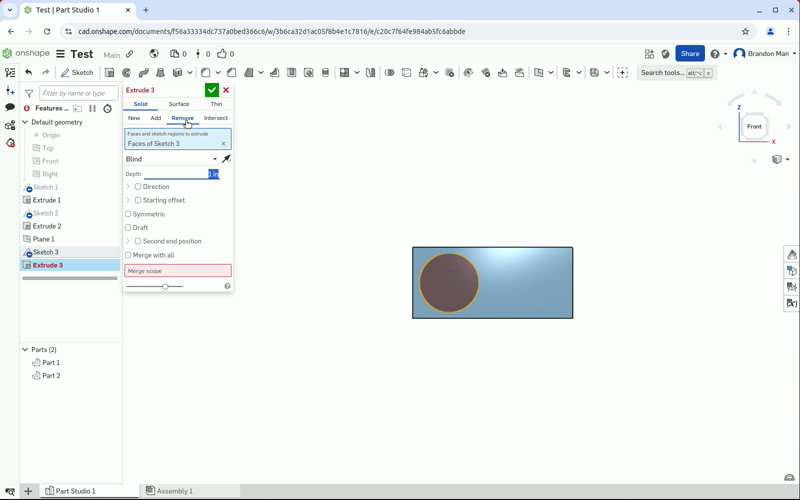
text(10.11)
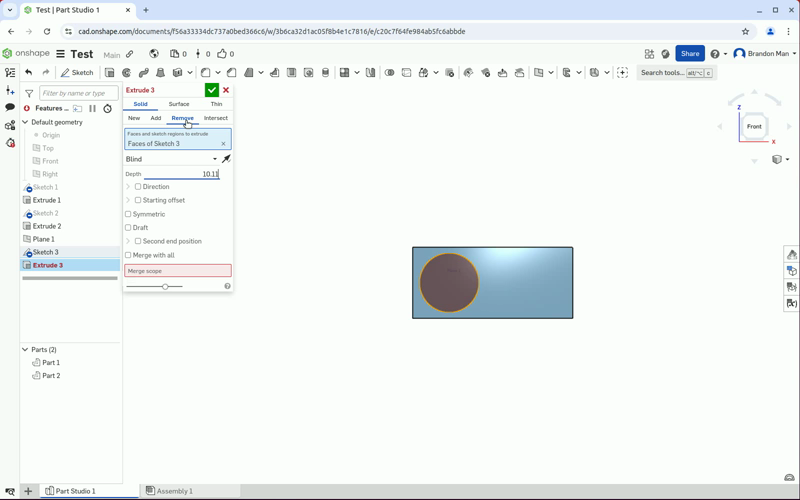
key(tab, 6)
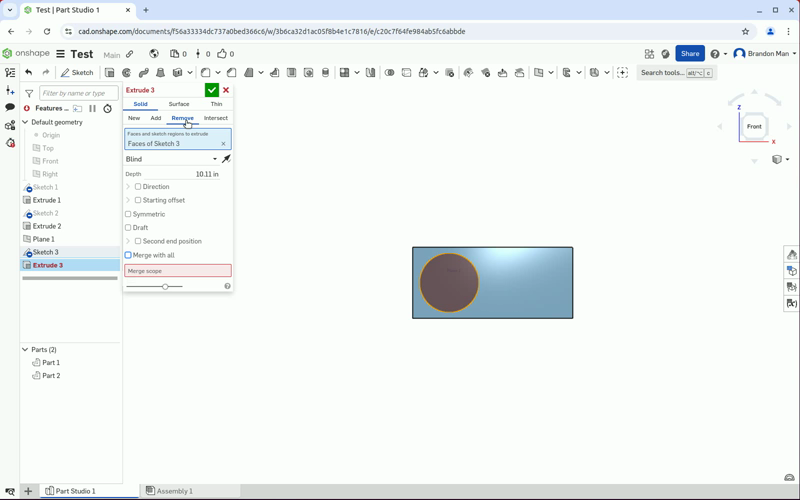
key(space)
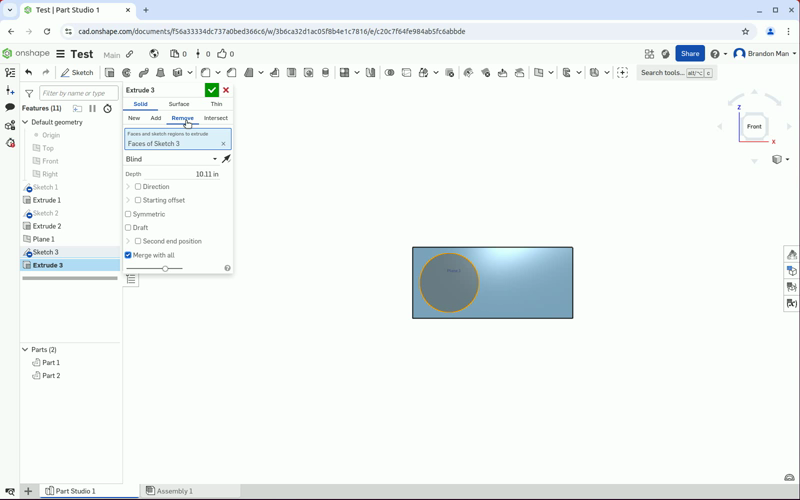
key(enter)
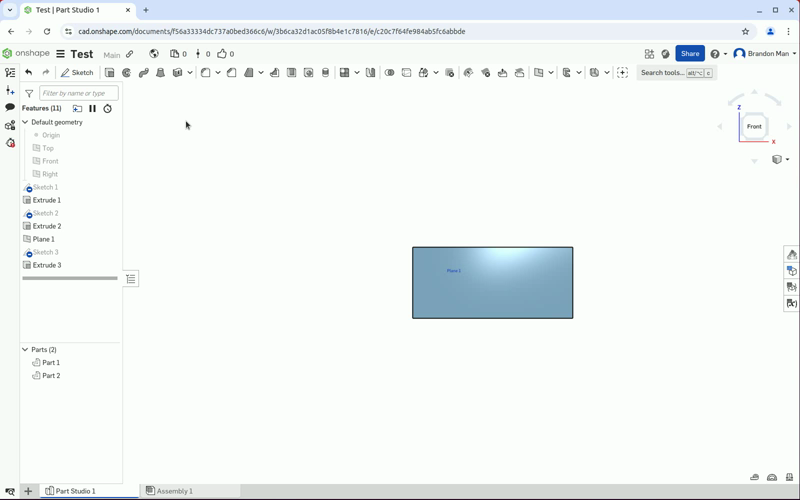
key(shift+h)
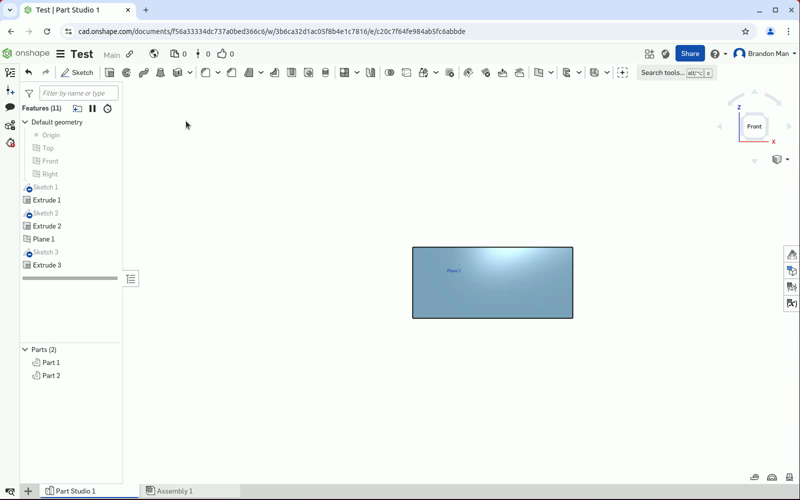
key(shift+h)
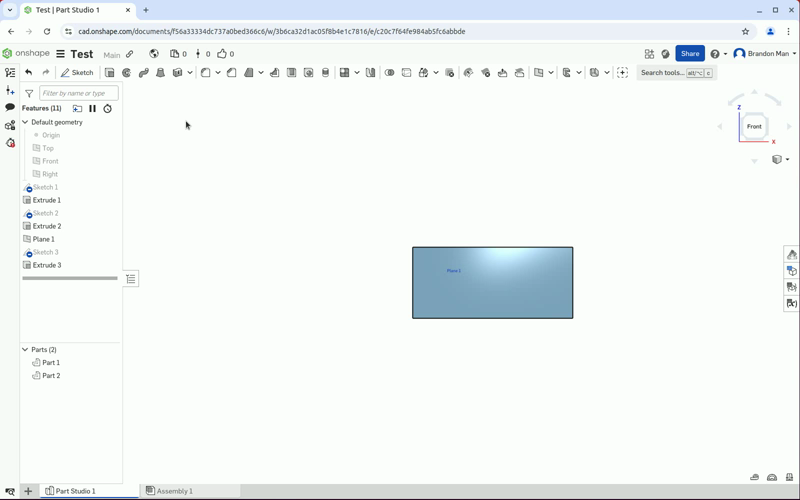
mouse_move(73, 189)
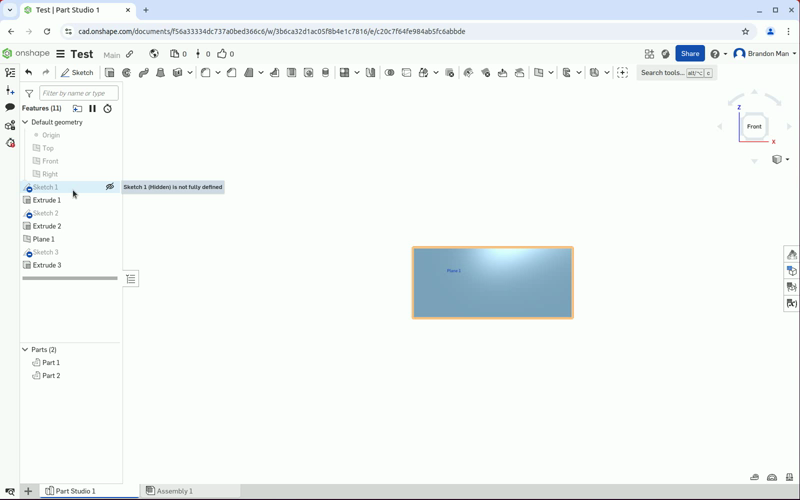
click(73, 189)
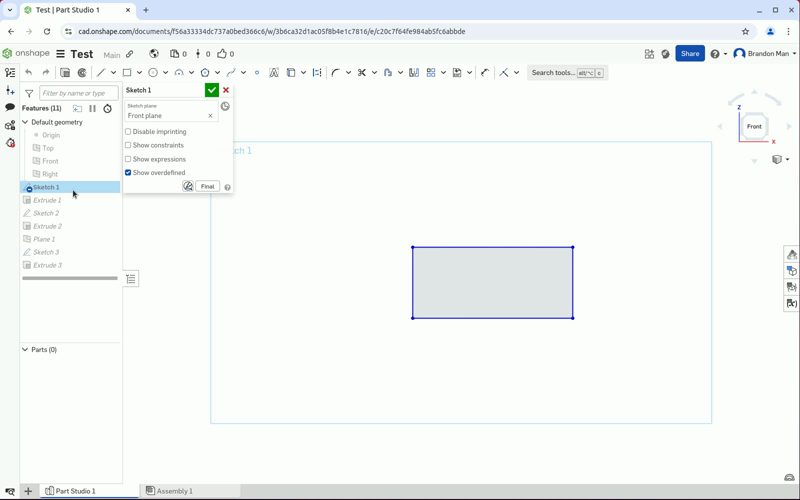
mouse_move(229, 92)
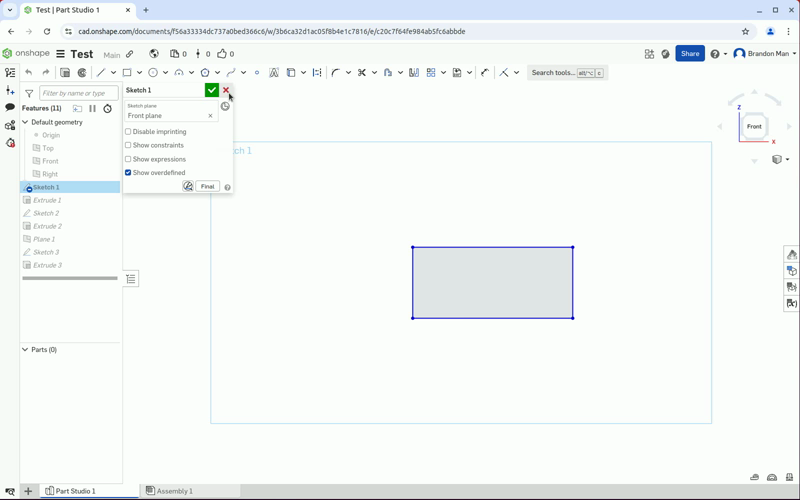
click(229, 92)
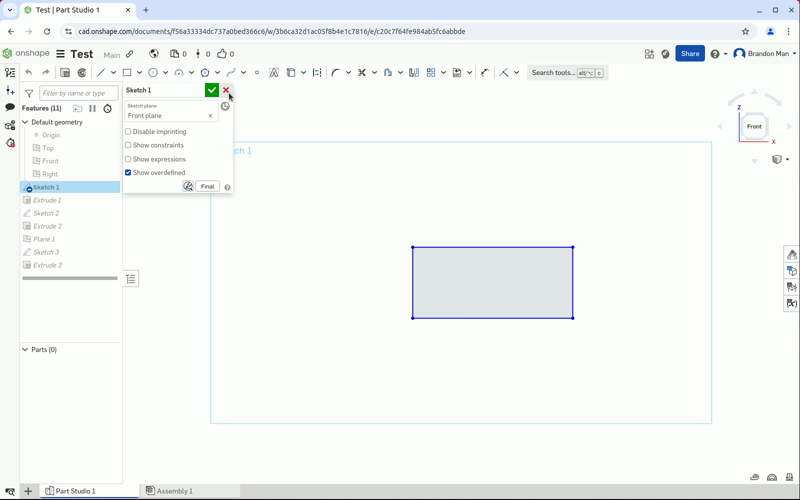
key(shift+s)
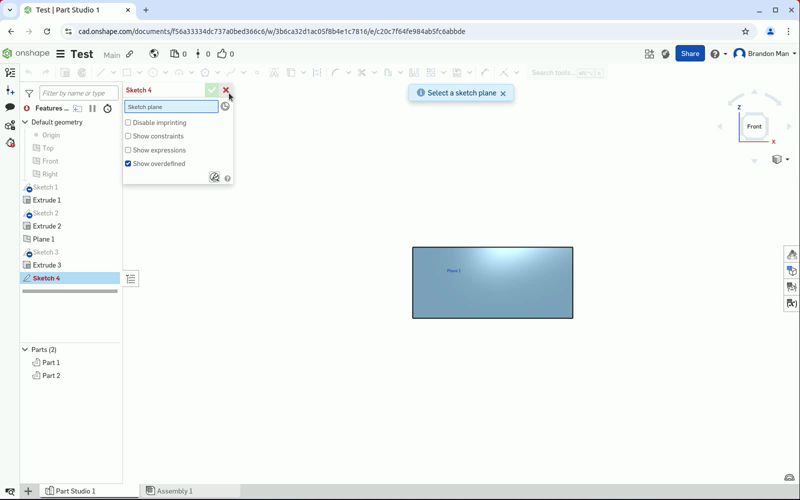
mouse_move(73, 241)
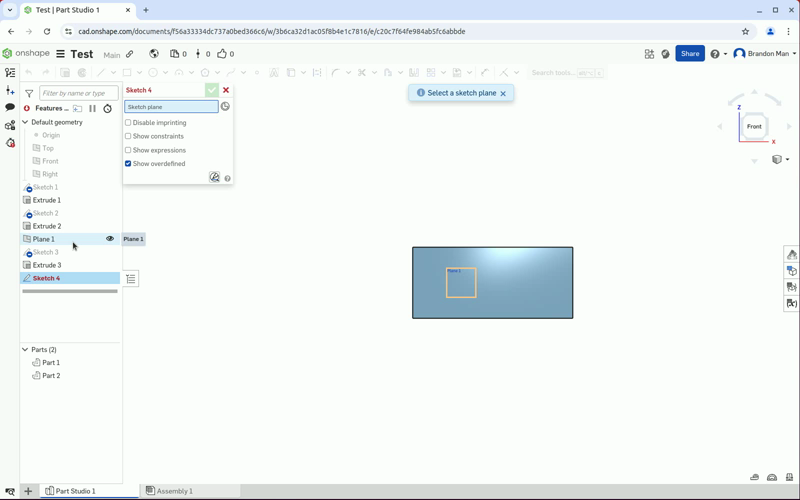
click(73, 241)
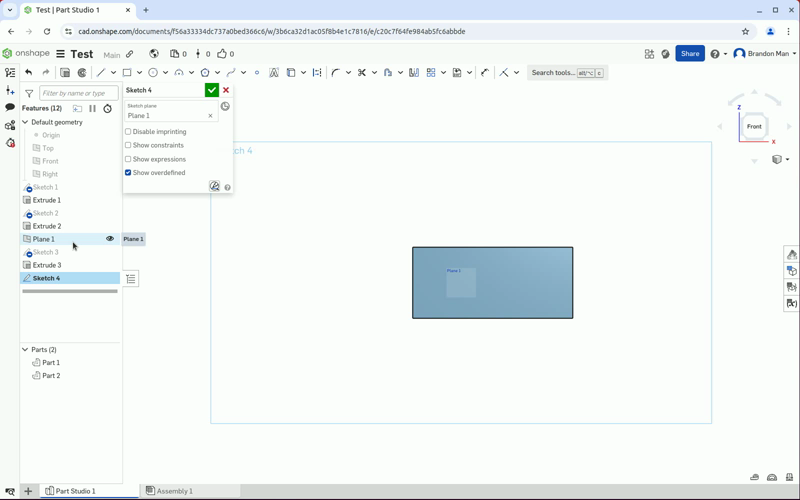
mouse_move(73, 352)
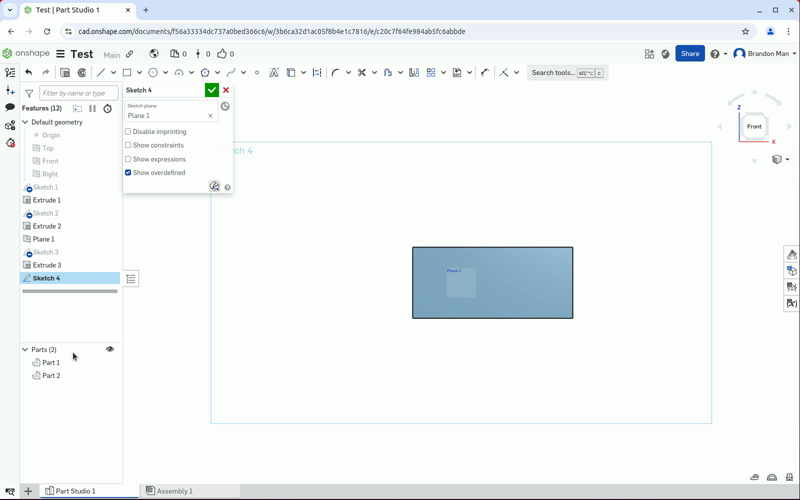
key(y)
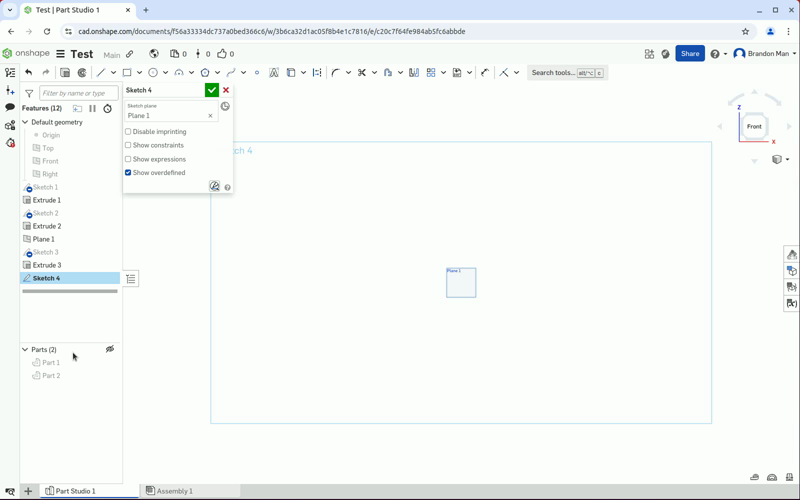
key(c)
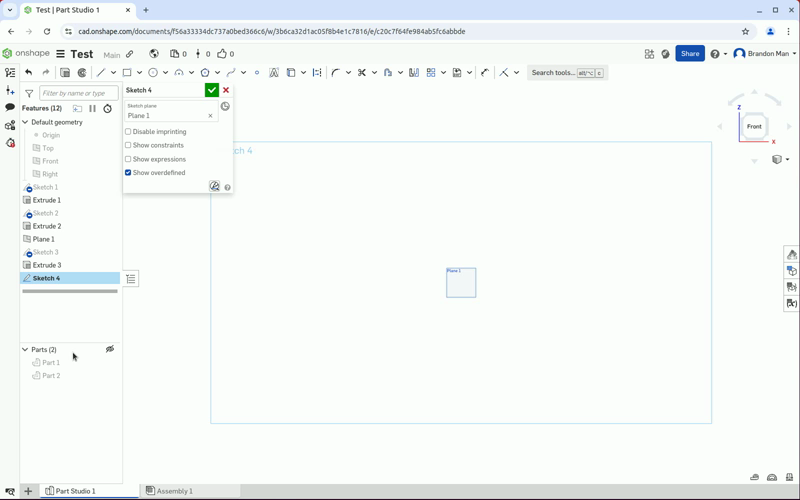
key_down(shift)
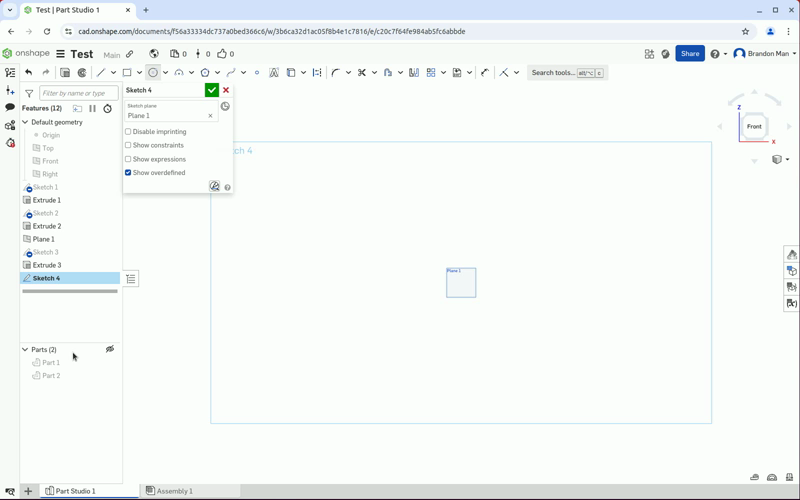
mouse_move(534, 282)
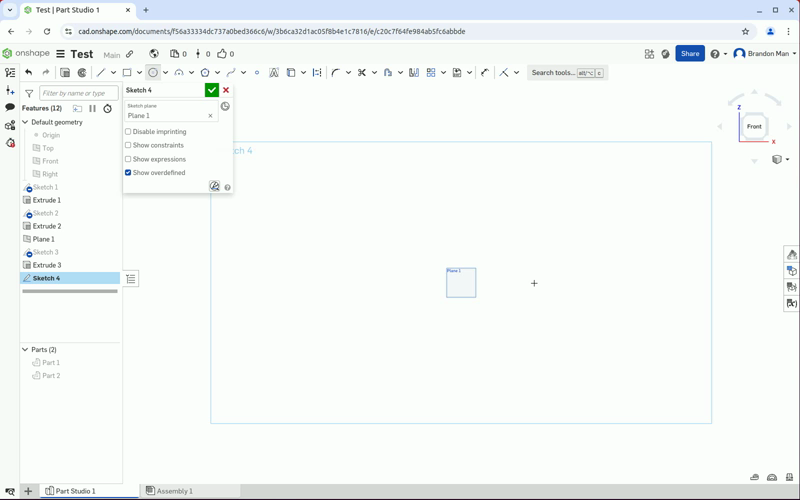
click(534, 282)
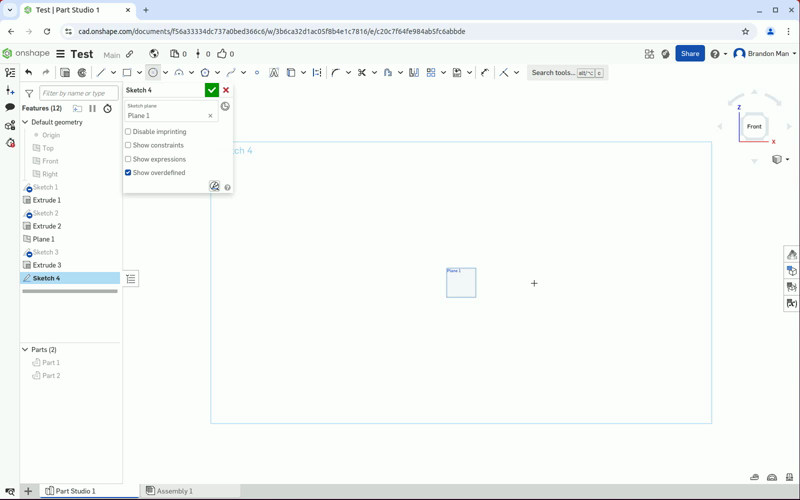
key_up(shift)
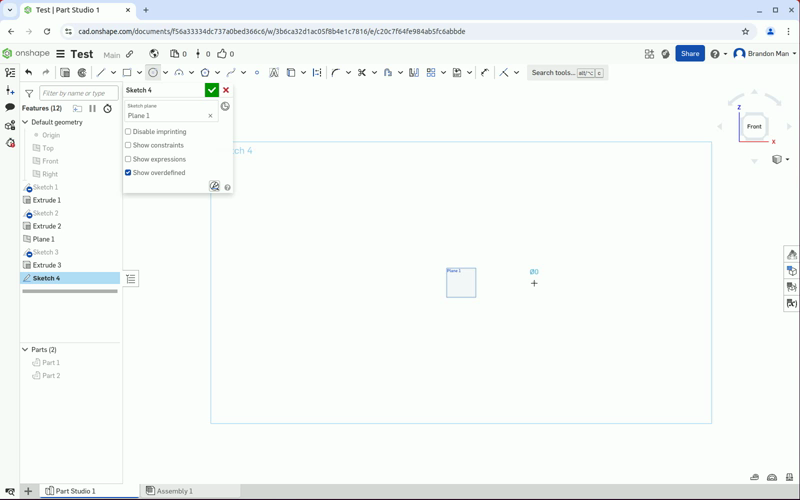
mouse_move(565, 282)
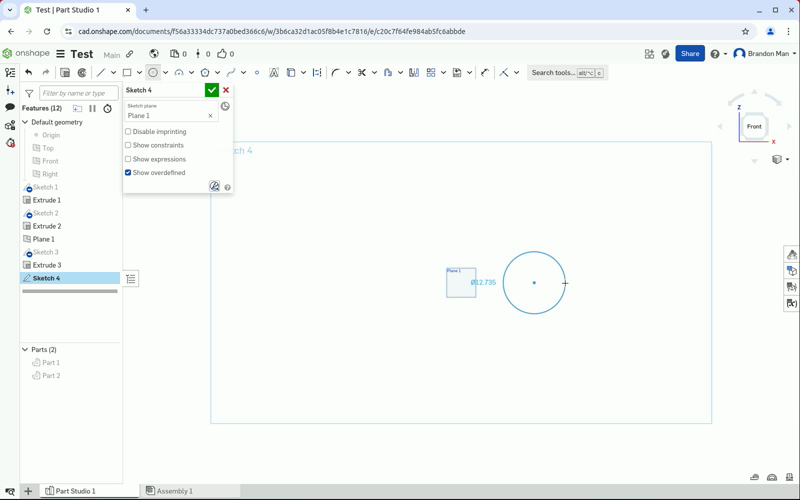
click(565, 282)
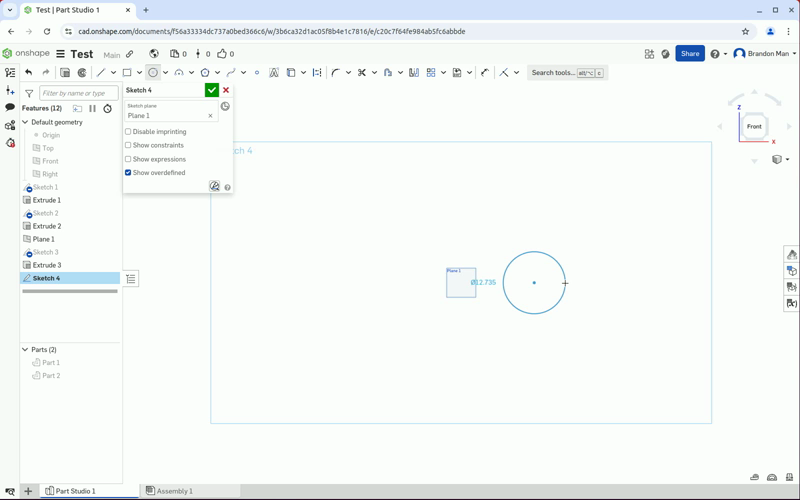
key(esc)
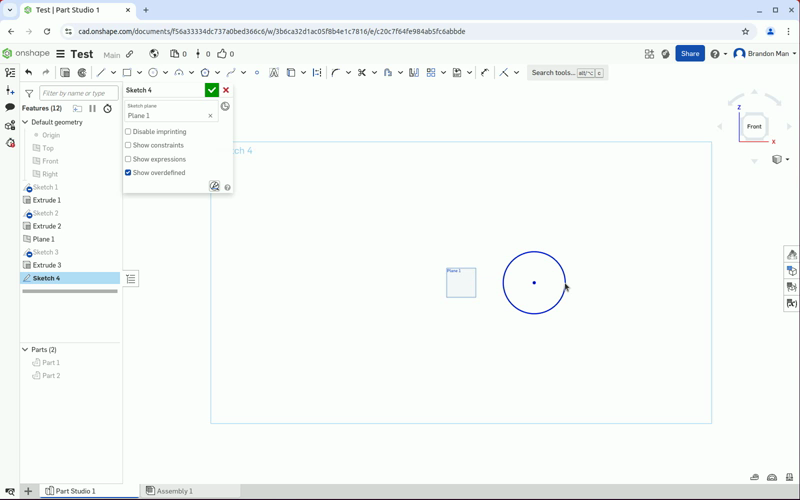
mouse_move(534, 258)
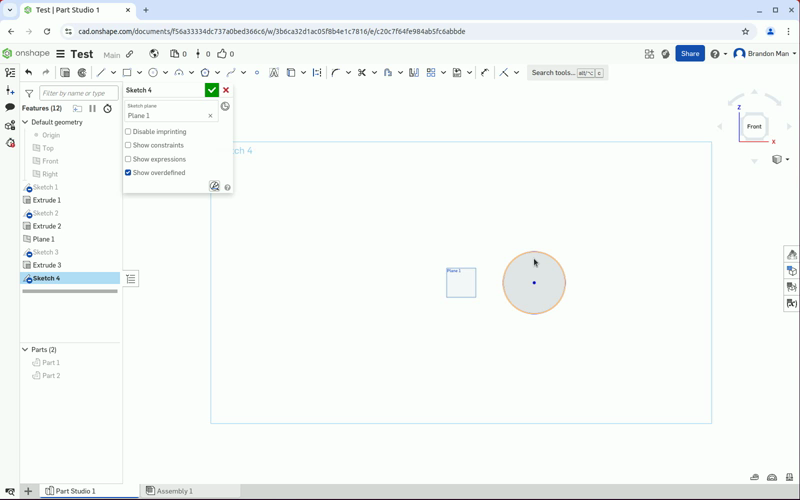
click(534, 258)
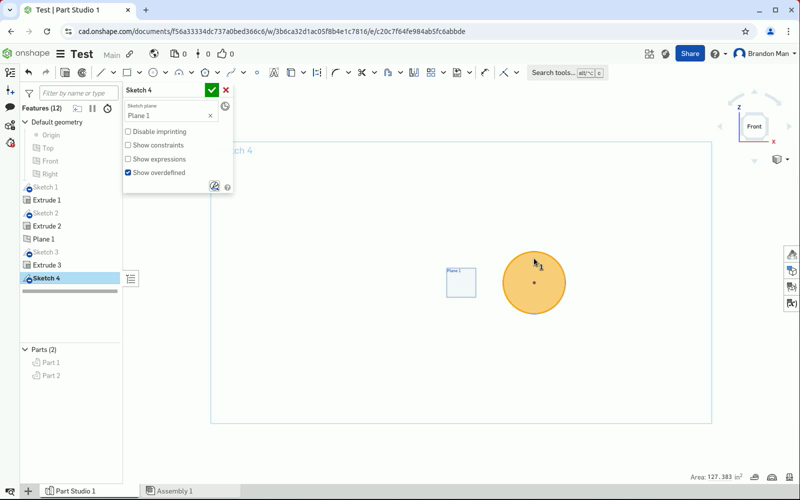
mouse_move(73, 352)
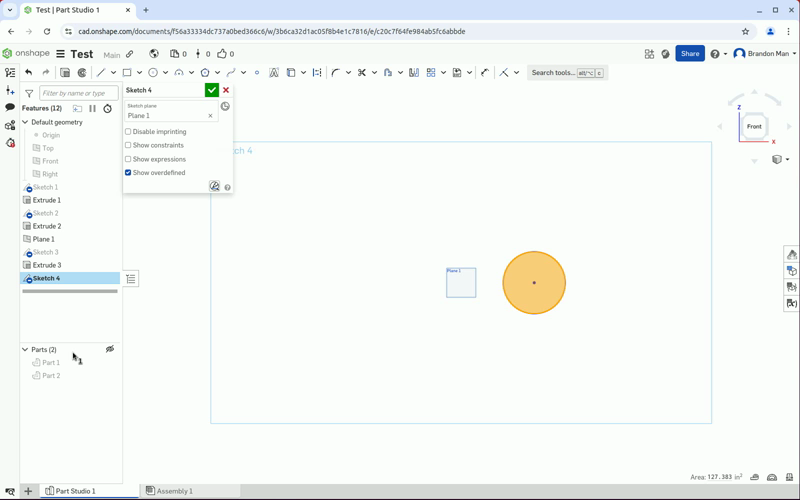
key(shift+y)
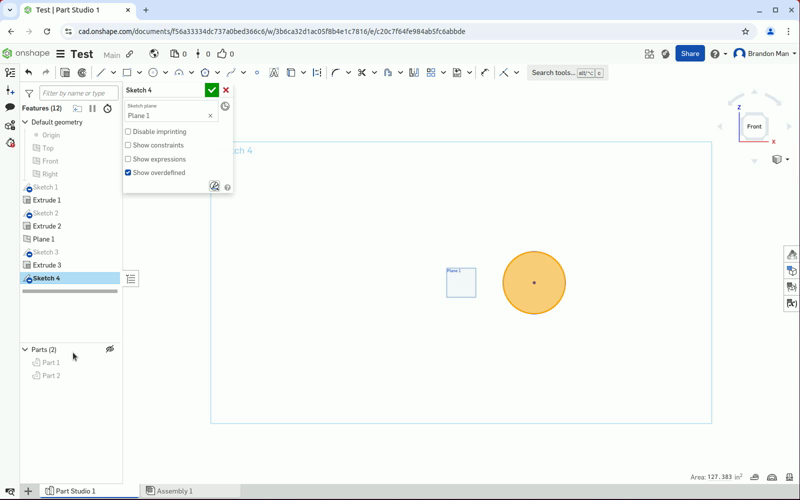
key(shift+e)
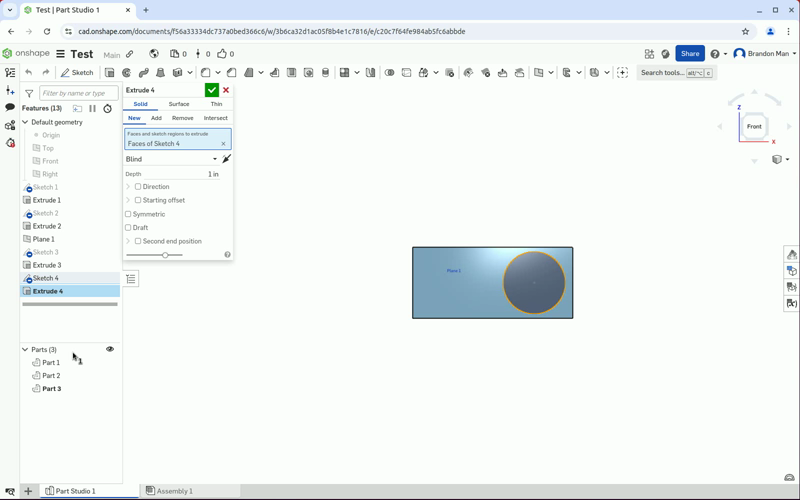
mouse_move(143, 106)
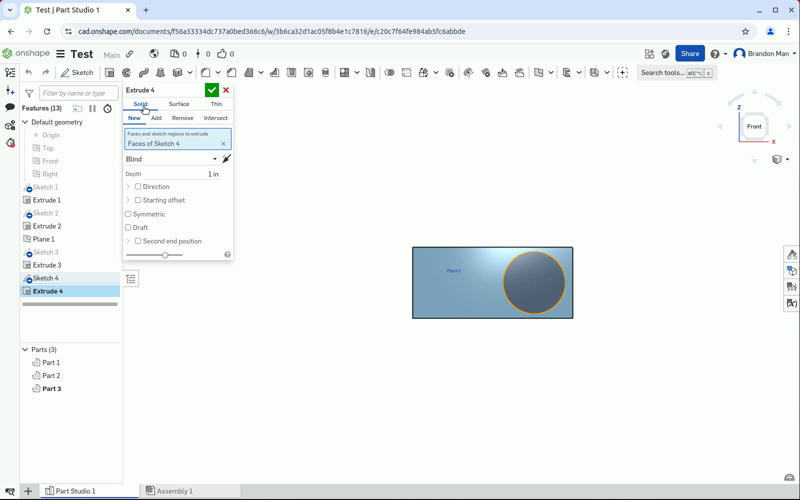
click(143, 106)
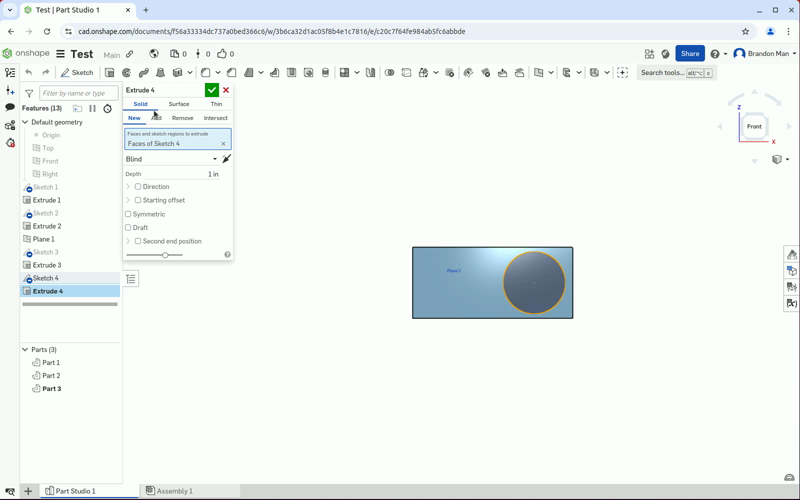
mouse_move(186, 120)
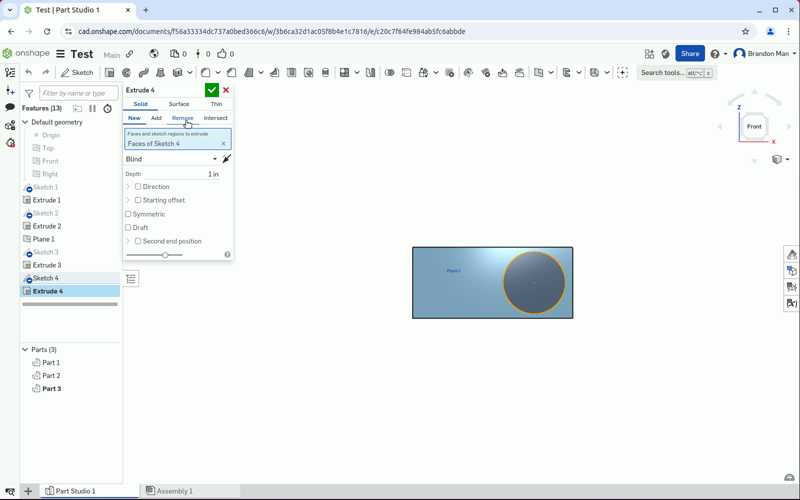
click(186, 120)
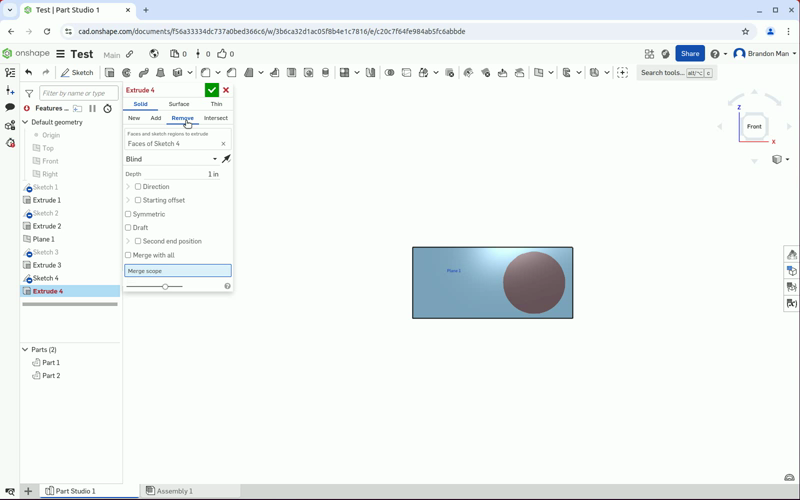
key(tab, 4)
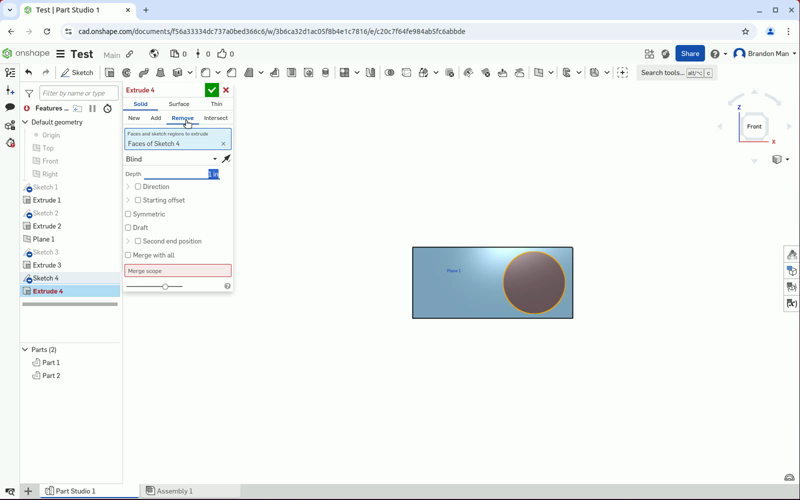
text(10.11)
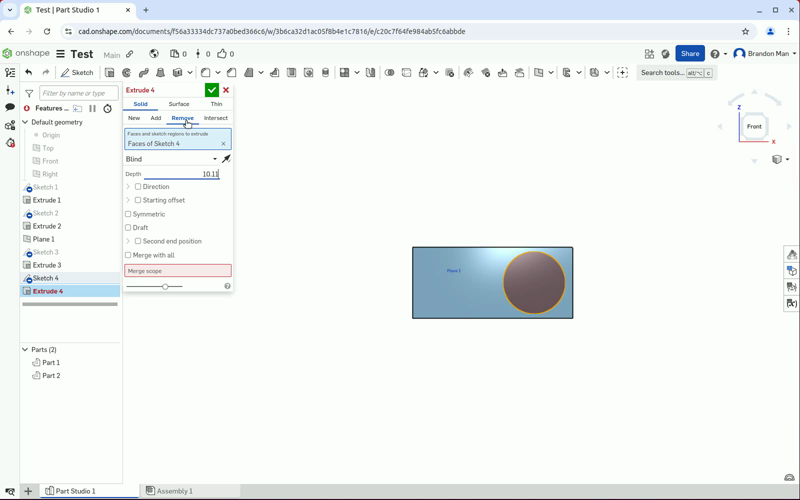
key(tab, 6)
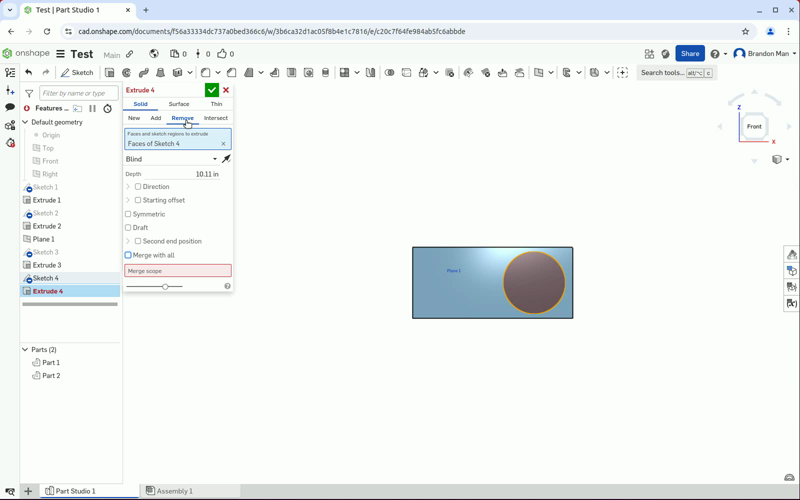
key(space)
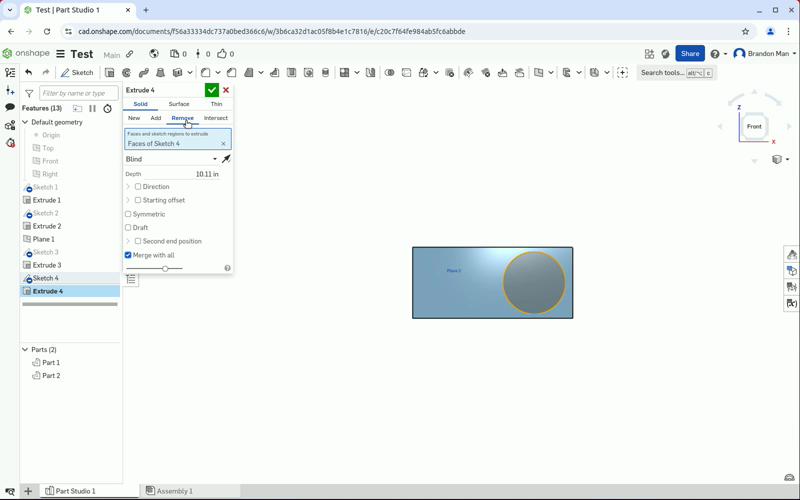
key(enter)
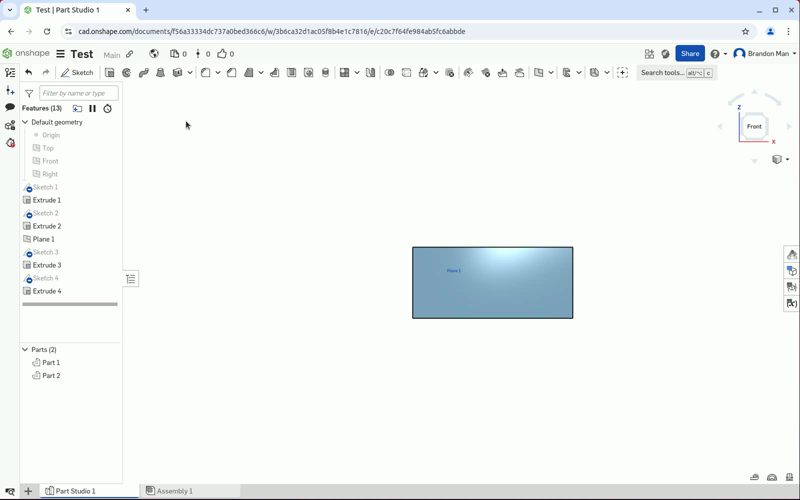
key(shift+h)
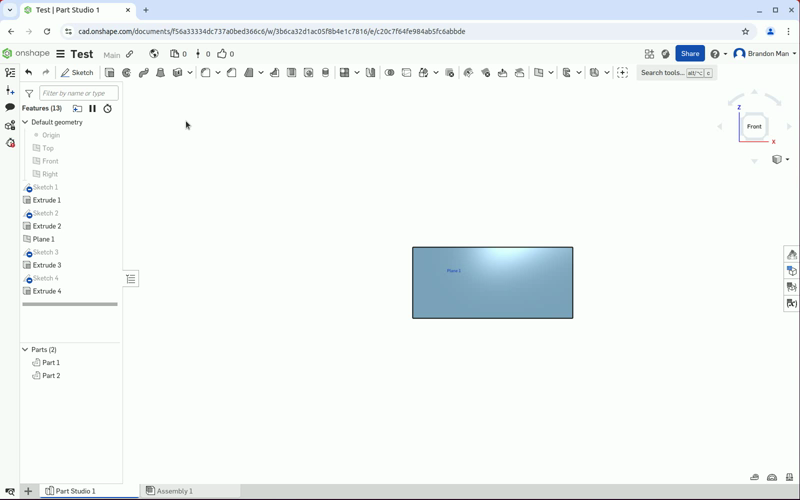
key(shift+h)
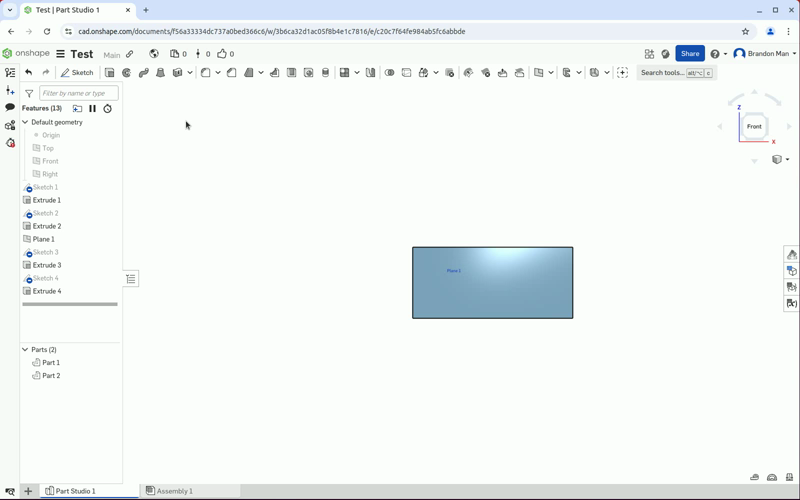
mouse_move(73, 189)
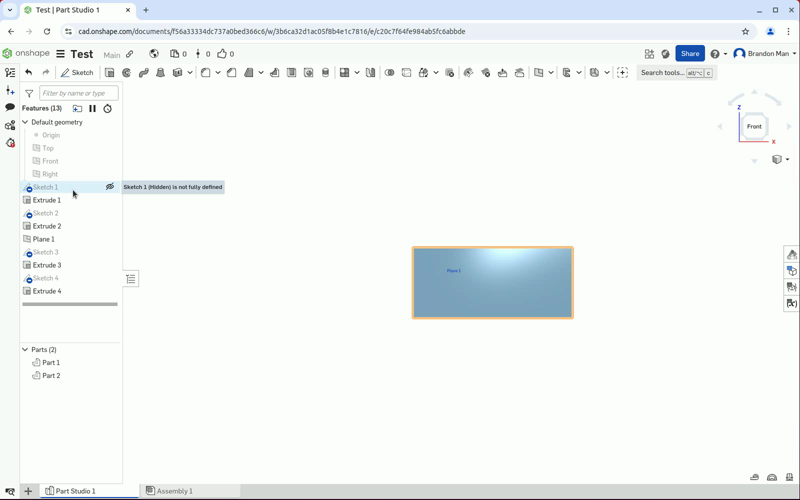
click(73, 189)
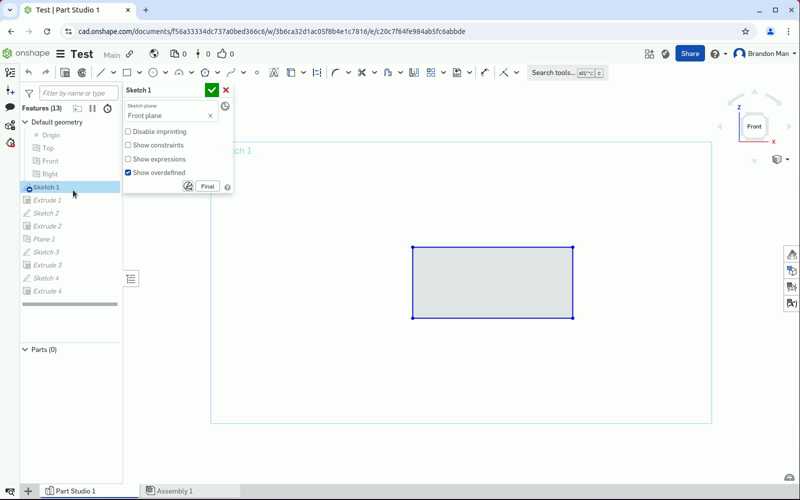
mouse_move(229, 92)
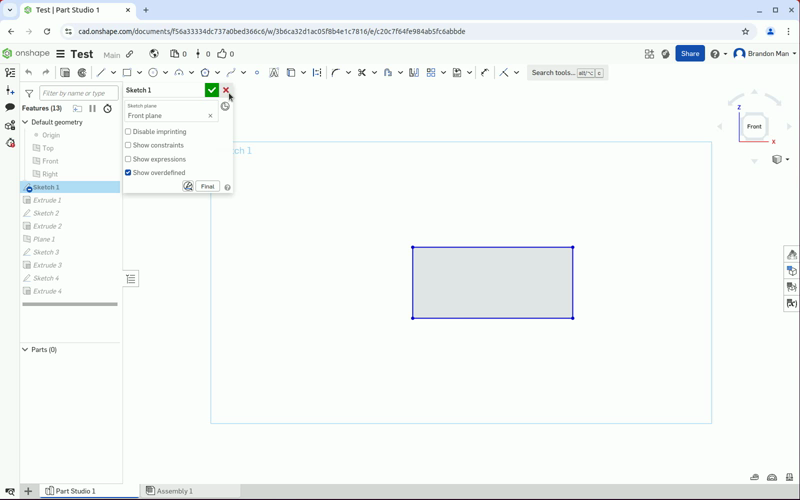
click(229, 92)
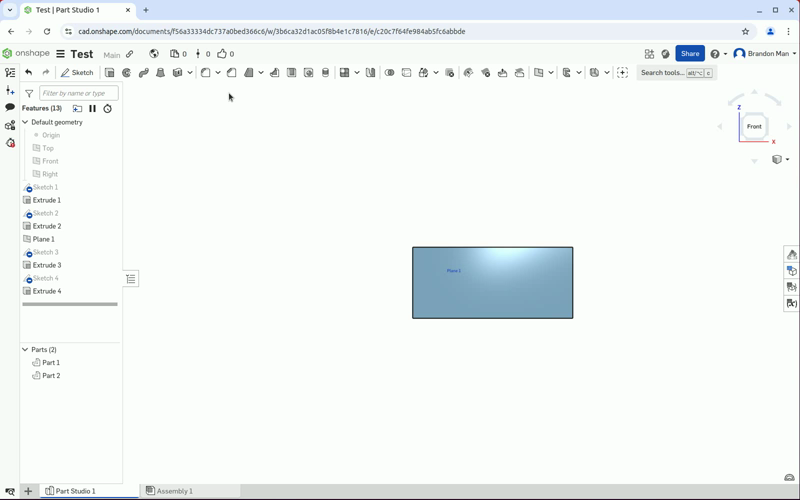
mouse_move(73, 352)
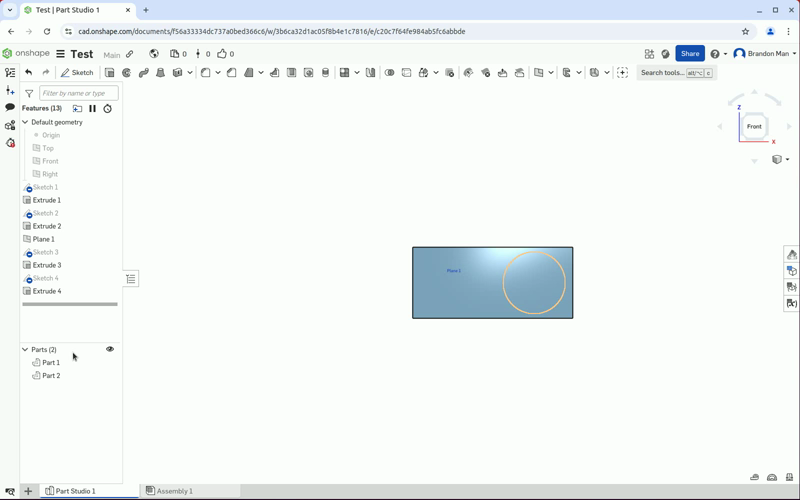
key(y)
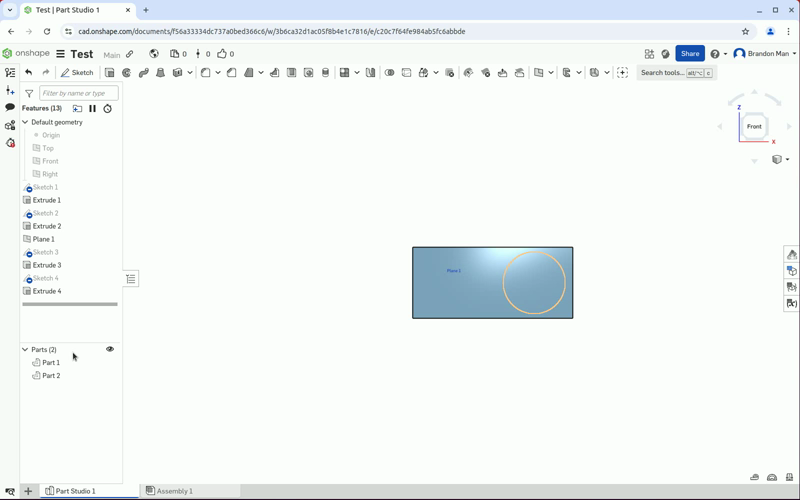
key(shift+p)
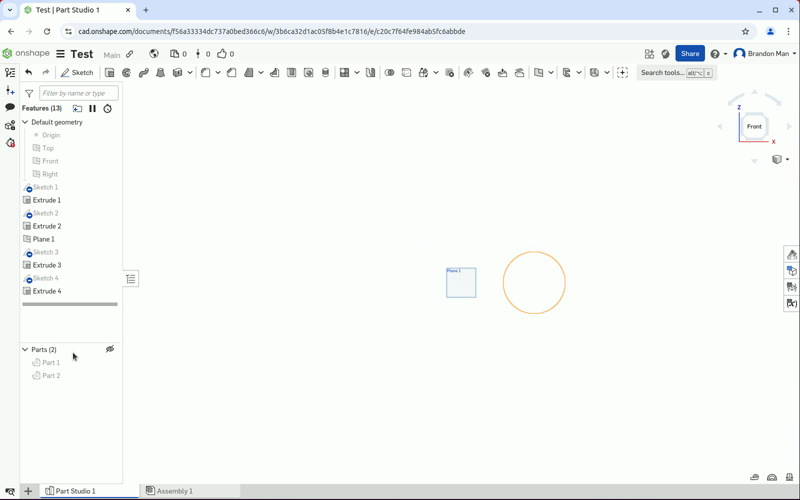
key(space)
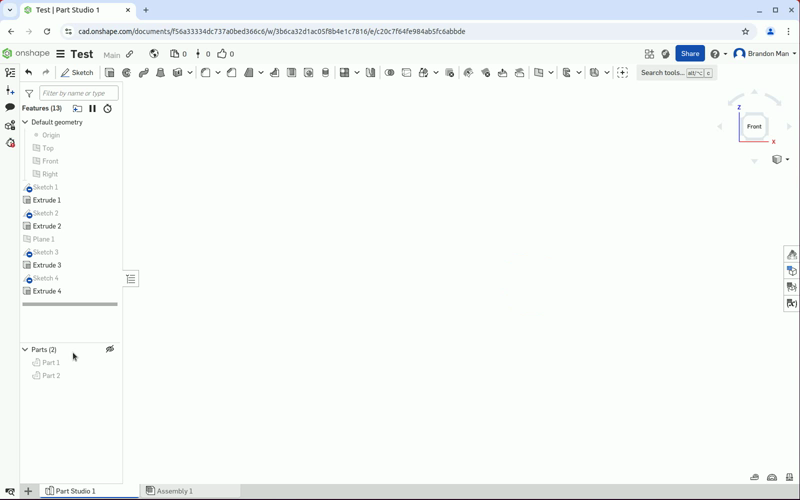
key_down(shift)
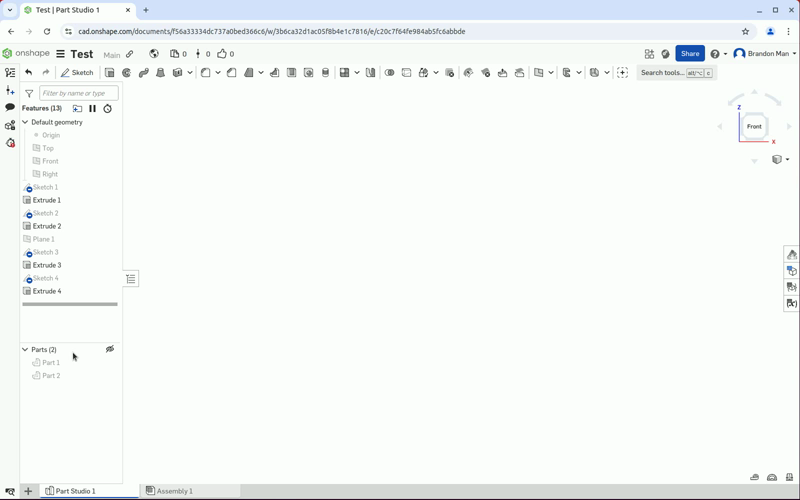
key(down)
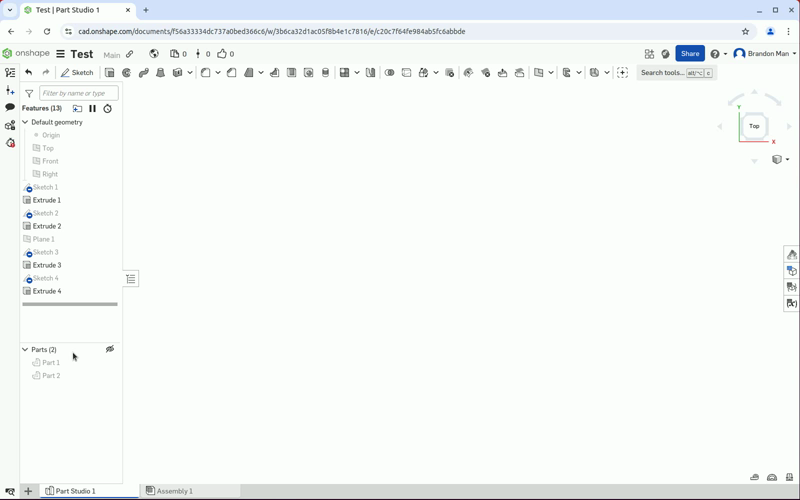
key_up(shift)
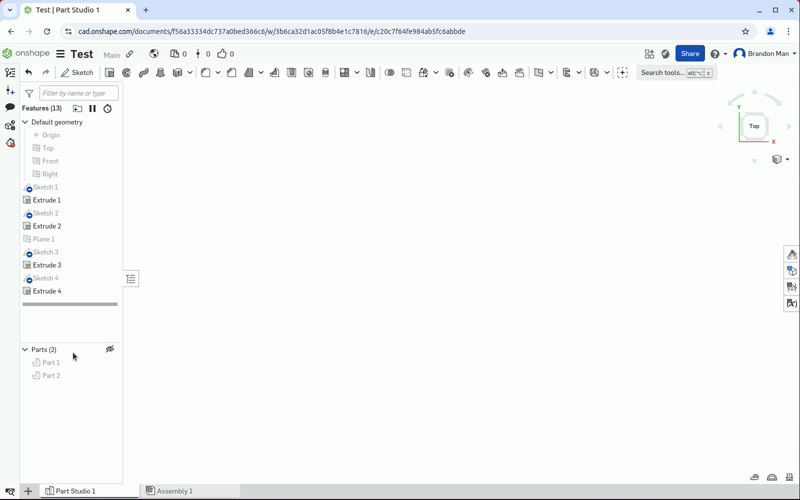
mouse_move(73, 352)
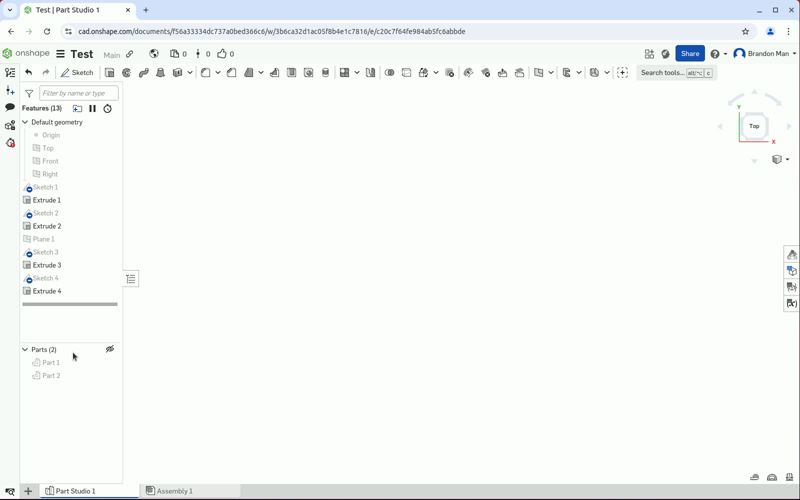
key(shift+y)
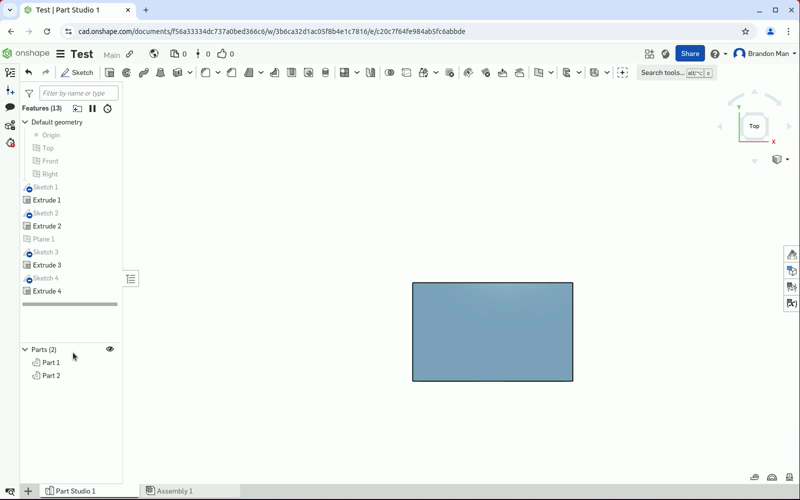
mouse_move(541, 75)
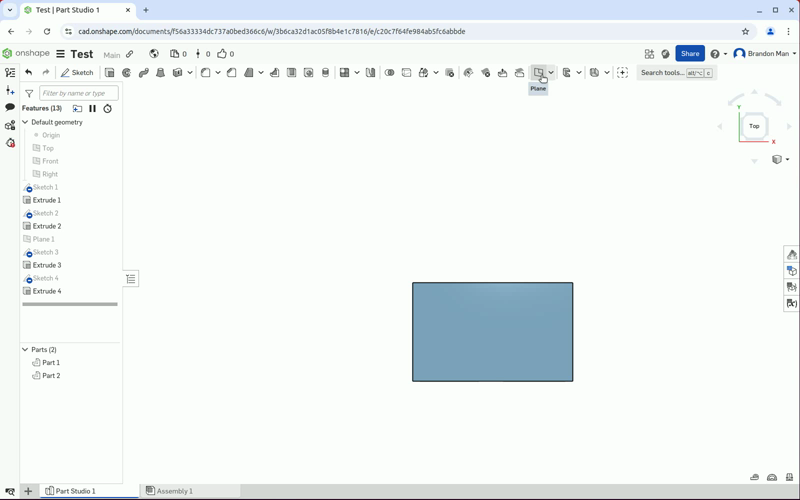
click(541, 75)
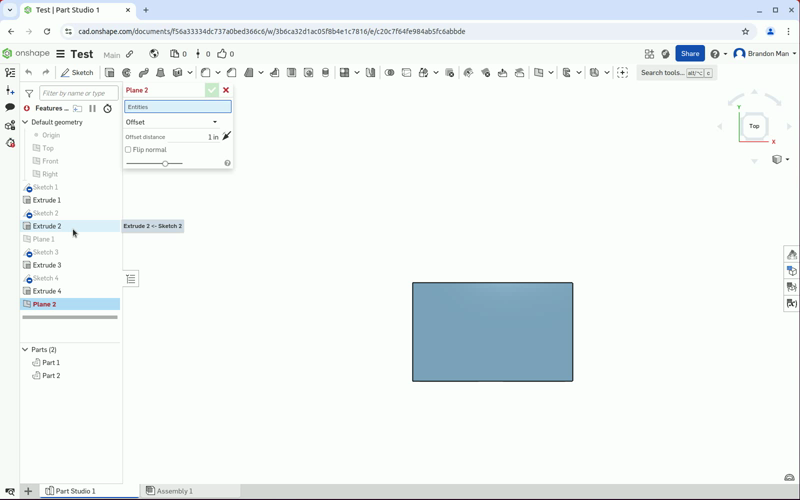
scroll(3)
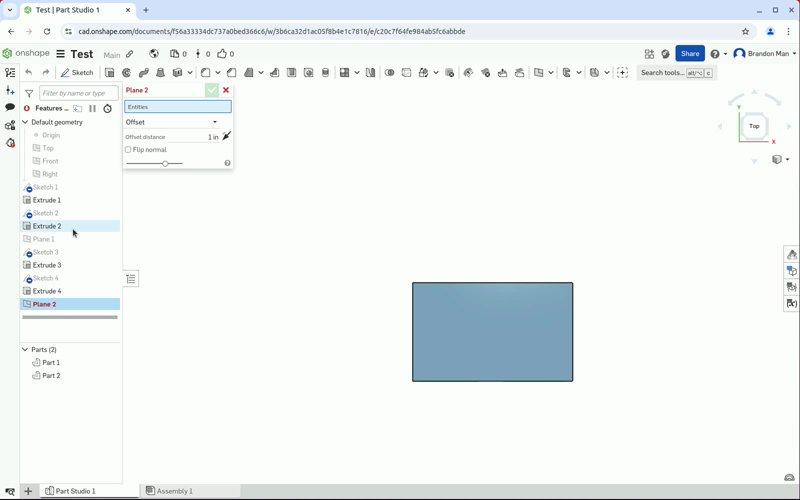
mouse_move(73, 150)
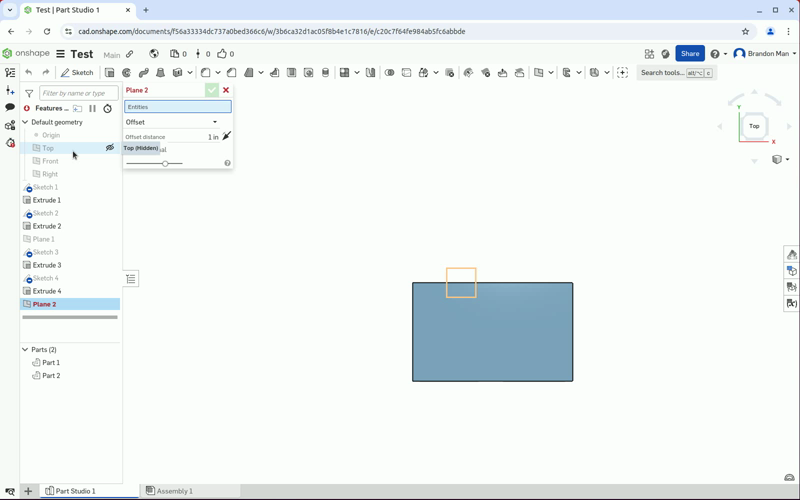
click(73, 150)
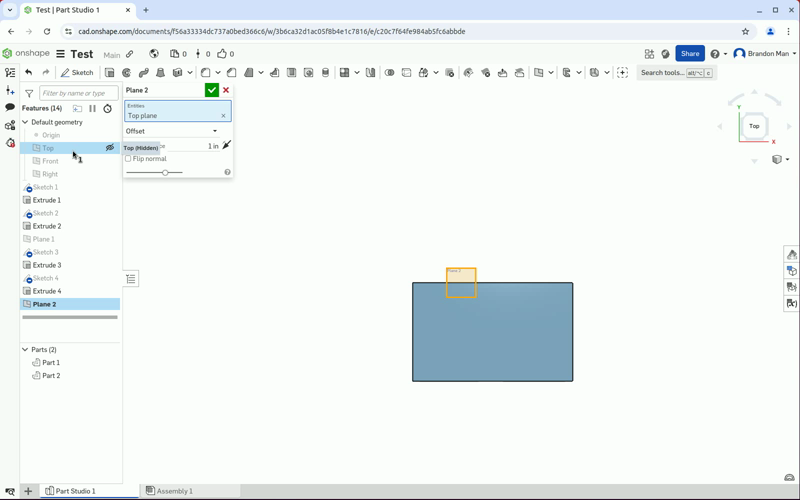
key(tab, 2)
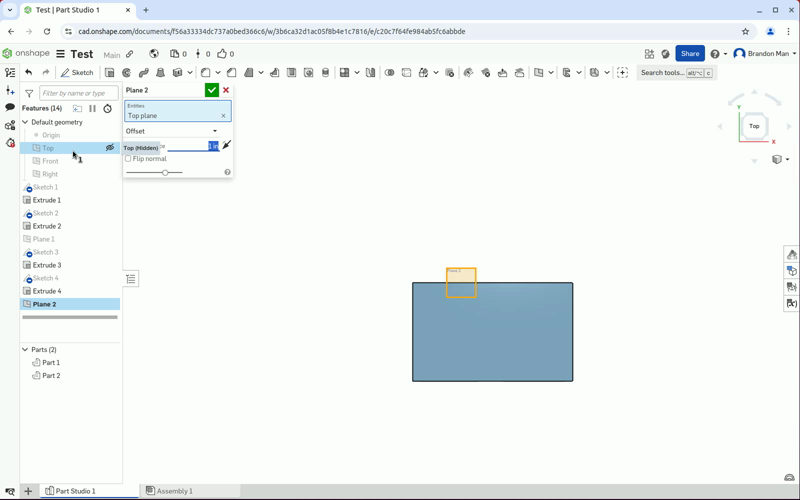
text(7.21)
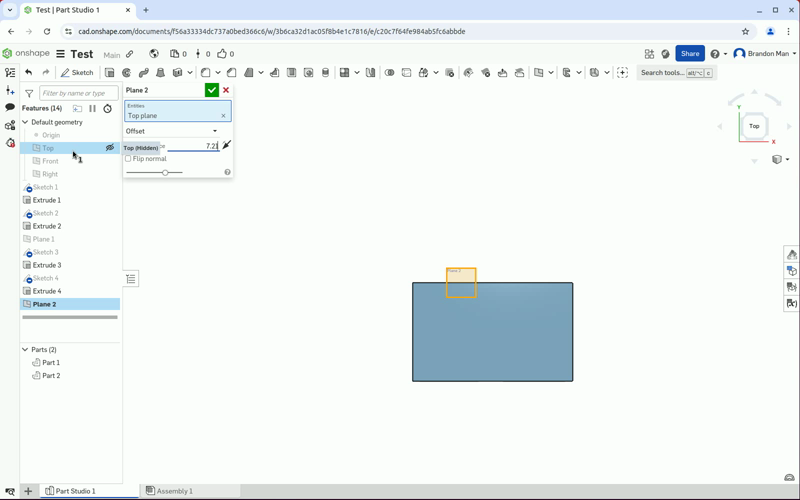
key(enter, 2)
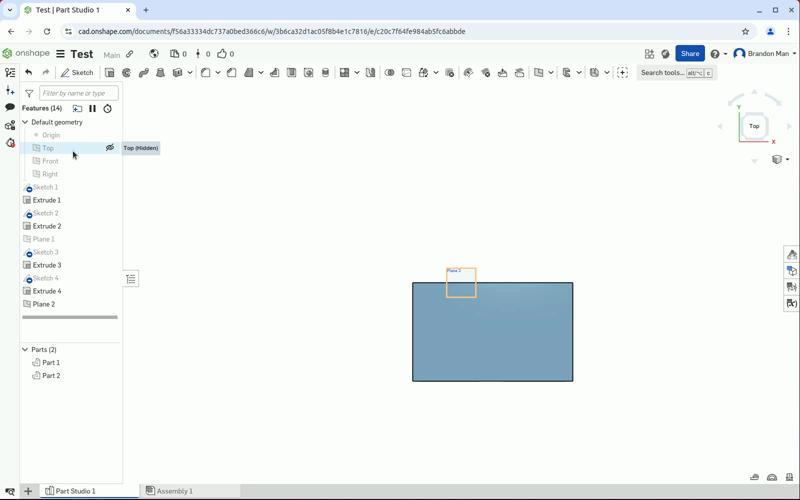
key(shift+s)
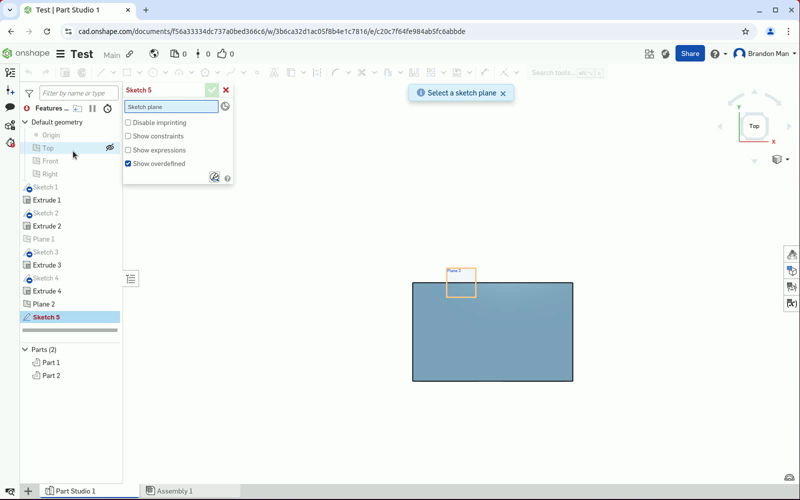
mouse_move(73, 306)
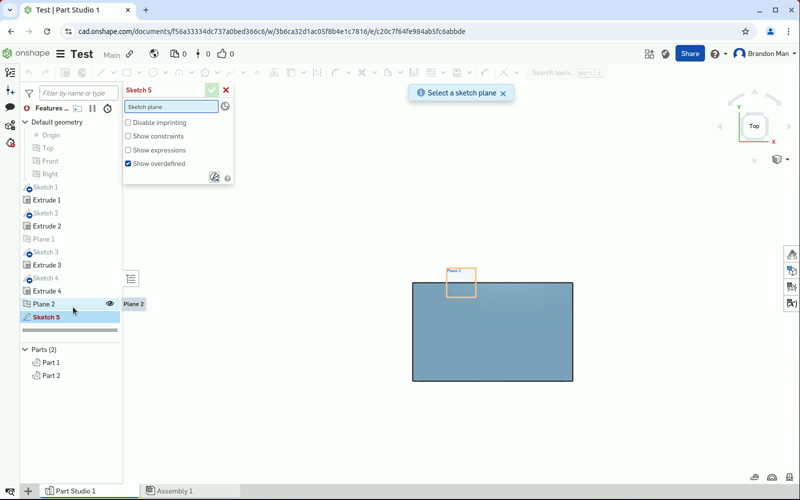
click(73, 306)
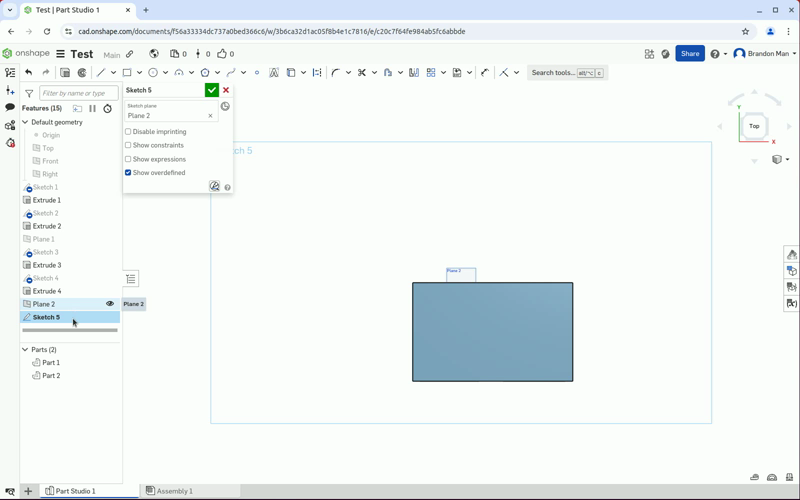
mouse_move(73, 352)
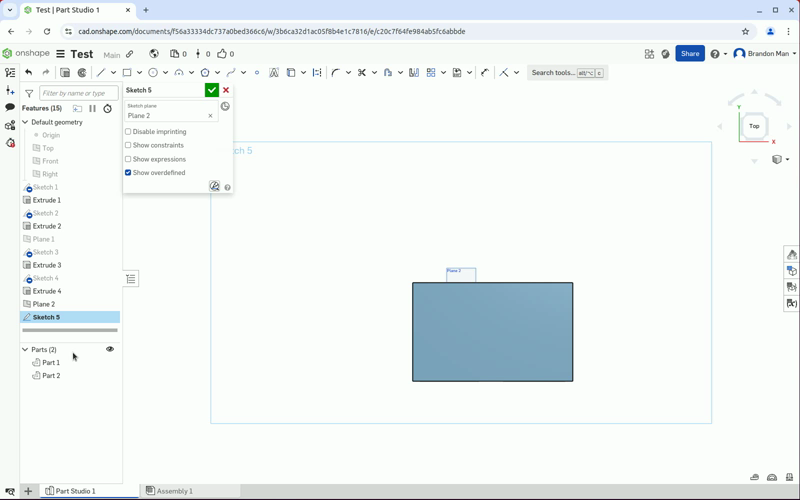
key(y)
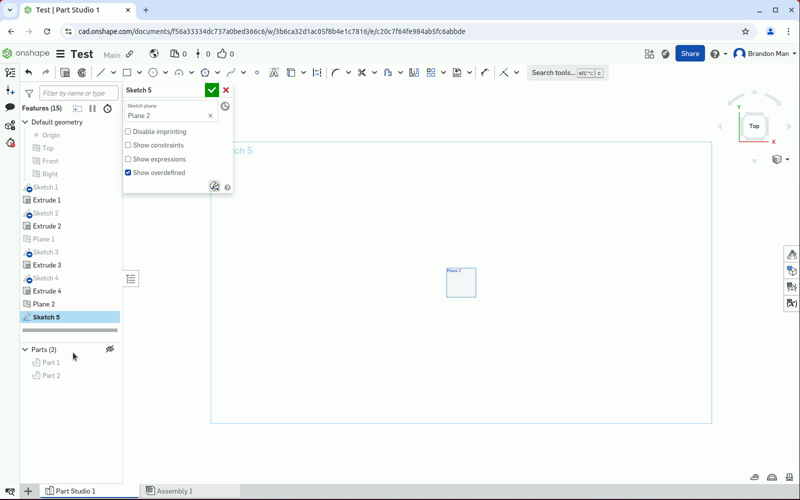
key(l)
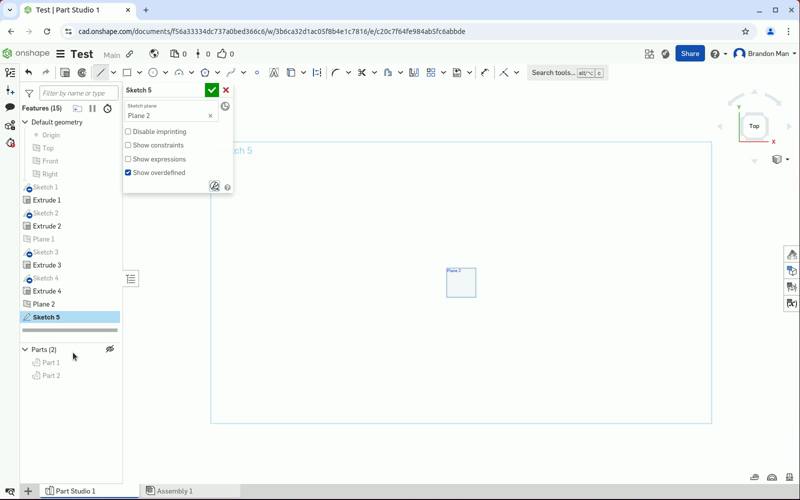
key_down(shift)
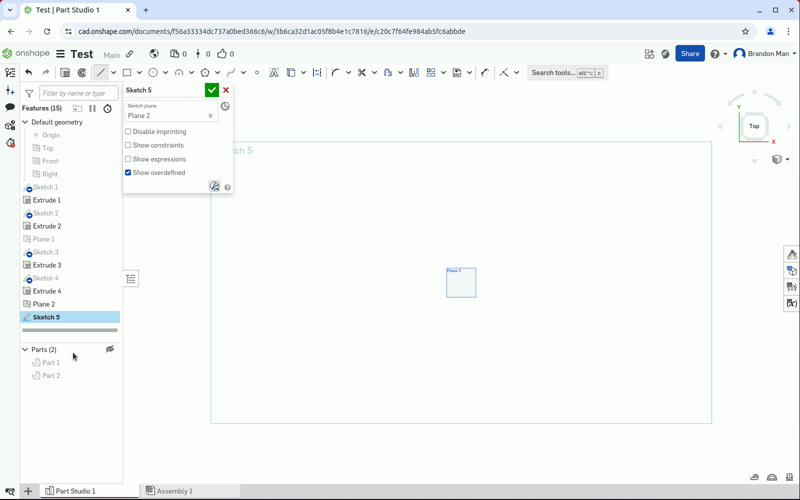
mouse_move(451, 372)
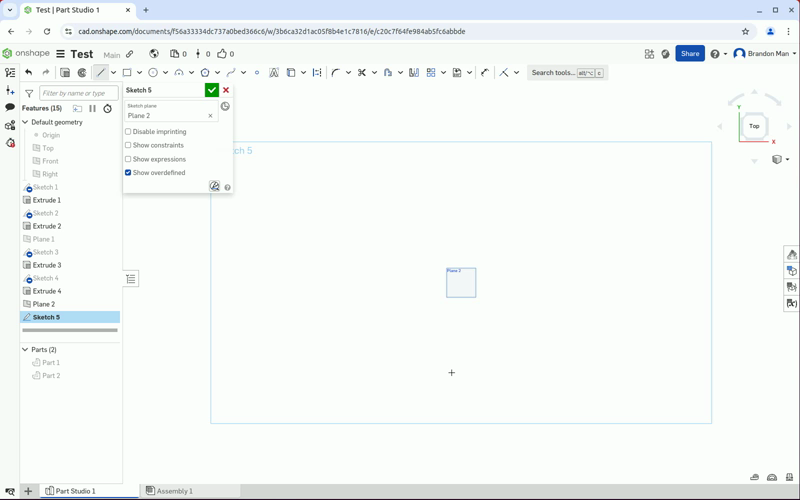
click(451, 372)
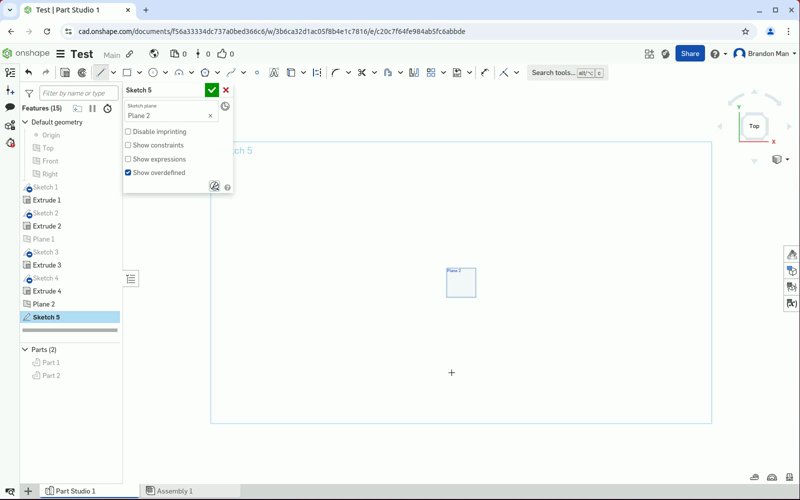
key_up(shift)
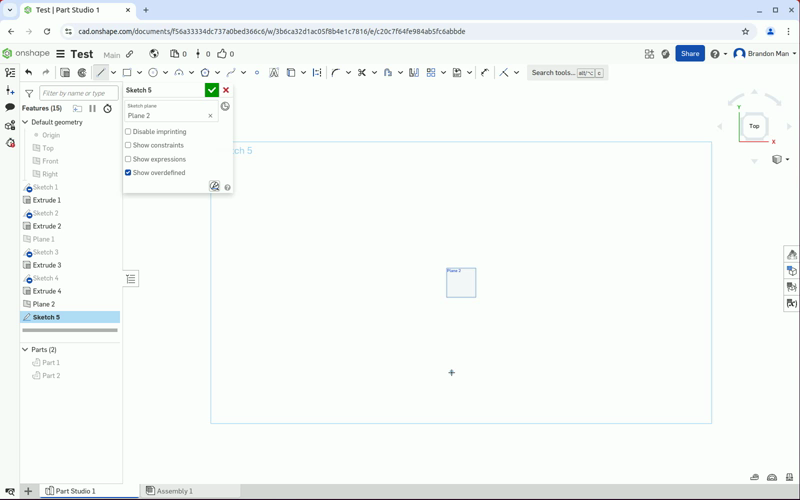
key_down(shift)
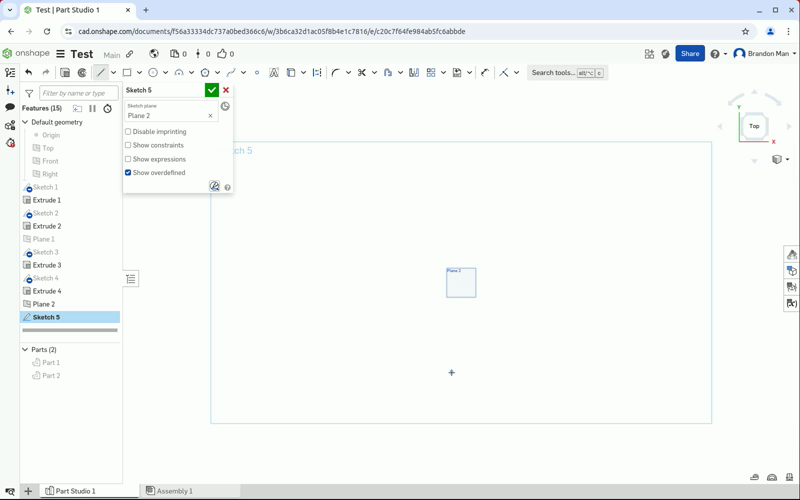
mouse_move(530, 372)
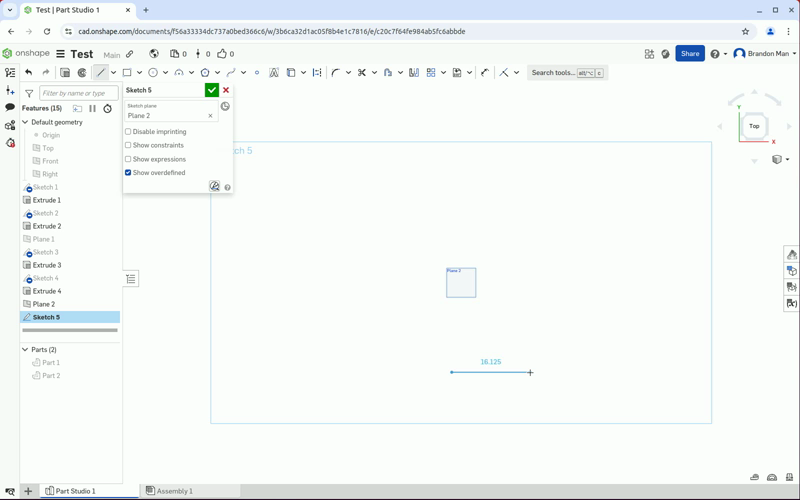
click(530, 372)
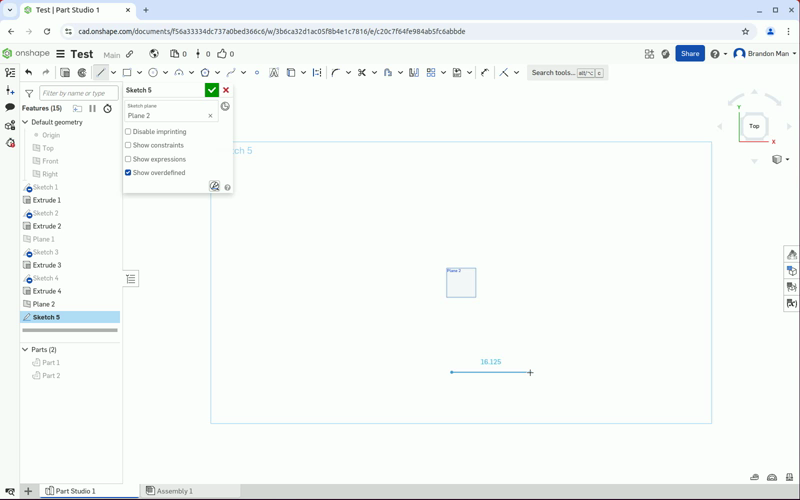
key_up(shift)
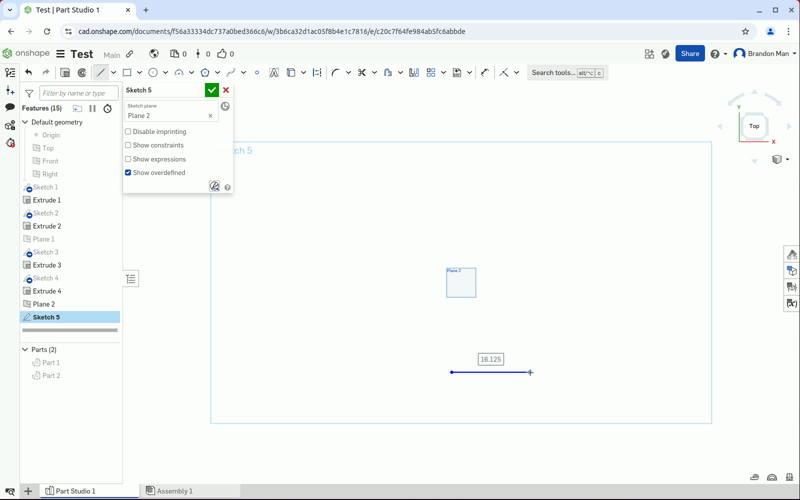
key_down(shift)
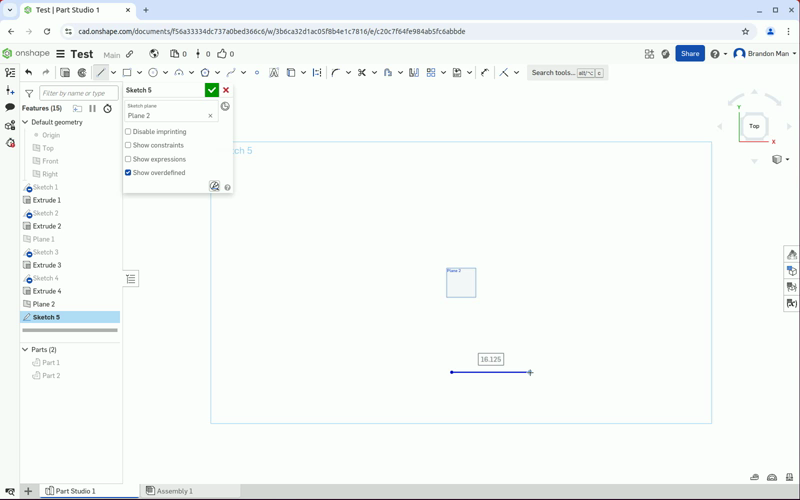
mouse_move(560, 372)
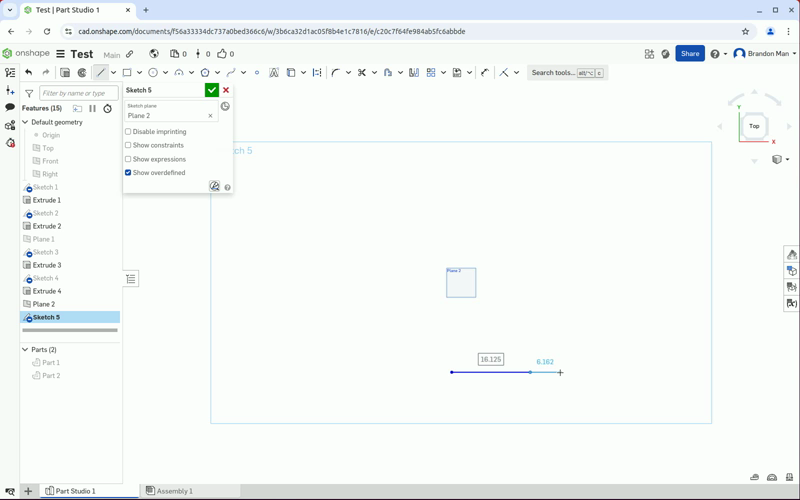
mouse_move(530, 359)
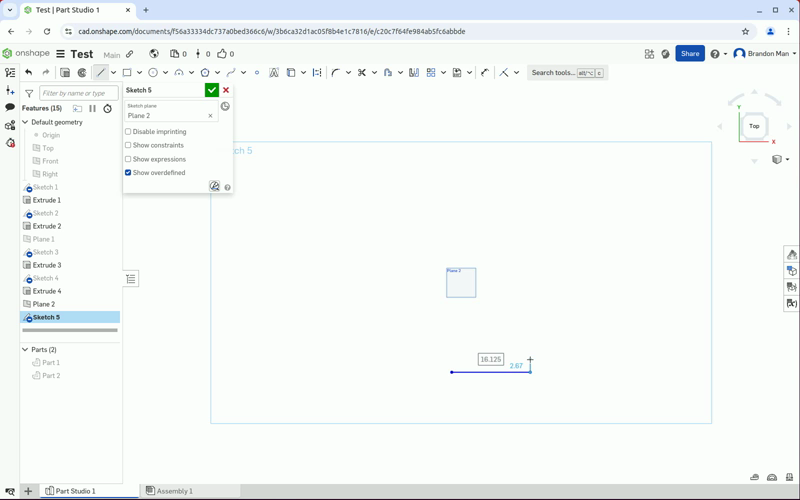
click(530, 359)
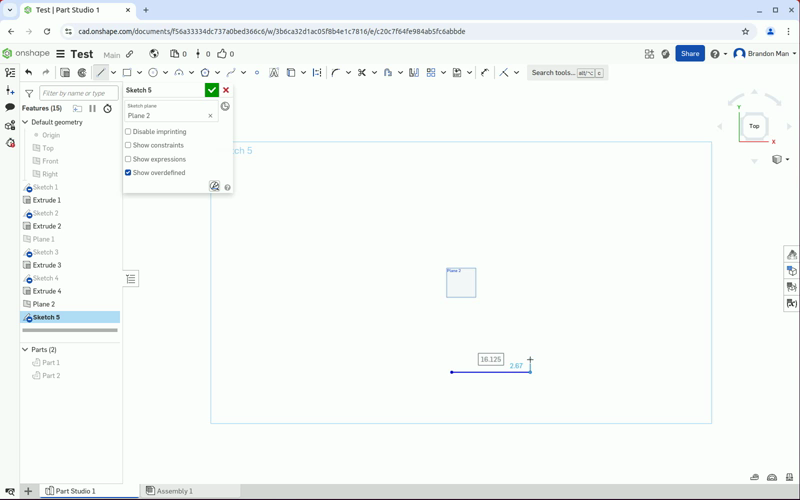
key_up(shift)
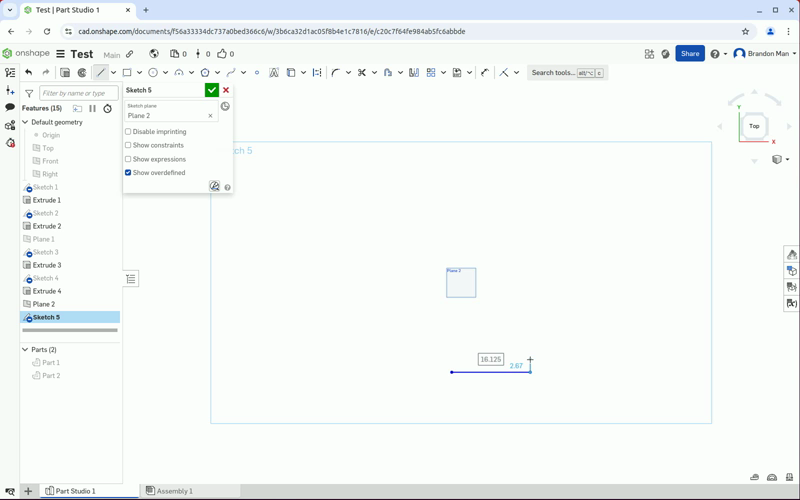
key_down(shift)
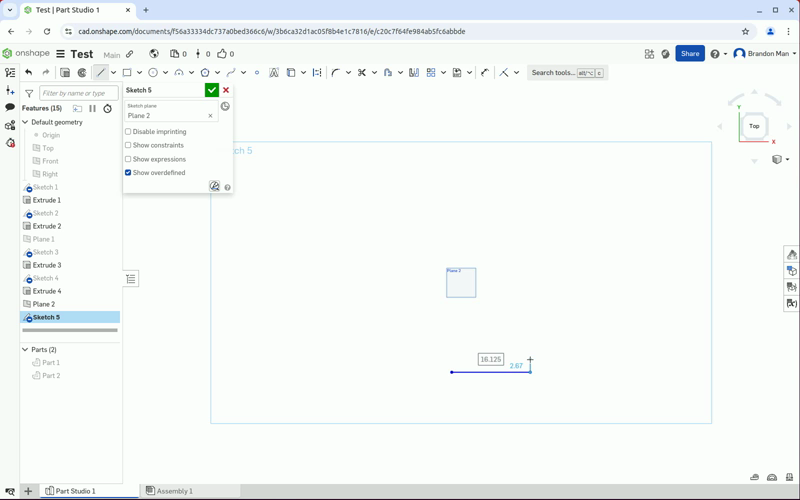
mouse_move(451, 359)
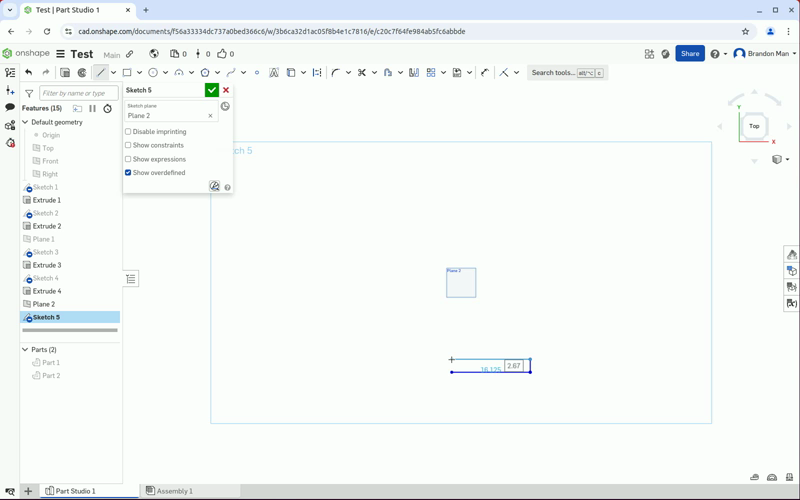
click(451, 359)
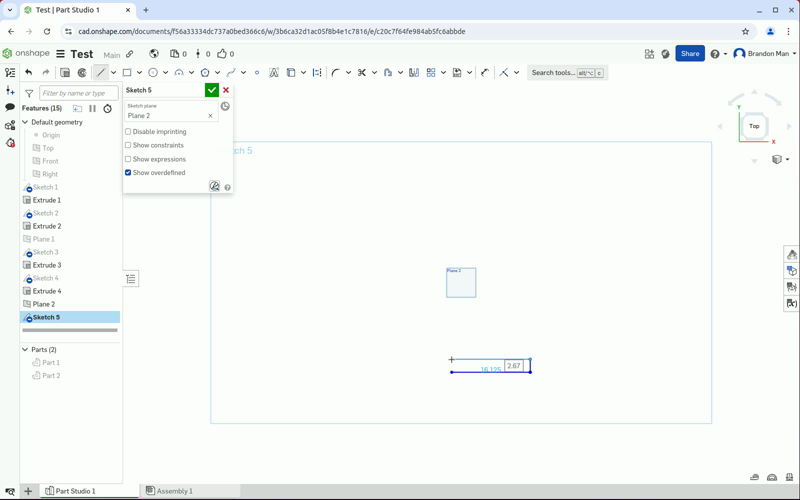
key_up(shift)
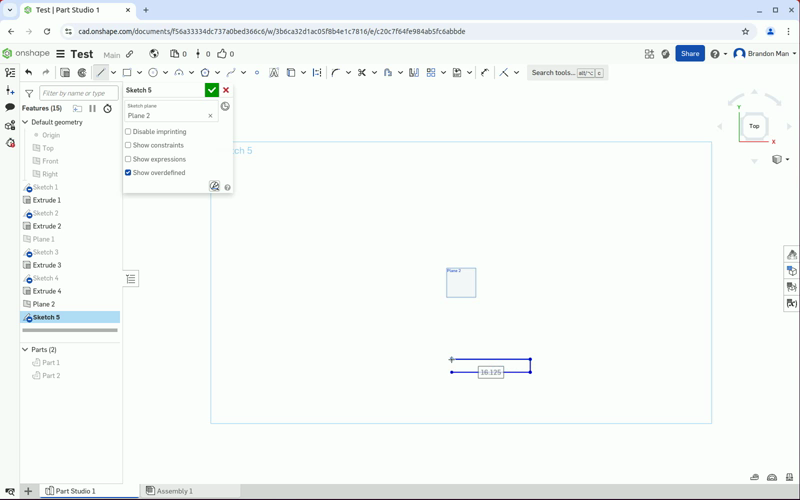
mouse_move(481, 359)
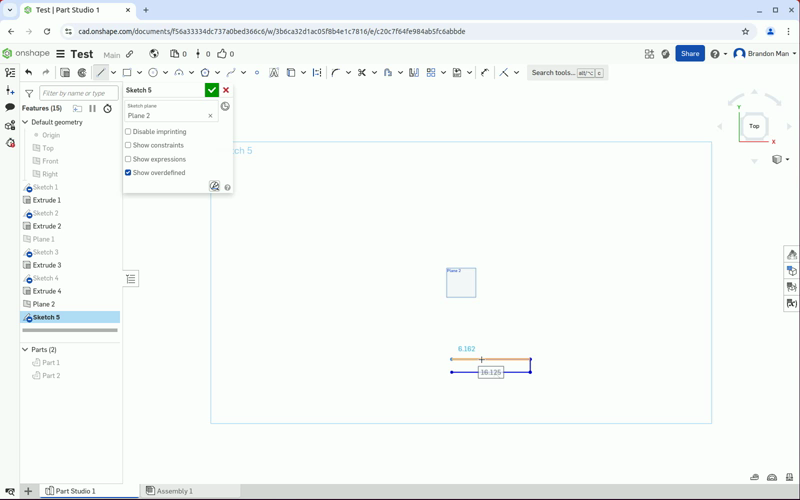
key_down(shift)
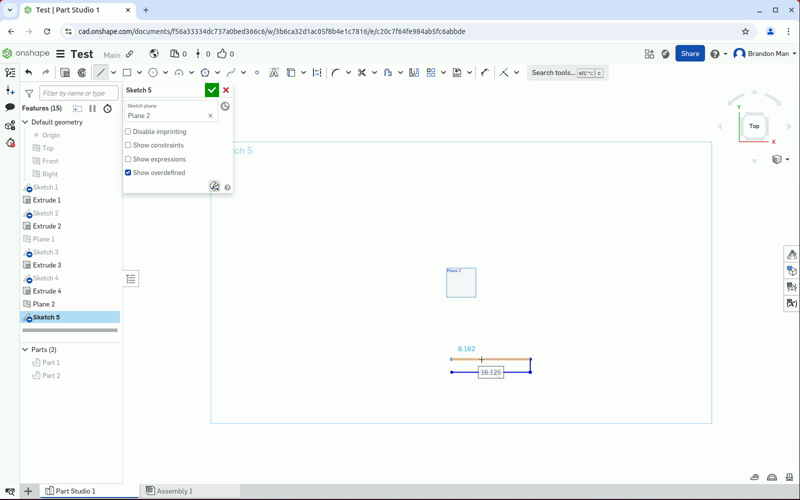
mouse_move(451, 372)
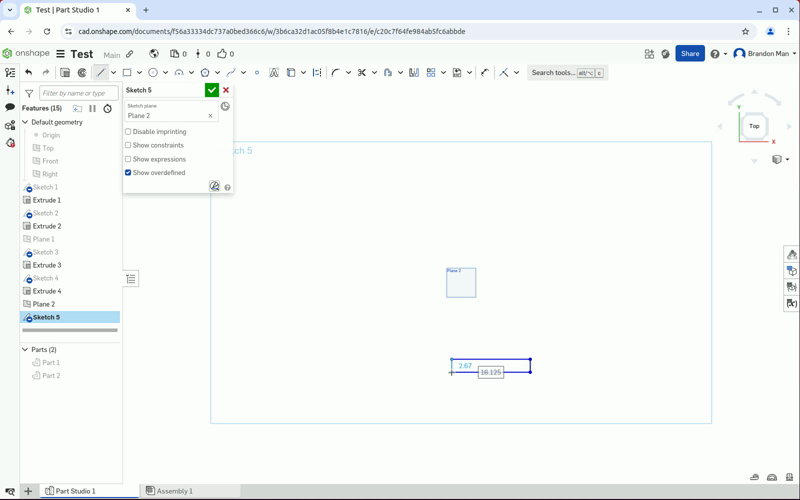
key_up(shift)
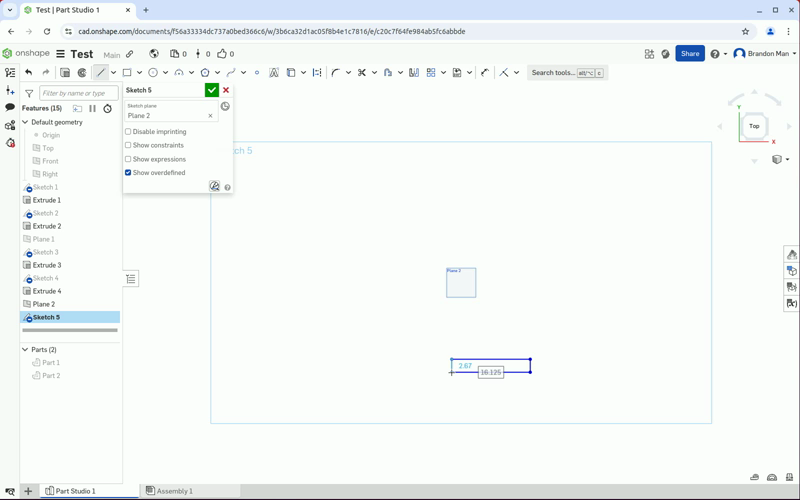
click(451, 372)
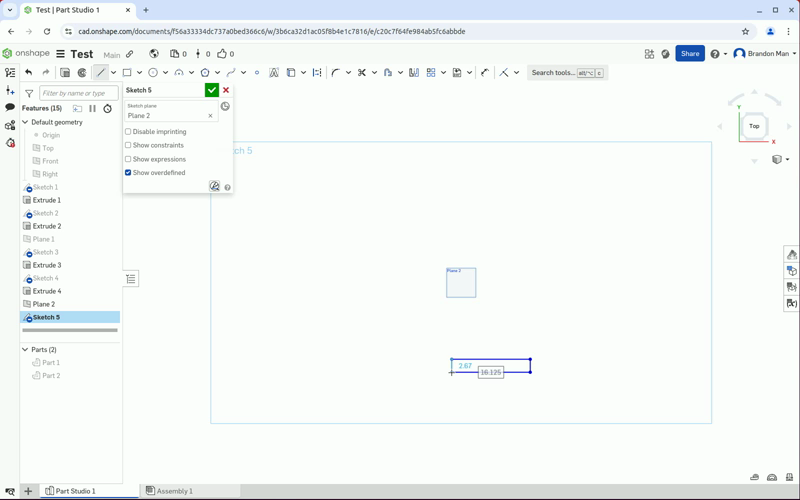
key(esc)
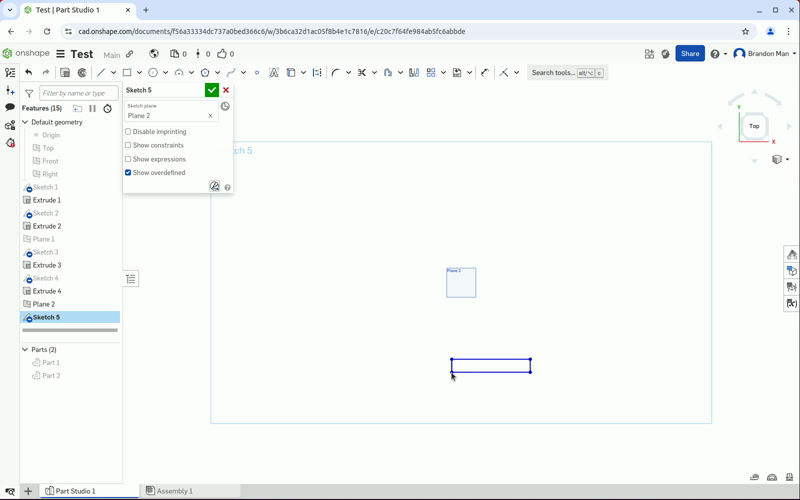
mouse_move(498, 365)
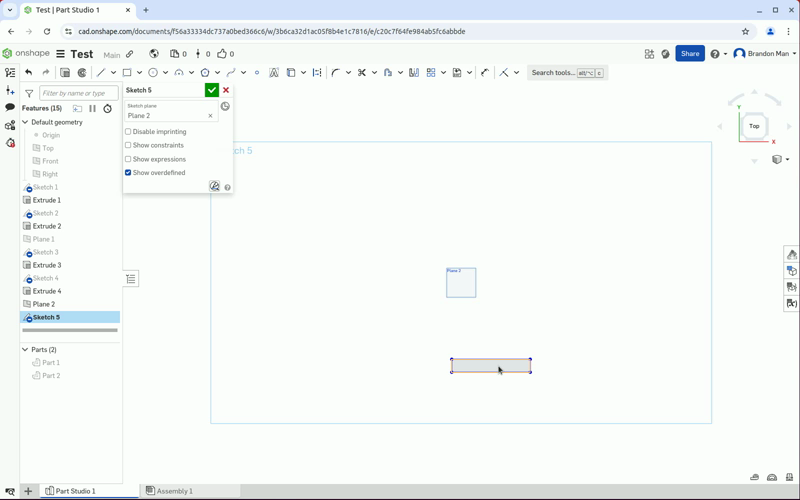
scroll(6)
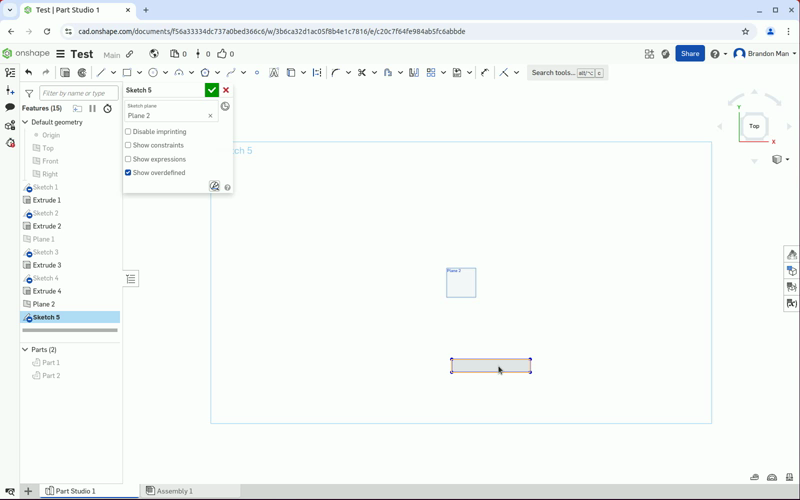
scroll(6)
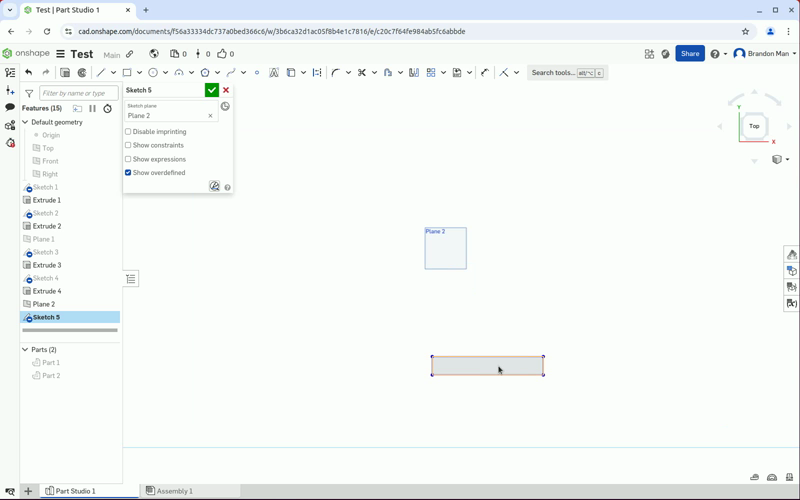
scroll(6)
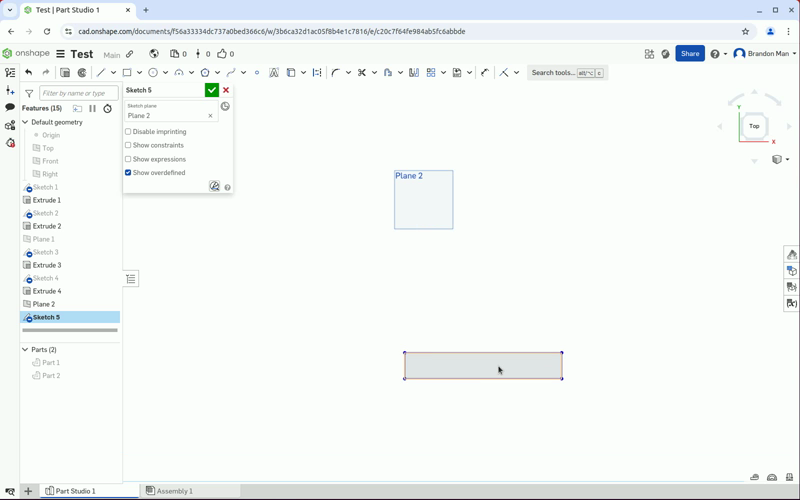
scroll(6)
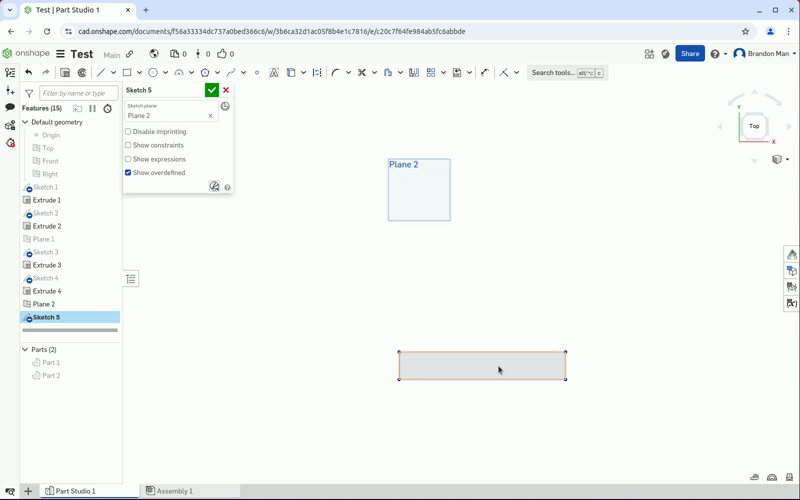
scroll(6)
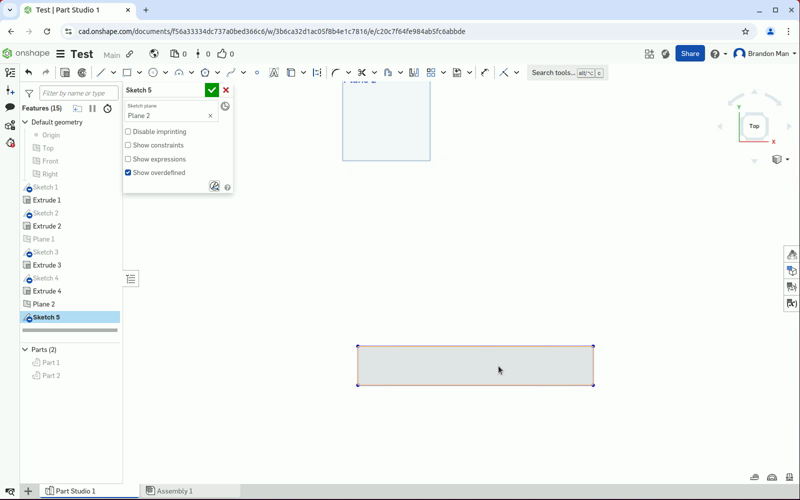
scroll(6)
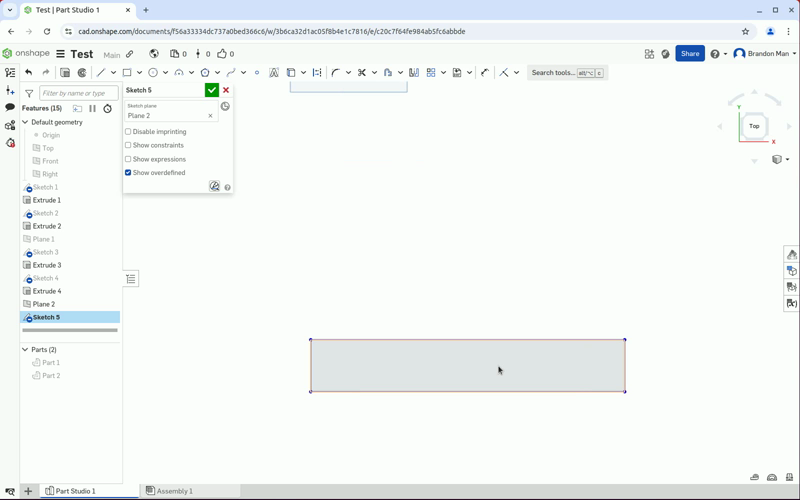
scroll(6)
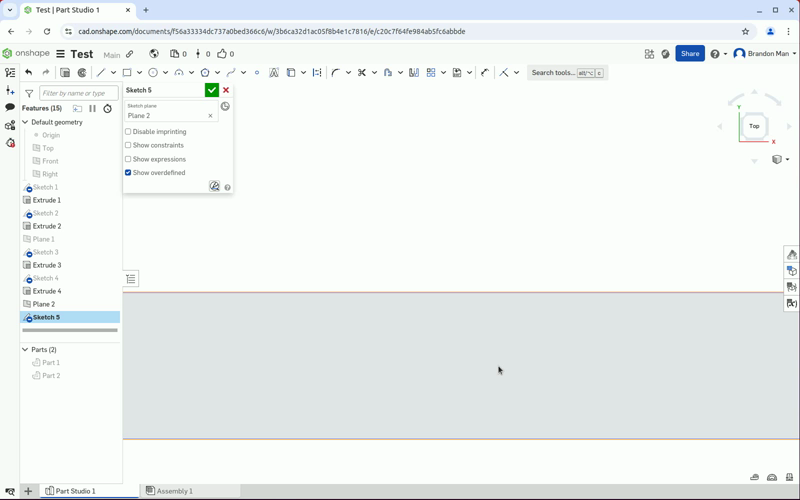
click(498, 365)
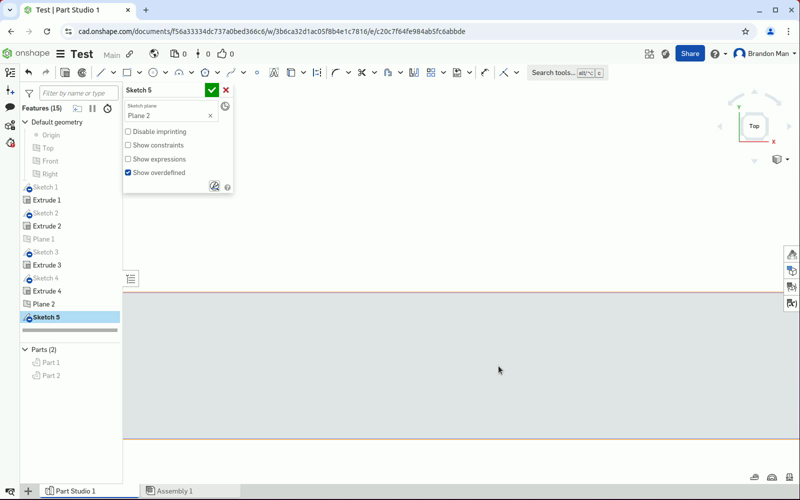
scroll(-6)
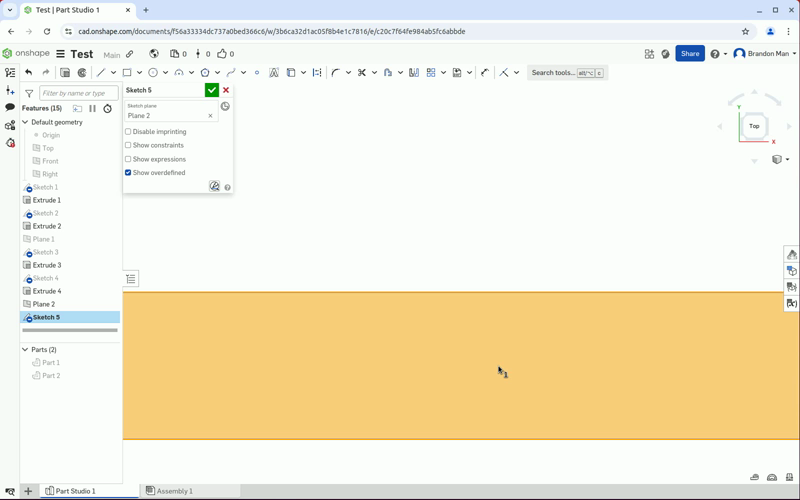
scroll(-6)
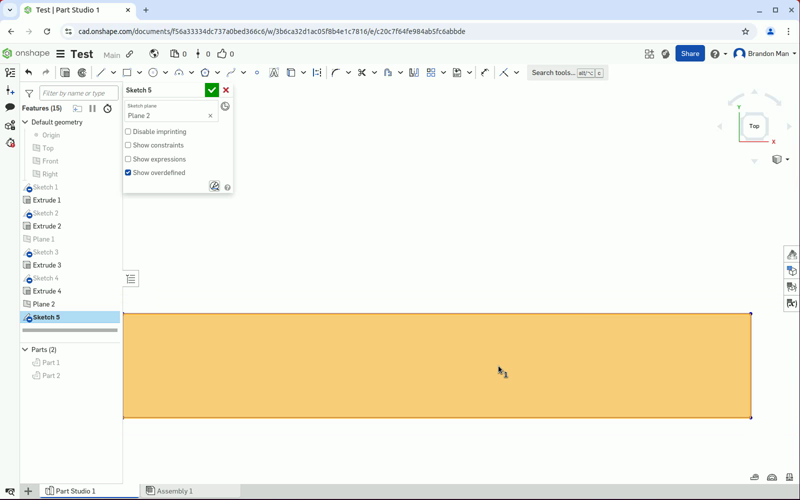
scroll(-6)
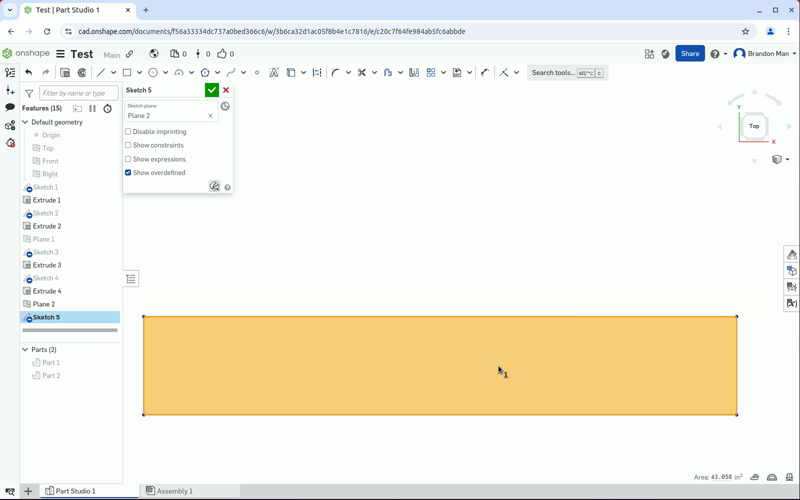
scroll(-6)
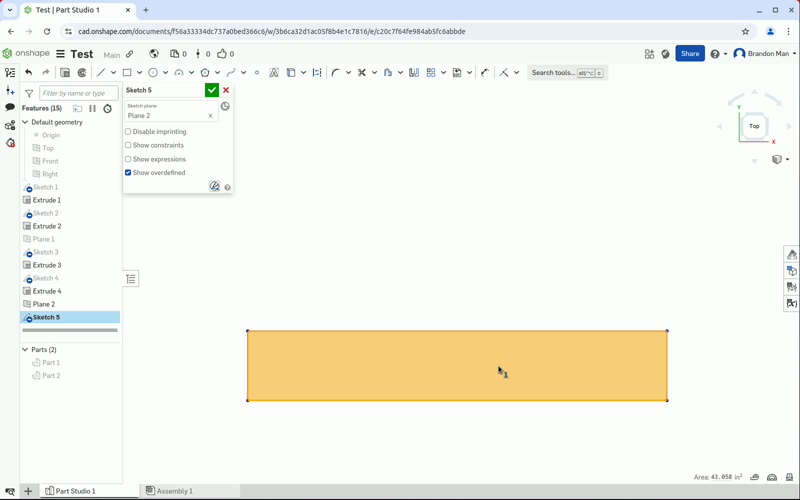
scroll(-6)
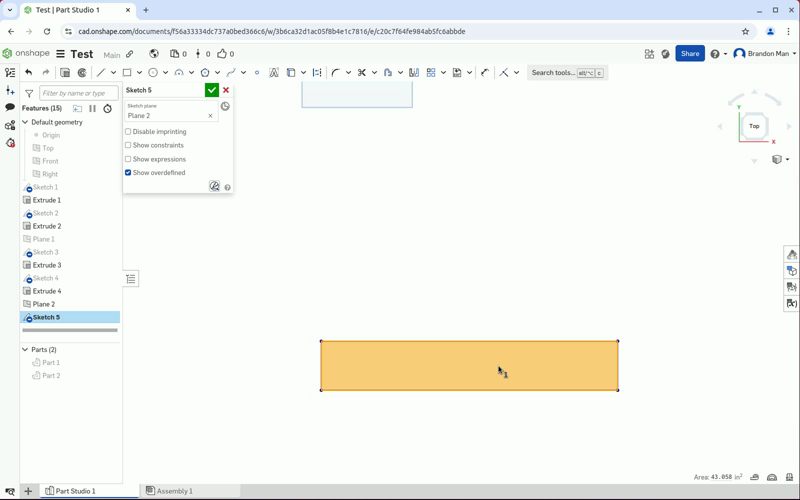
scroll(-6)
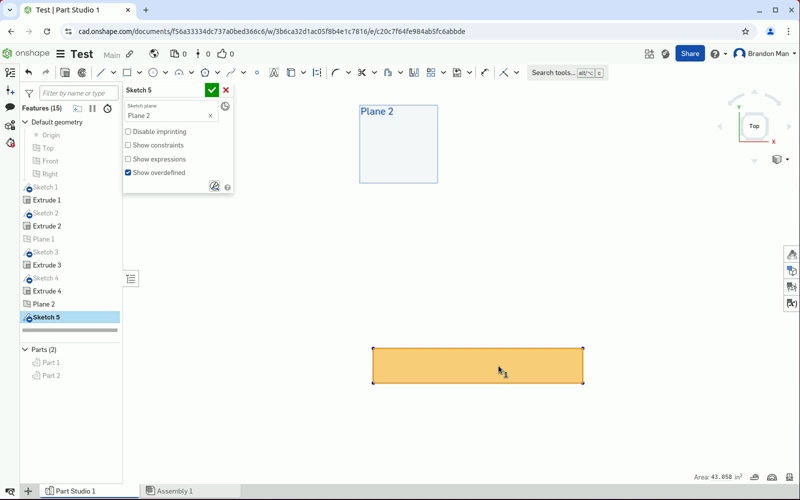
scroll(-6)
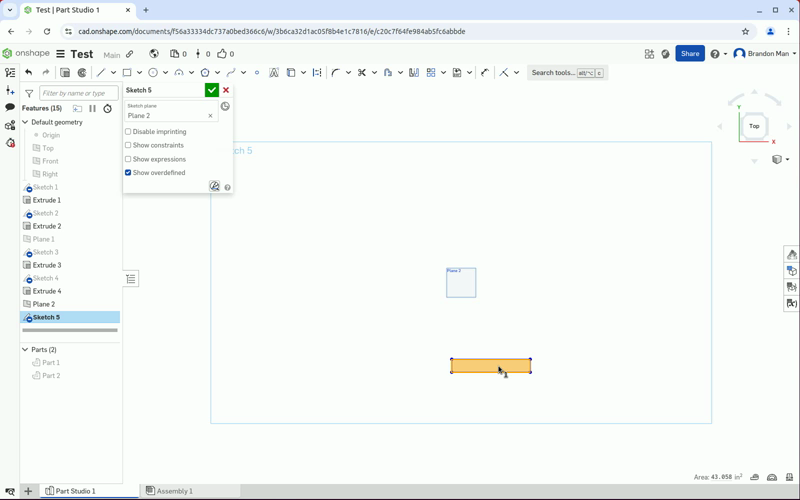
mouse_move(73, 352)
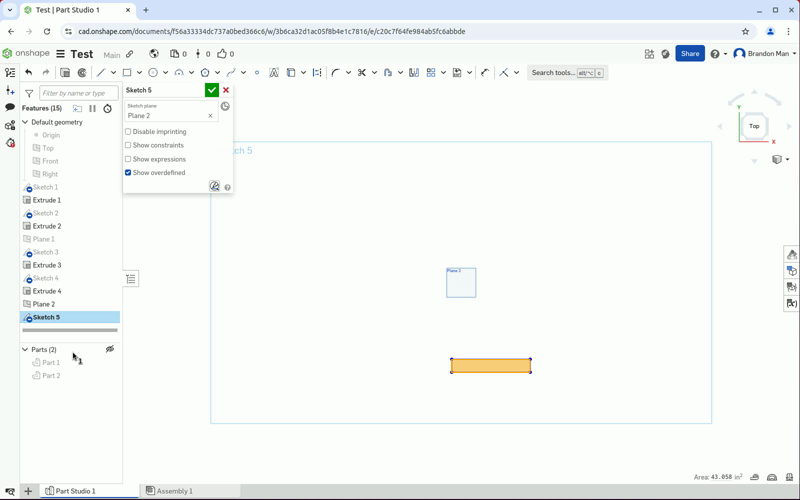
key(shift+y)
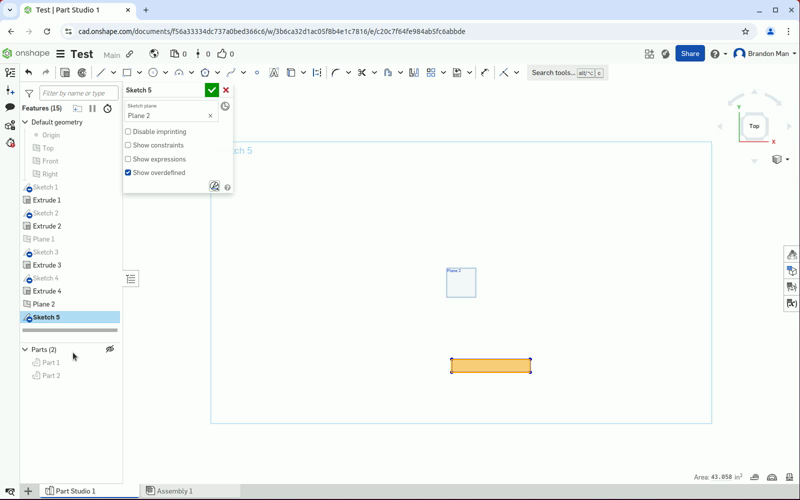
key(shift+e)
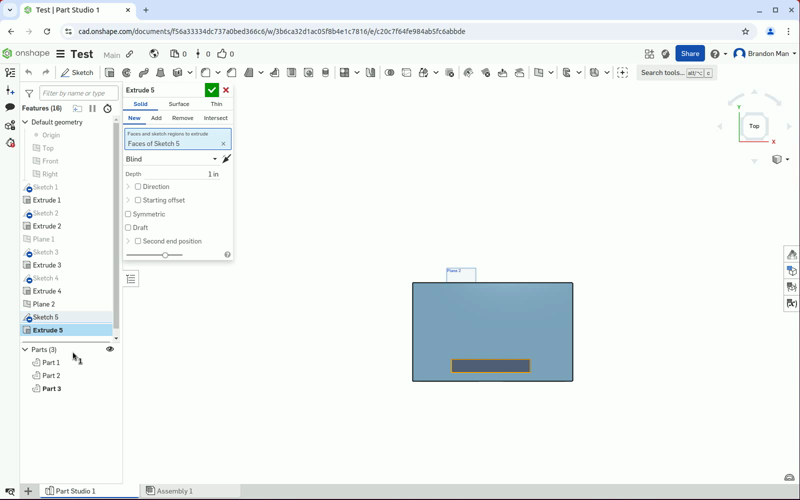
mouse_move(143, 106)
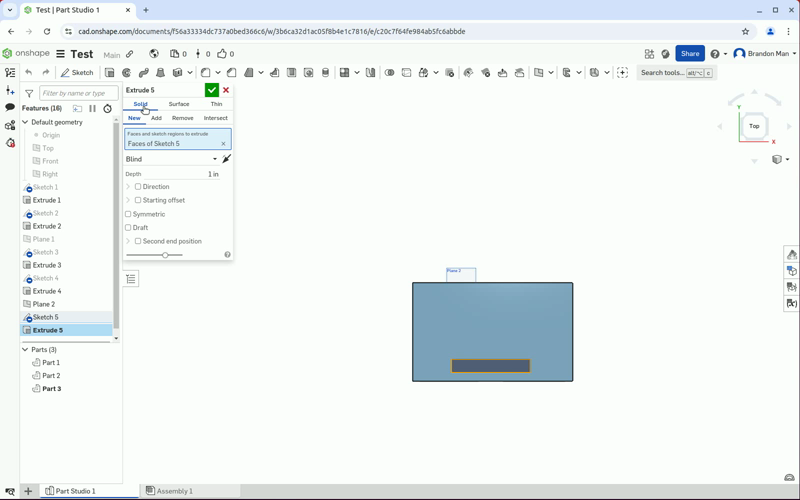
click(143, 106)
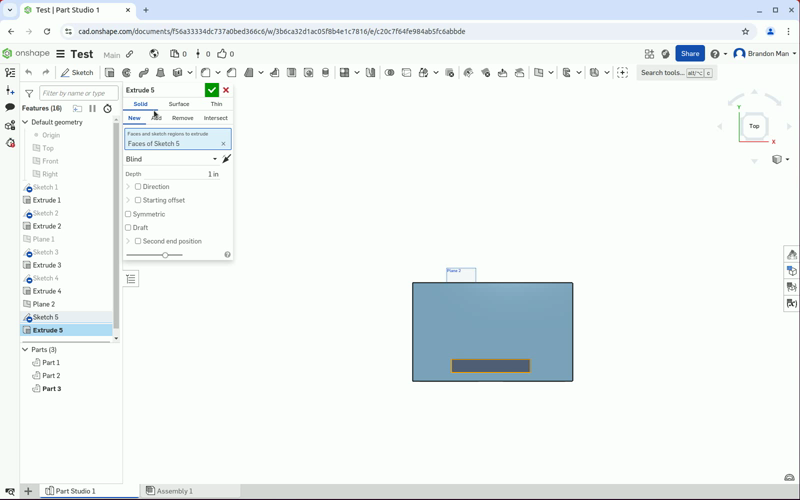
mouse_move(186, 120)
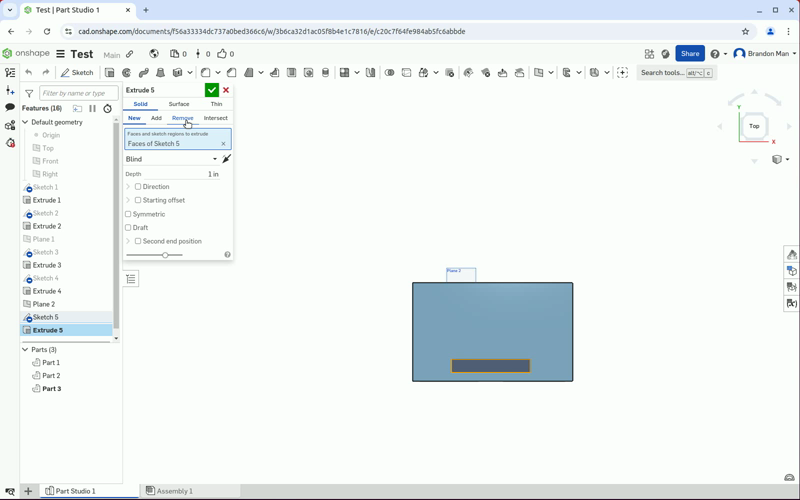
click(186, 120)
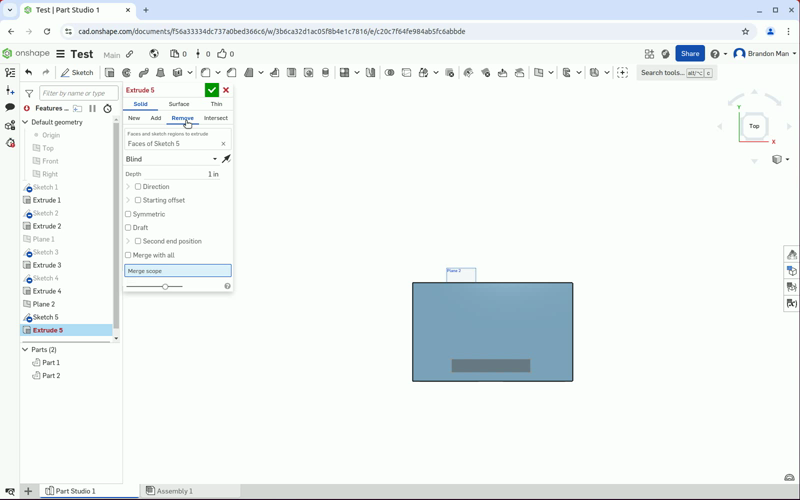
key(tab, 4)
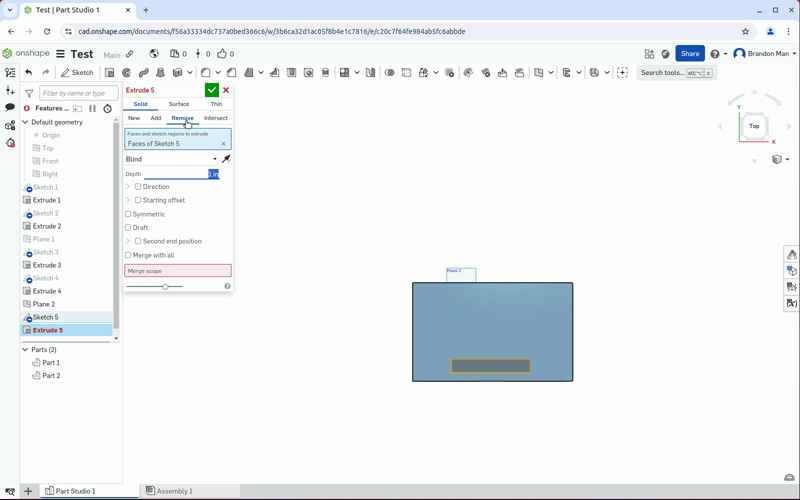
text(4.092)
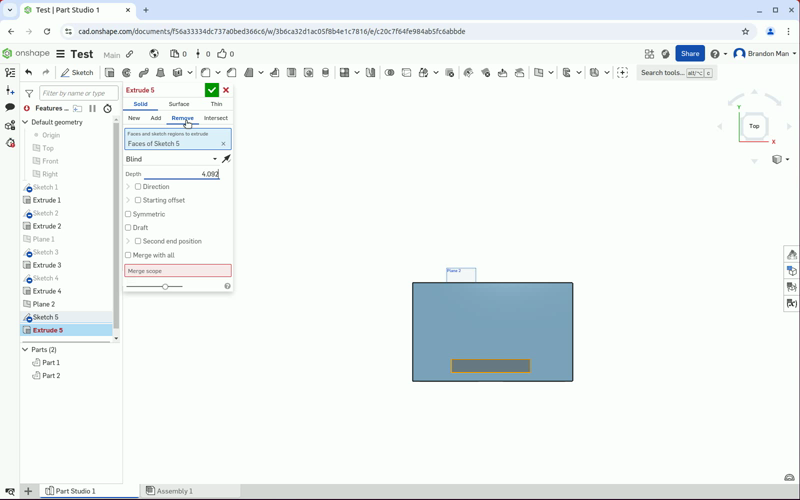
key(tab, 6)
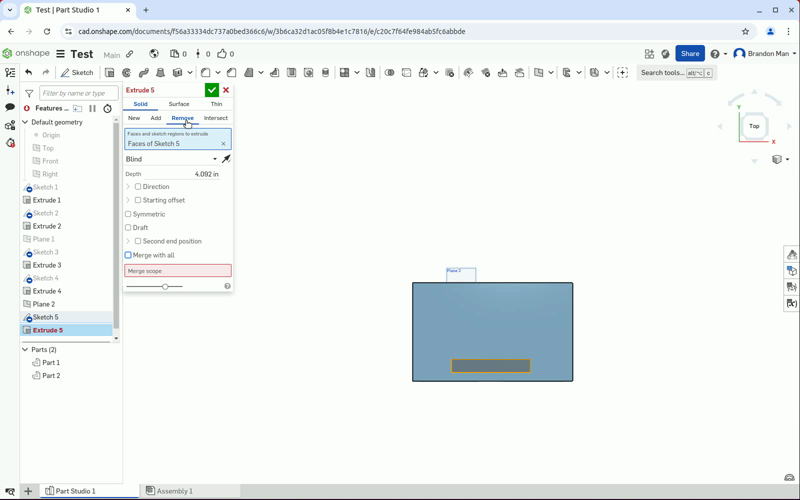
key(space)
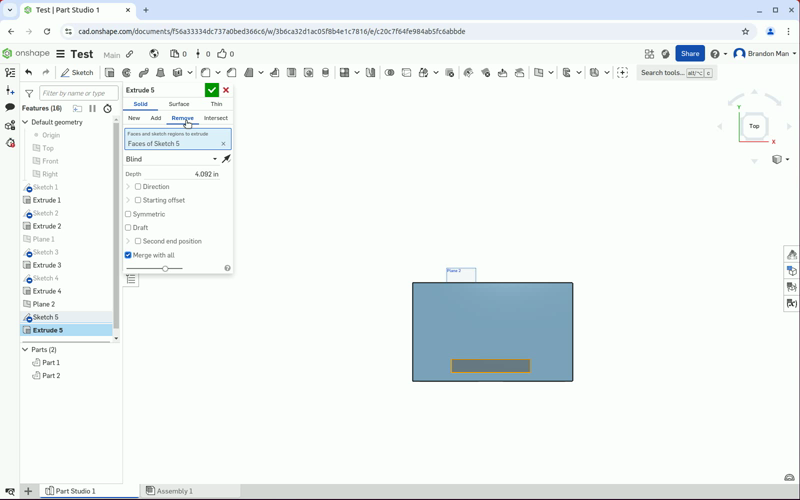
key(enter)
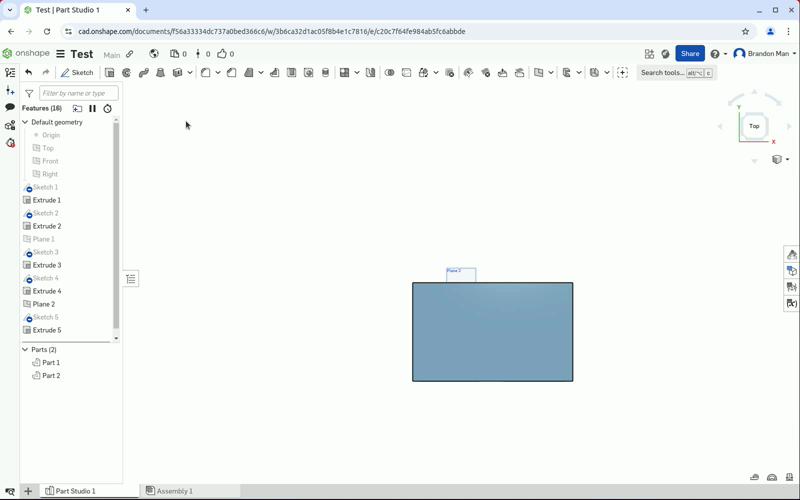
key(shift+h)
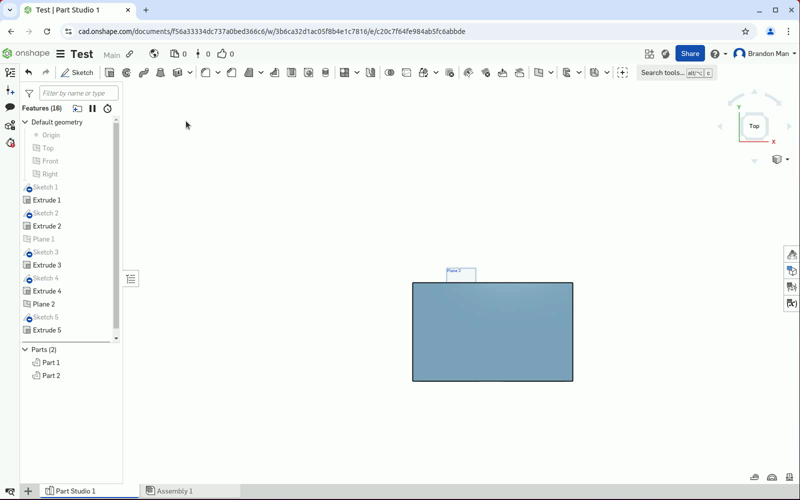
key(shift+h)
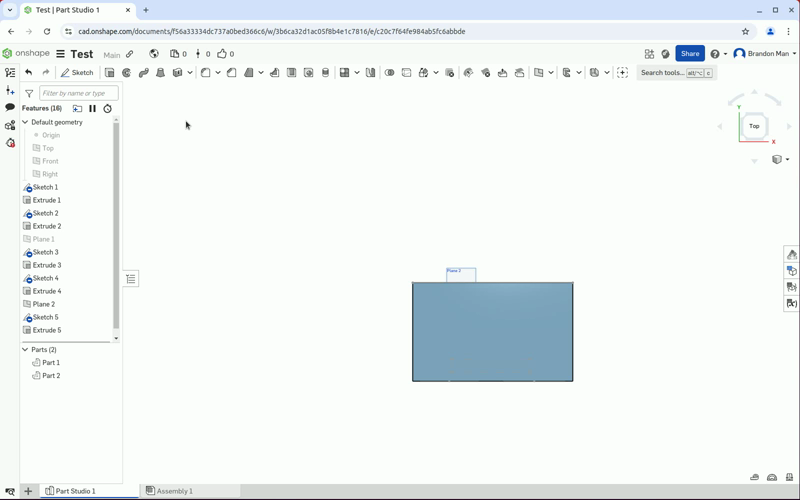
key(shift+7)
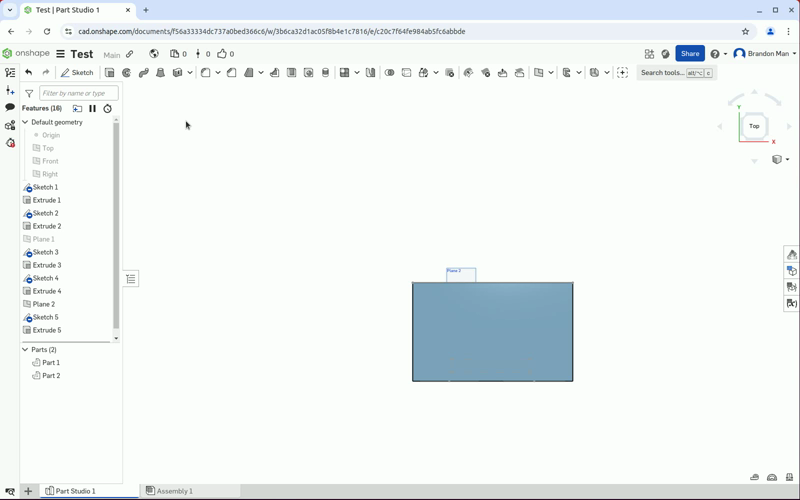
key(up, 3)
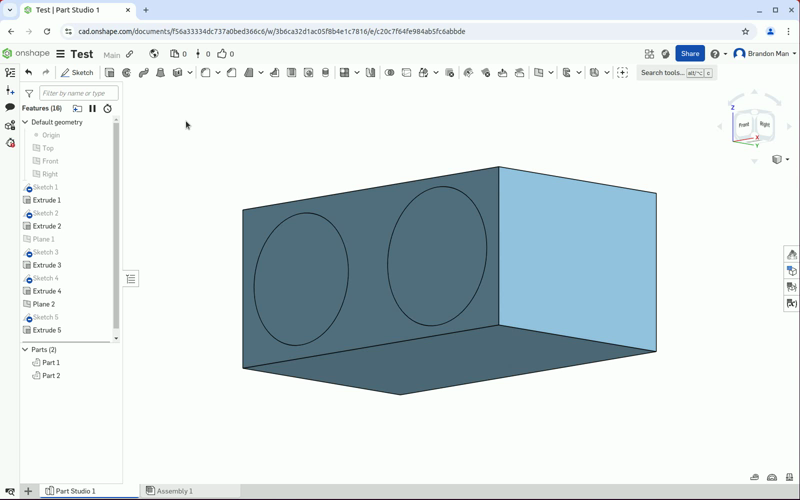
key(left, 3)
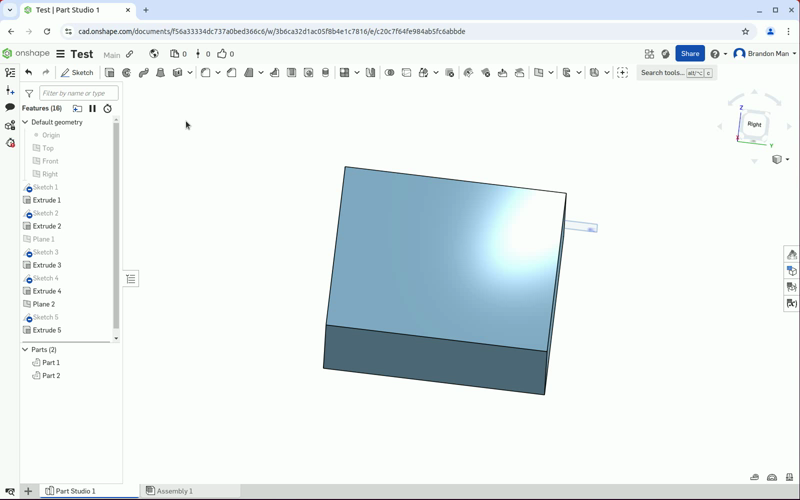
key(right, 3)
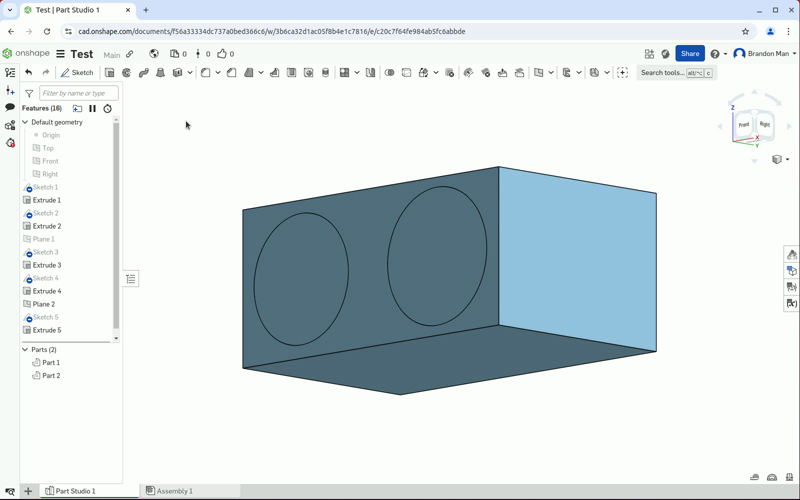
key(down, 3)
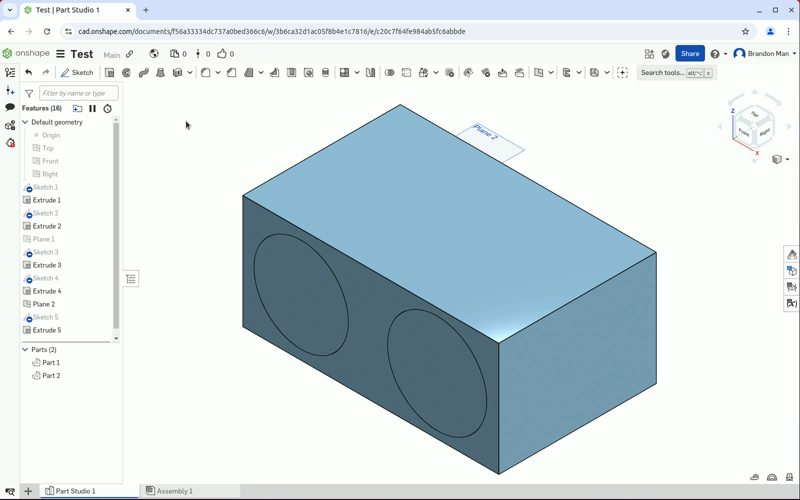
mouse_move(69, 189)
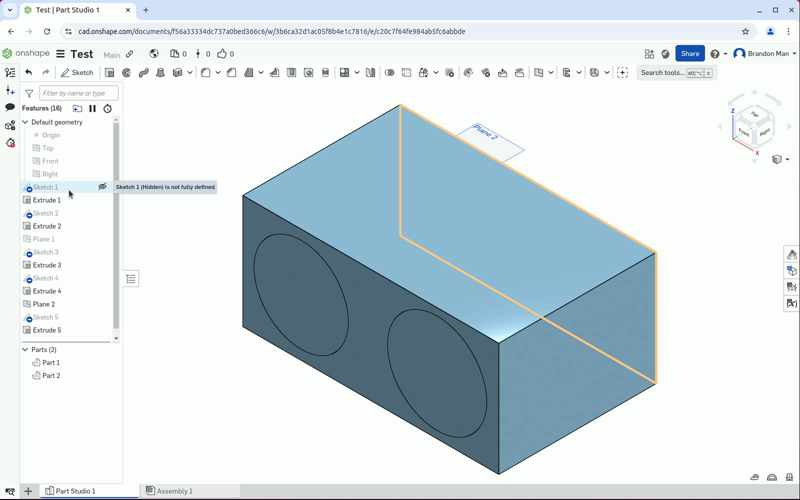
click(69, 189)